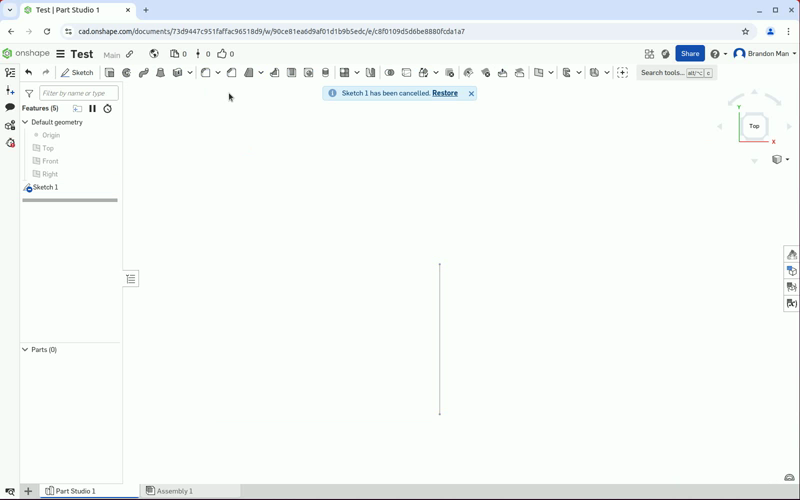
key(shift+h)
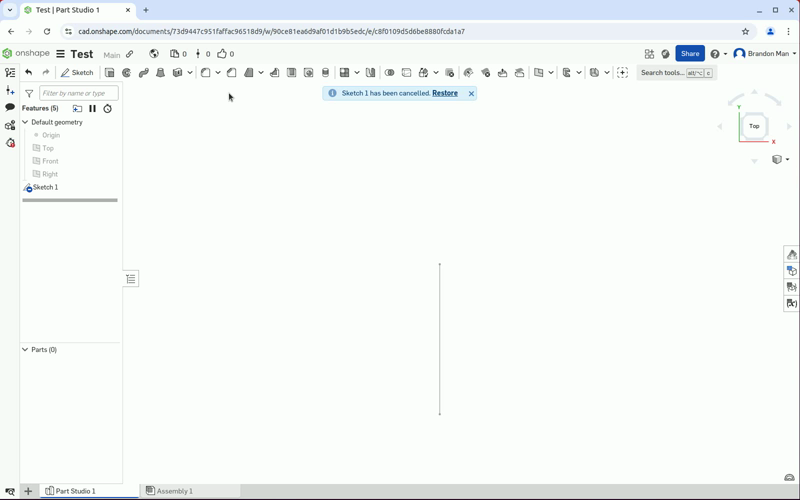
key(shift+s)
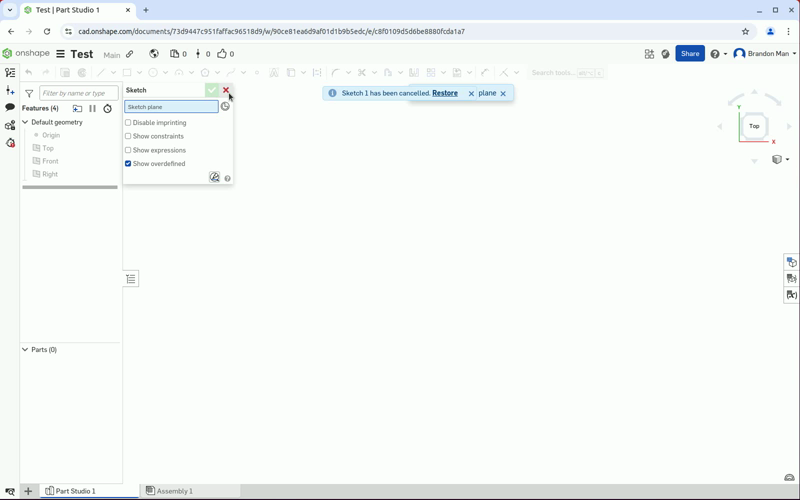
mouse_move(73, 150)
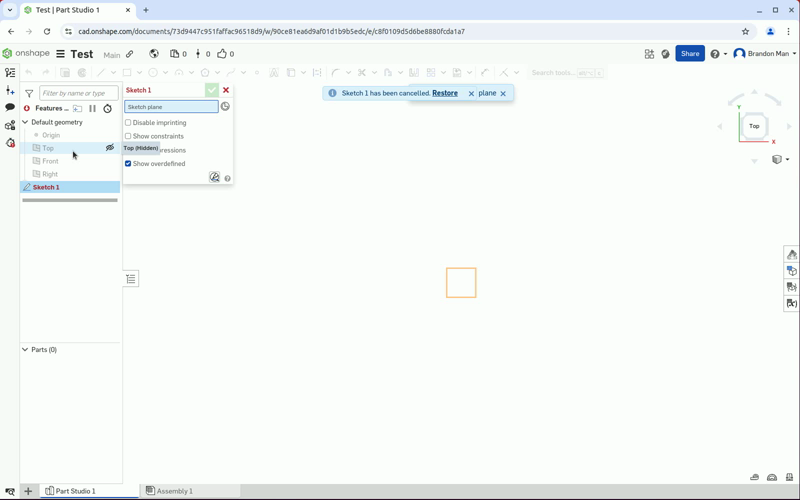
click(73, 150)
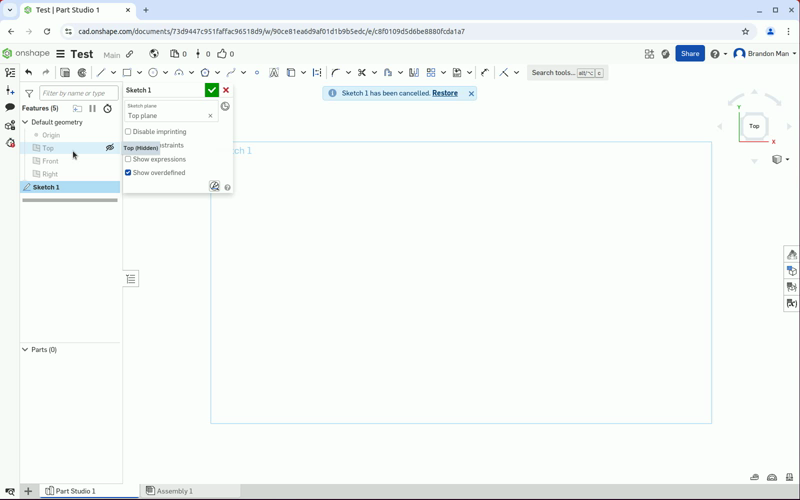
mouse_move(73, 352)
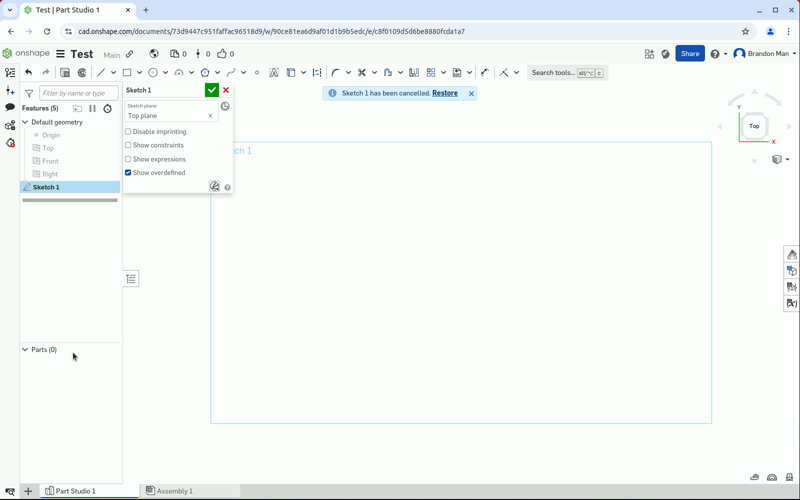
key(y)
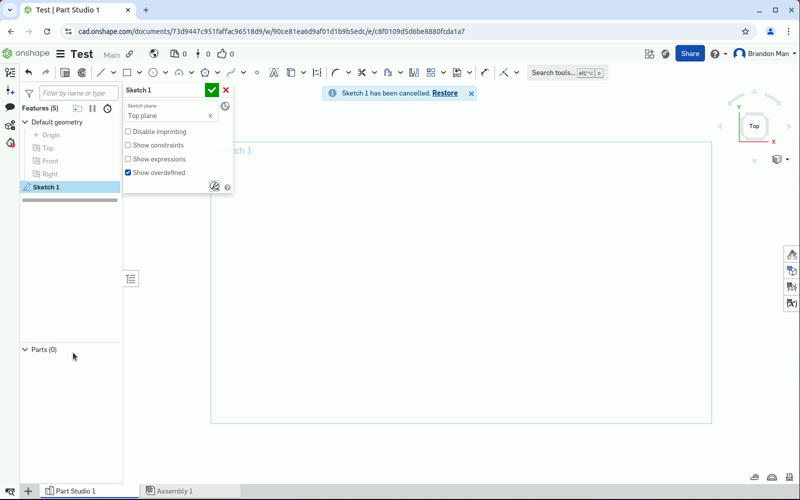
key(a)
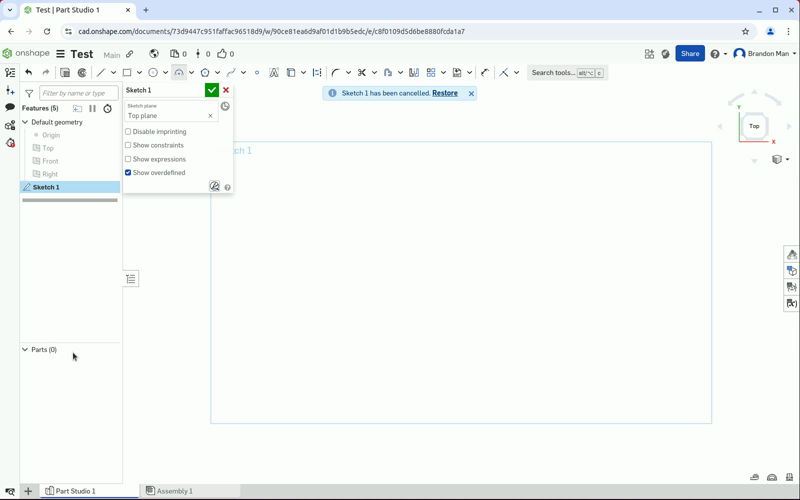
key_down(shift)
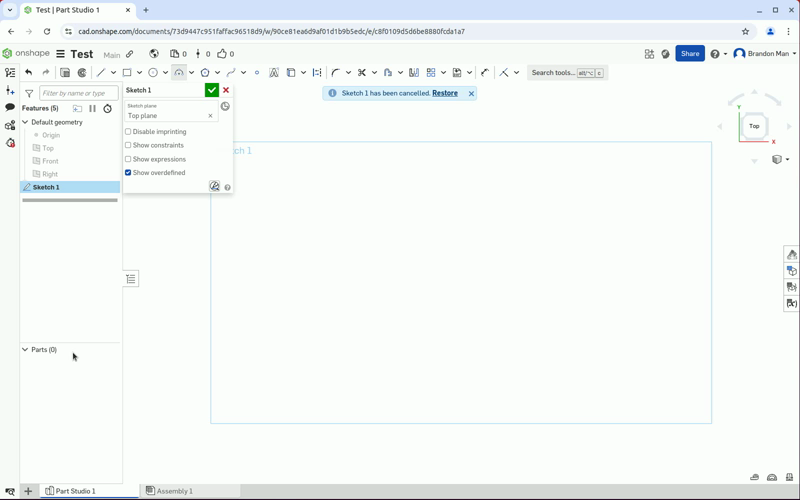
mouse_move(401, 247)
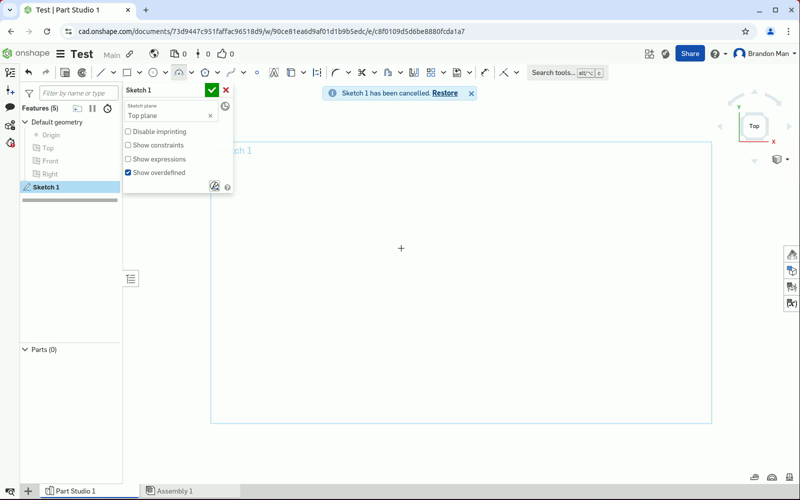
click(401, 247)
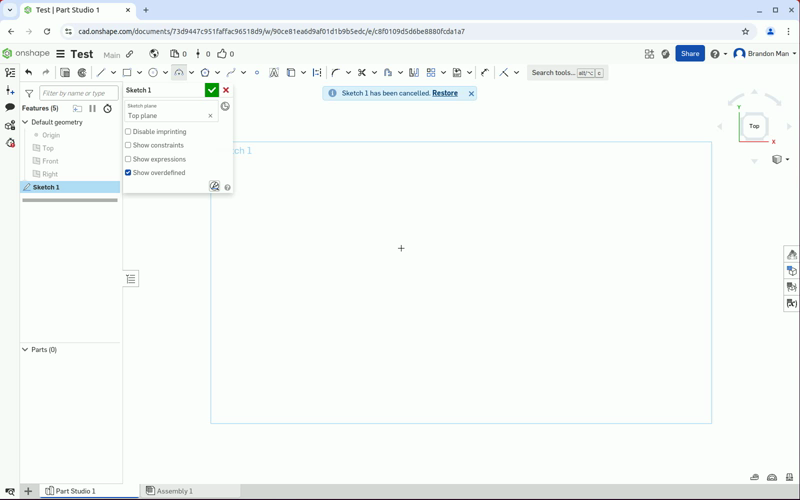
key_up(shift)
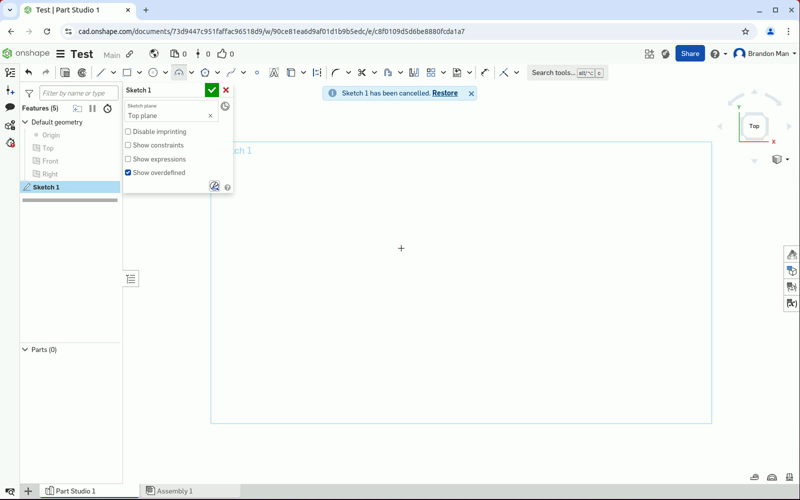
key_down(shift)
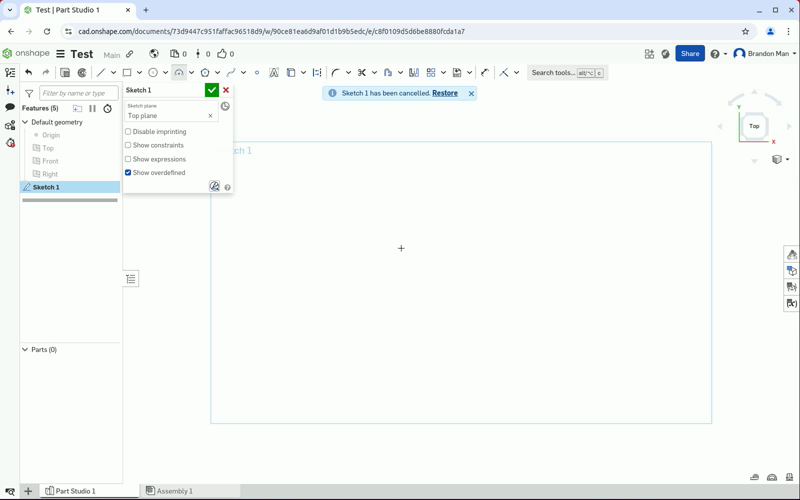
mouse_move(520, 247)
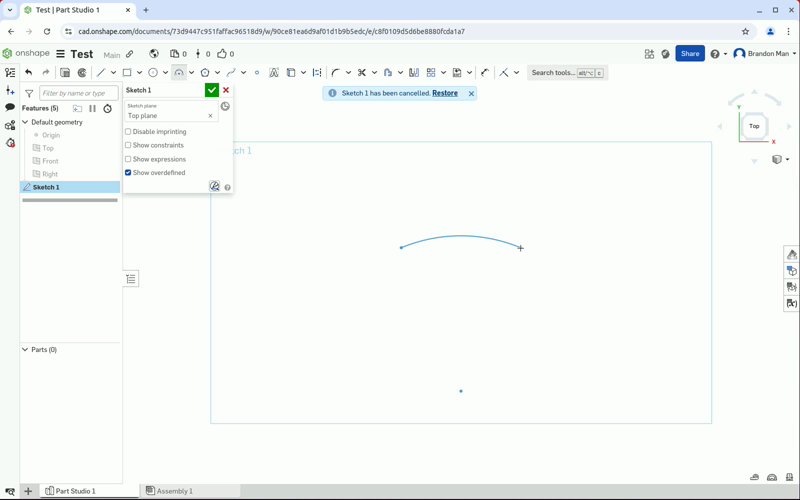
click(520, 247)
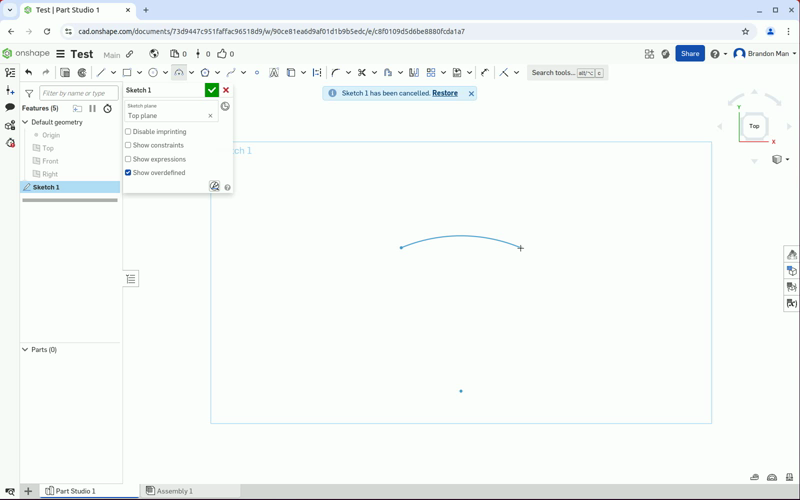
mouse_move(460, 213)
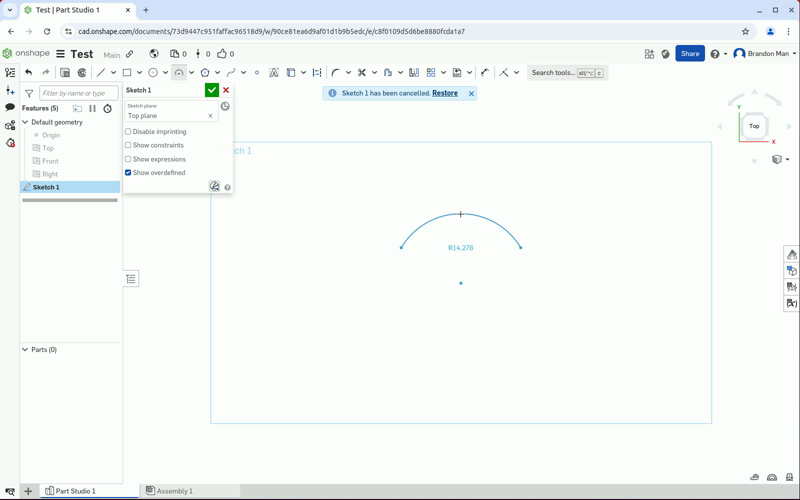
click(460, 213)
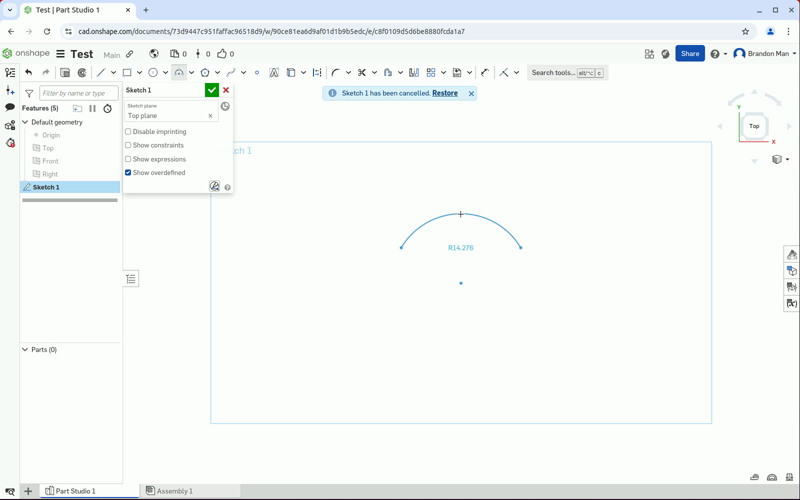
key_up(shift)
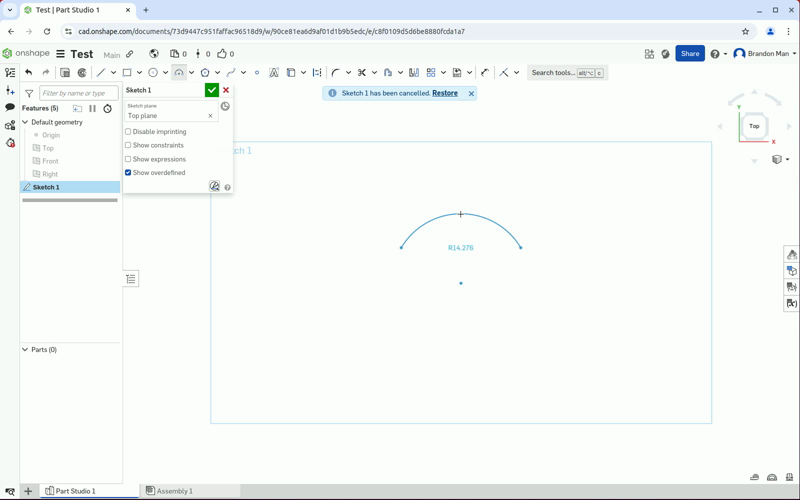
key(esc)
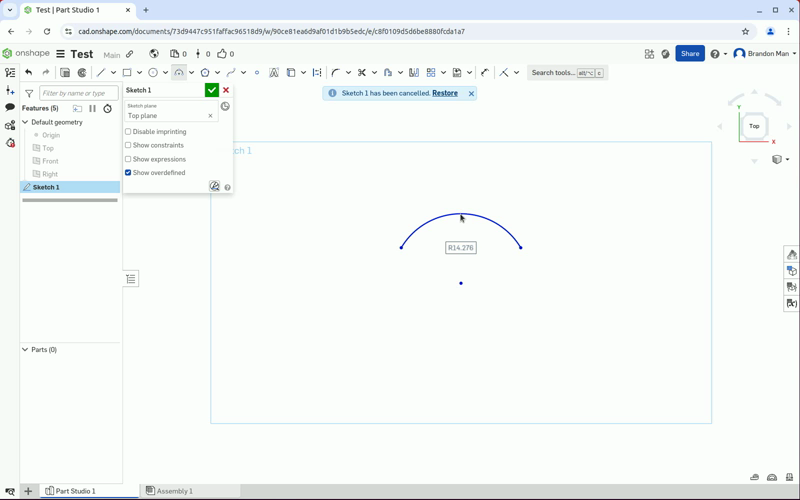
key(l)
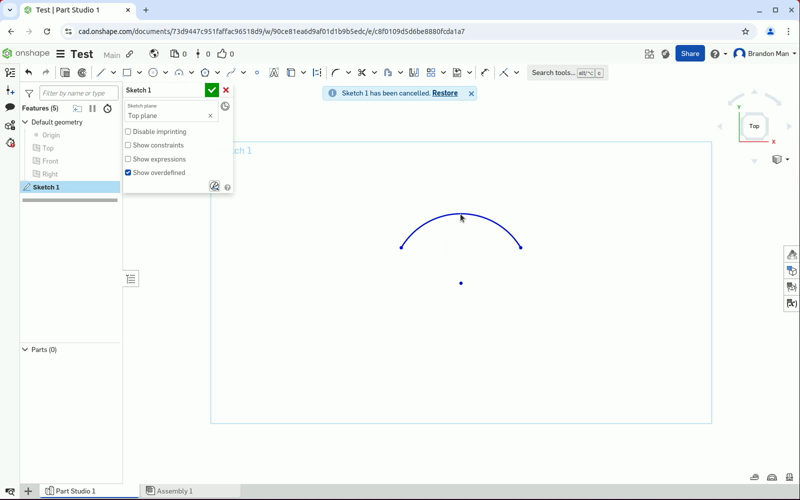
mouse_move(520, 247)
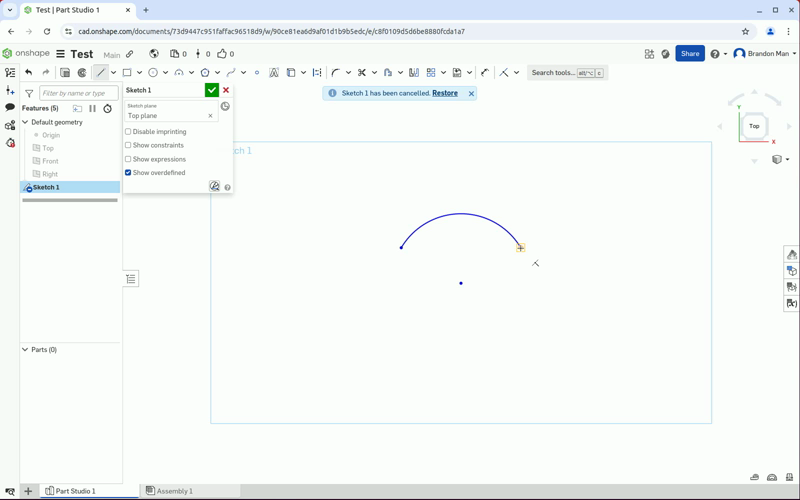
click(520, 247)
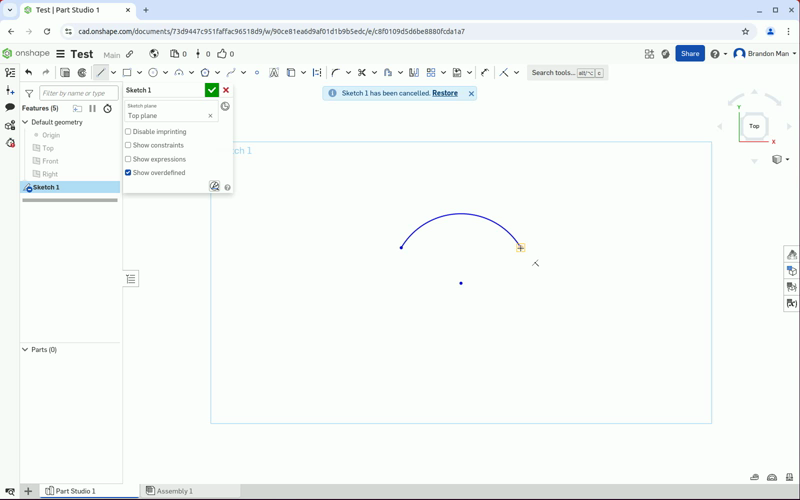
key_down(shift)
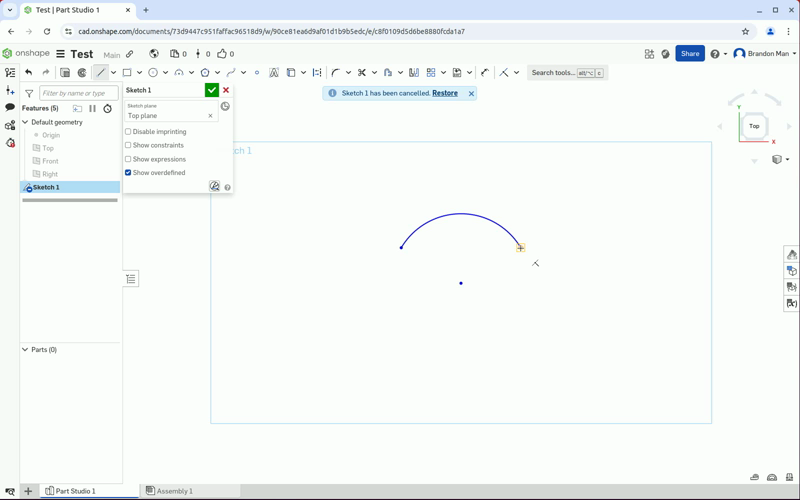
mouse_move(482, 183)
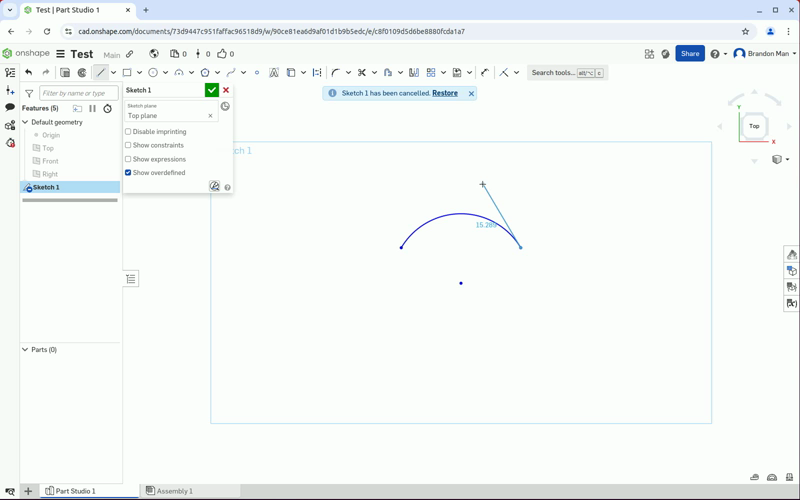
click(482, 183)
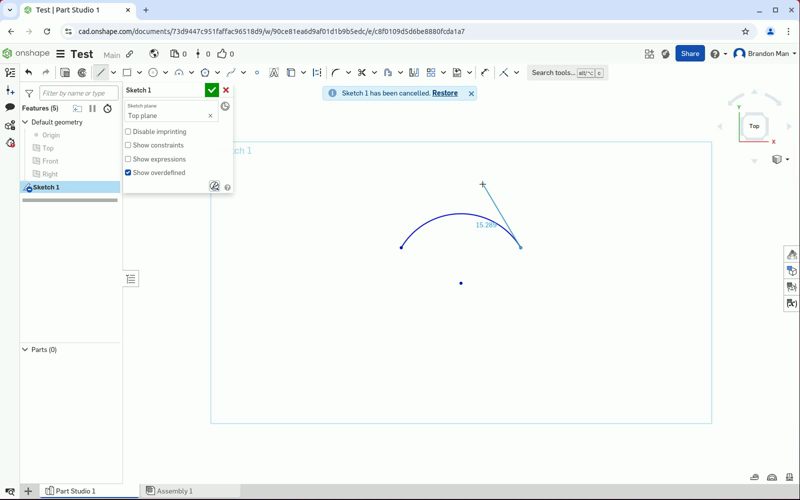
key_up(shift)
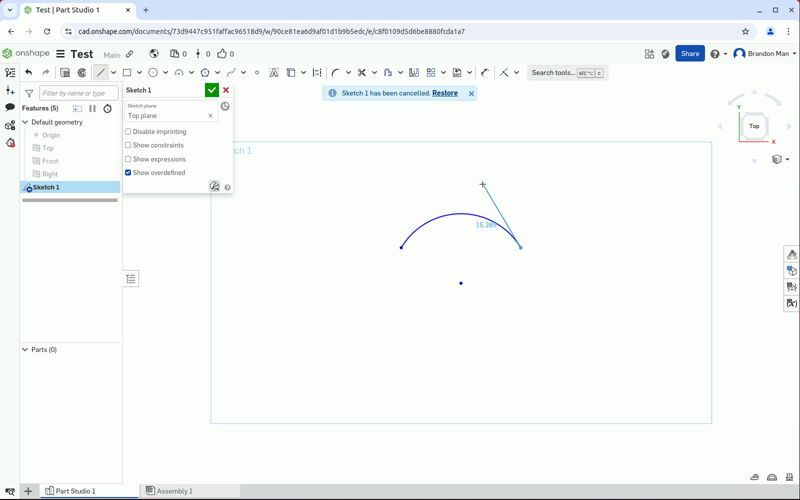
key(esc)
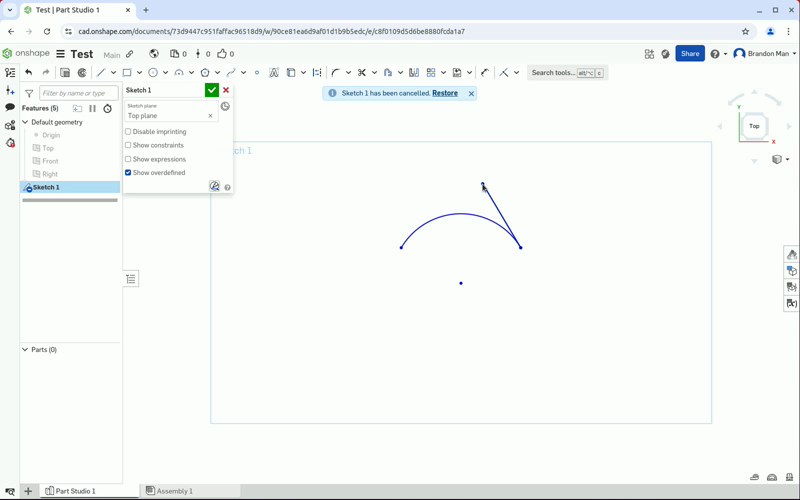
key(a)
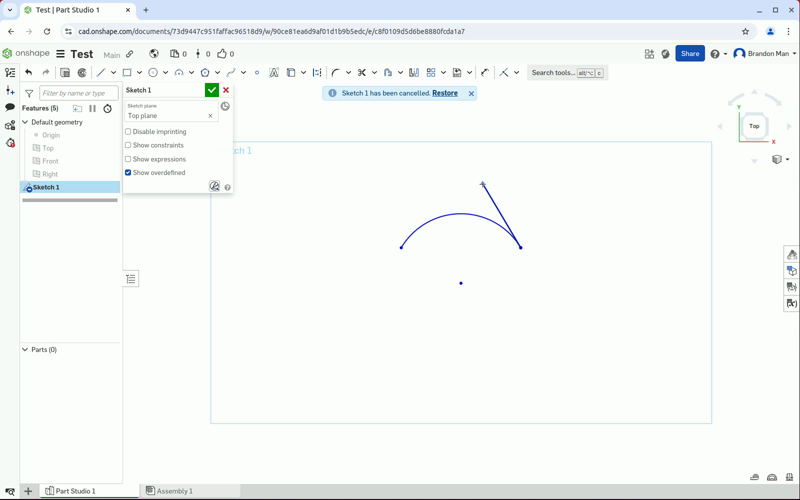
mouse_move(482, 183)
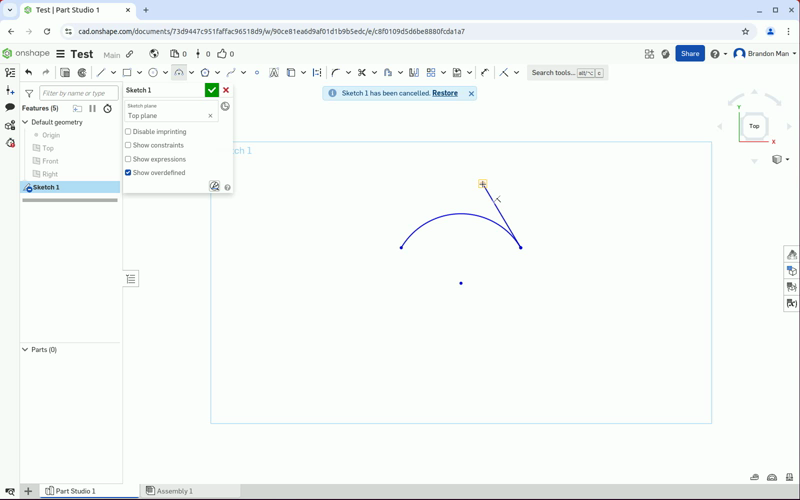
click(482, 183)
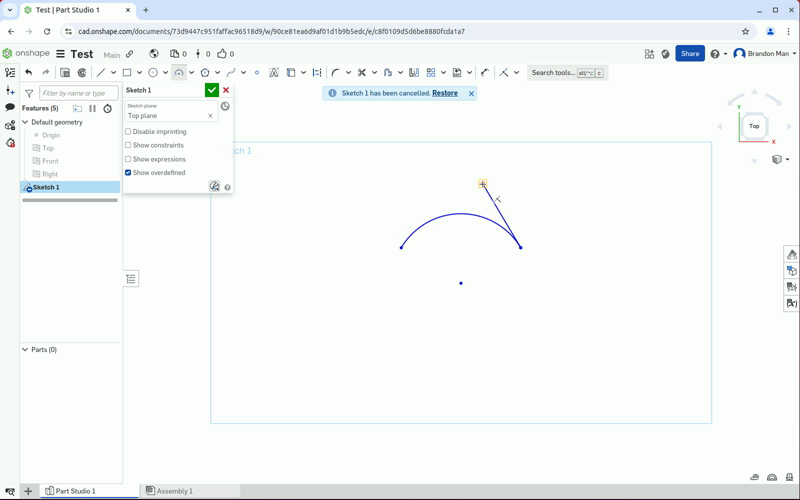
key_down(shift)
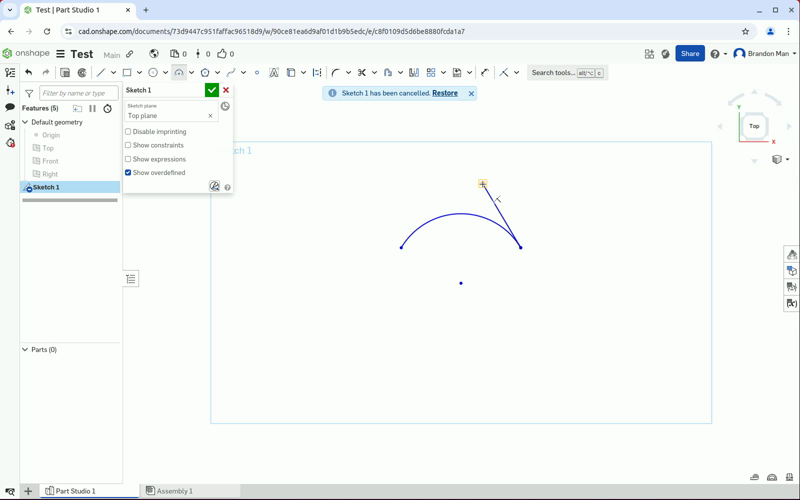
mouse_move(438, 183)
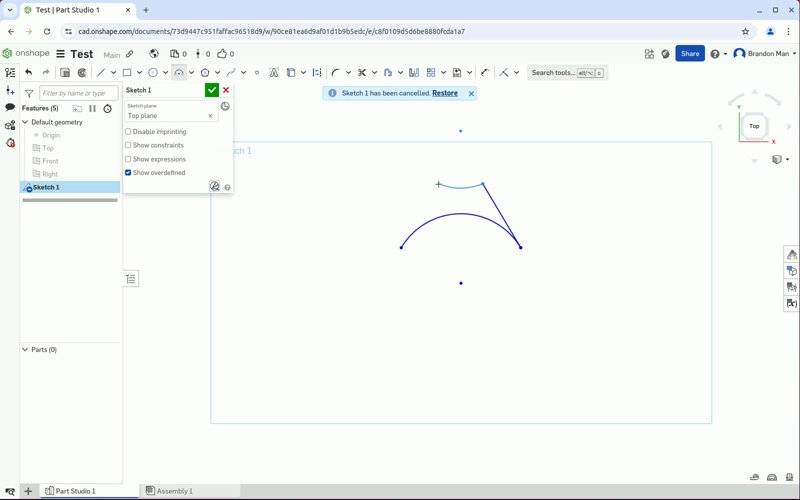
click(438, 183)
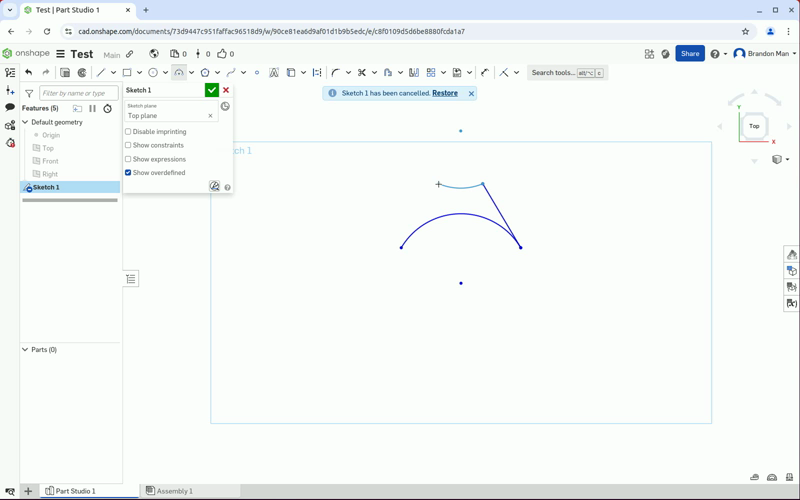
mouse_move(460, 170)
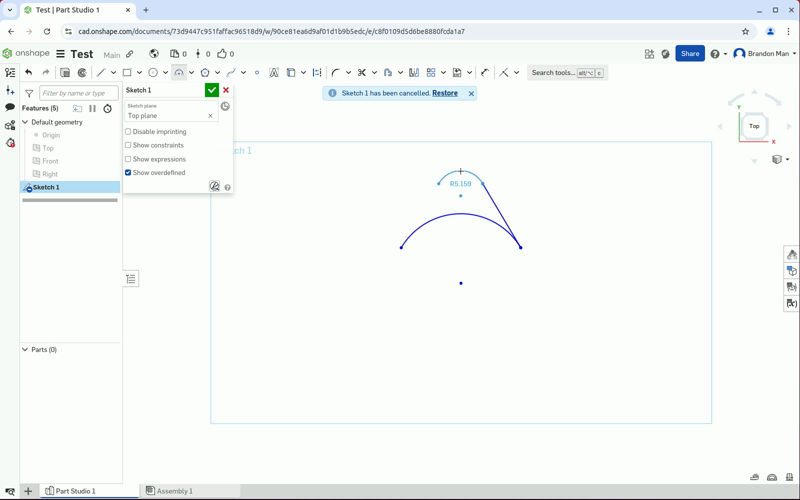
click(460, 170)
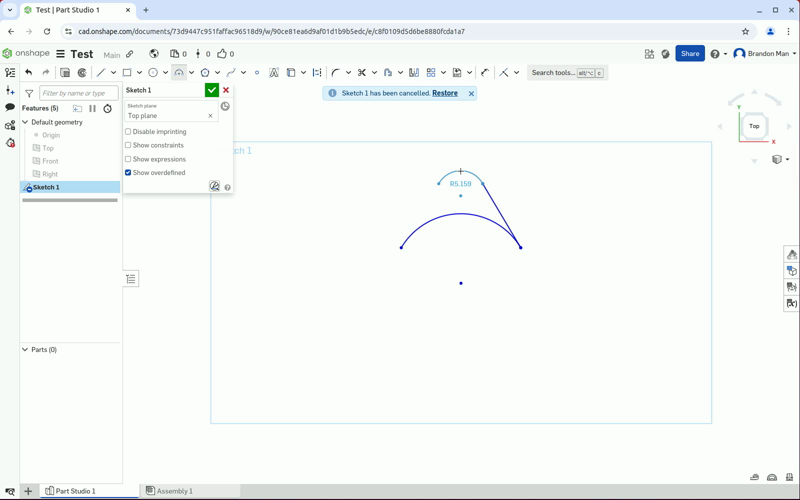
key_up(shift)
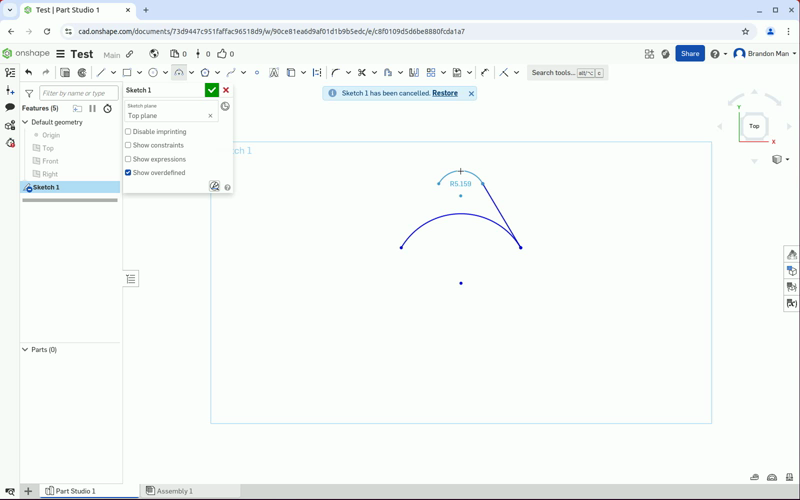
key(esc)
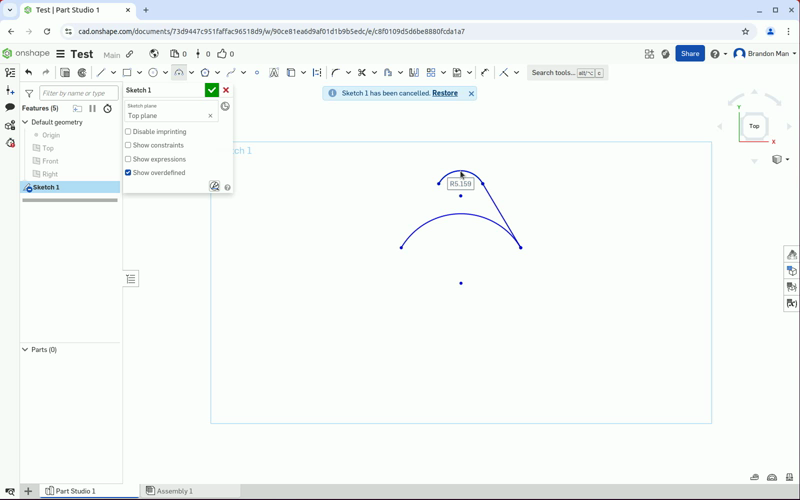
key(l)
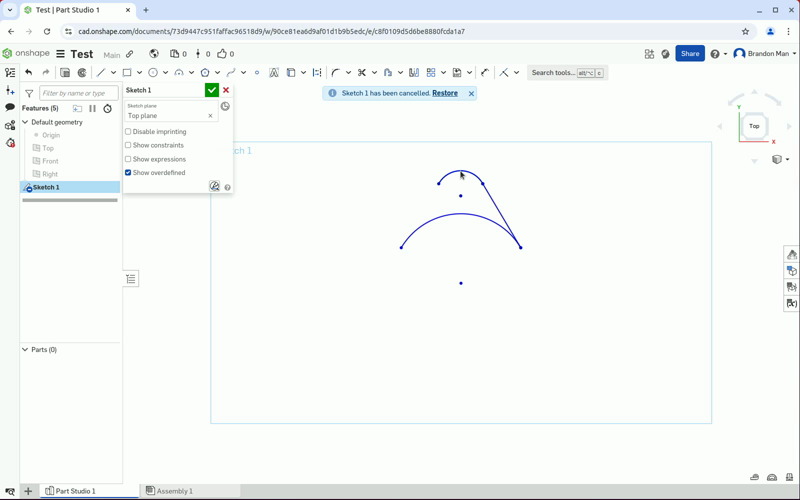
mouse_move(438, 183)
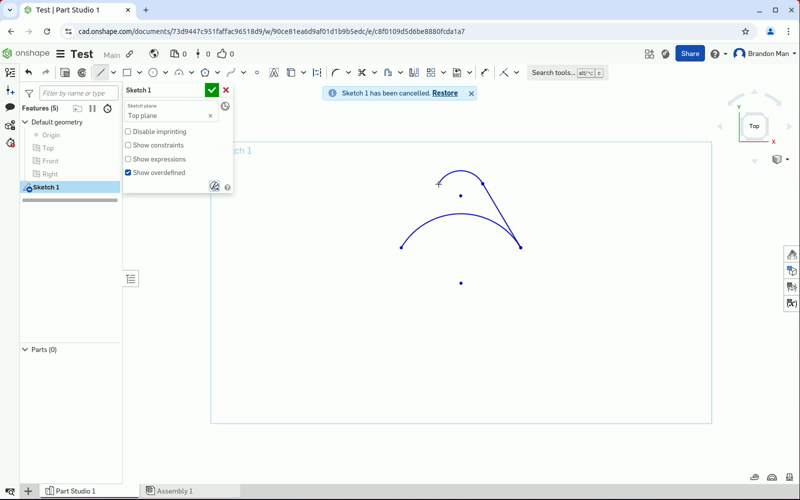
click(438, 183)
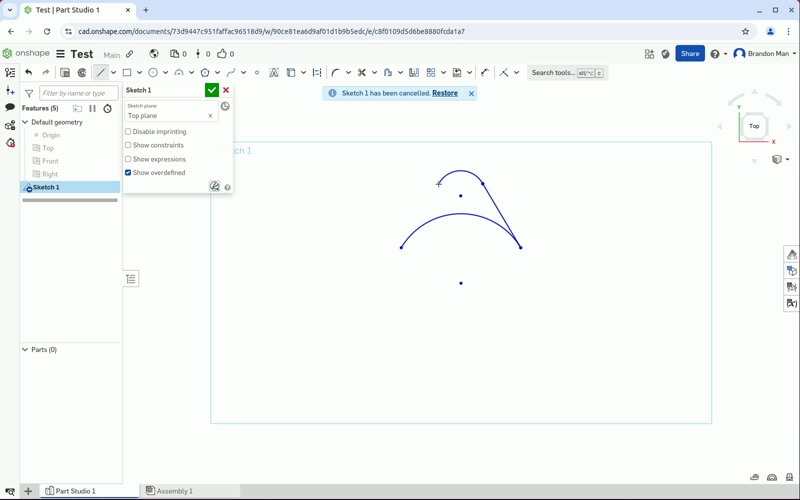
key_down(shift)
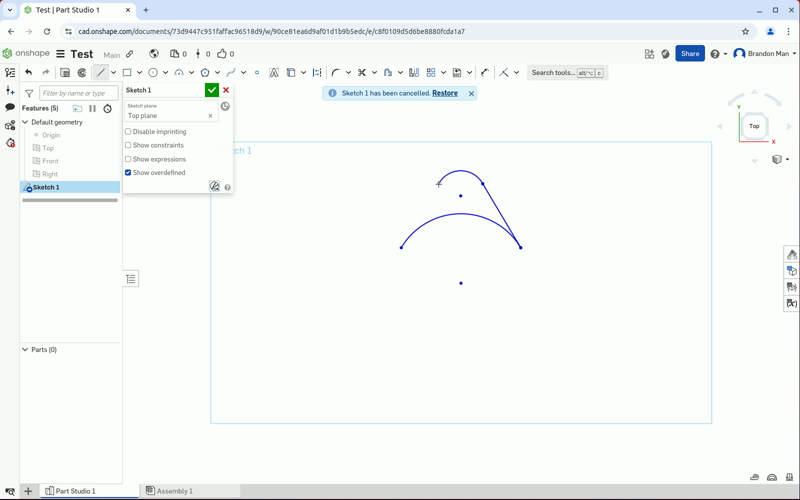
mouse_move(401, 247)
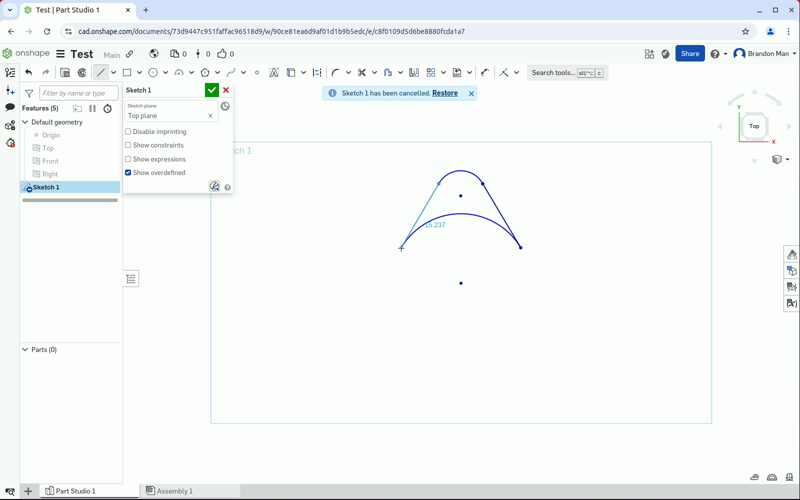
key_up(shift)
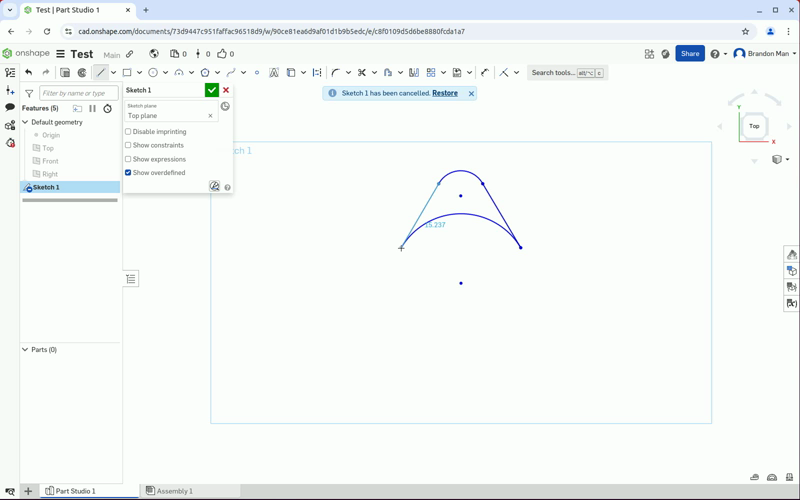
click(401, 247)
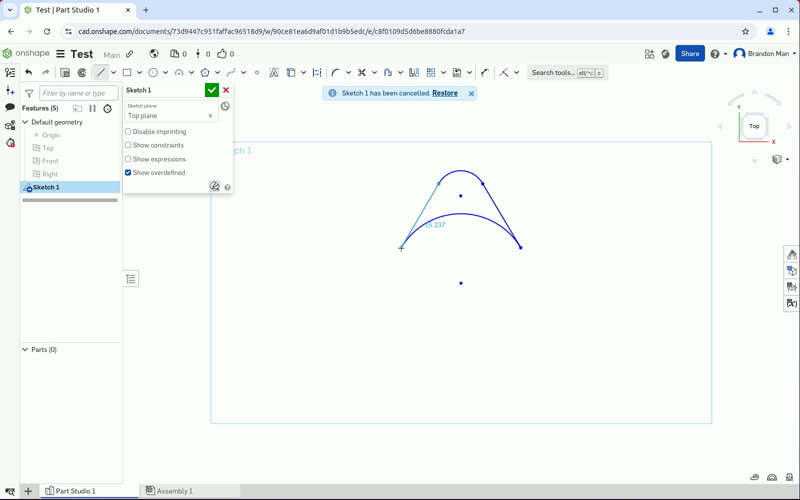
key(esc)
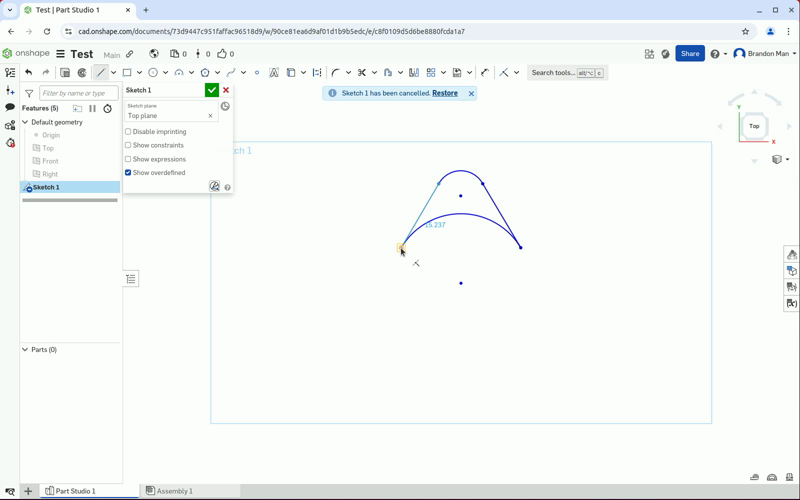
key(c)
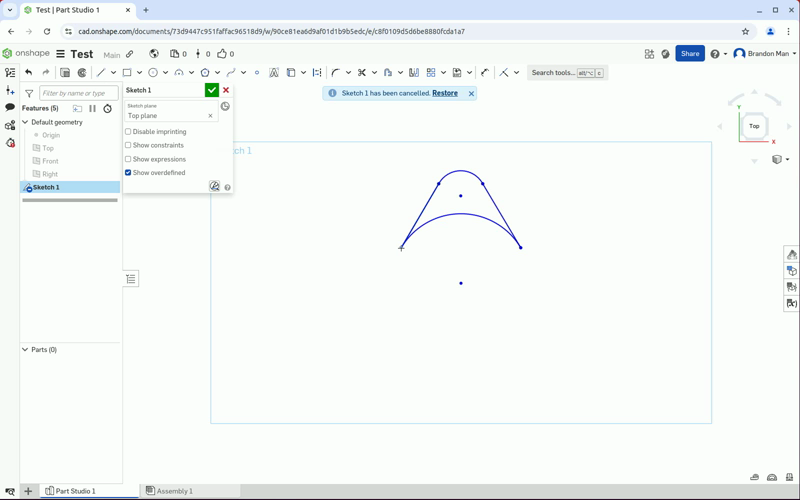
key_down(shift)
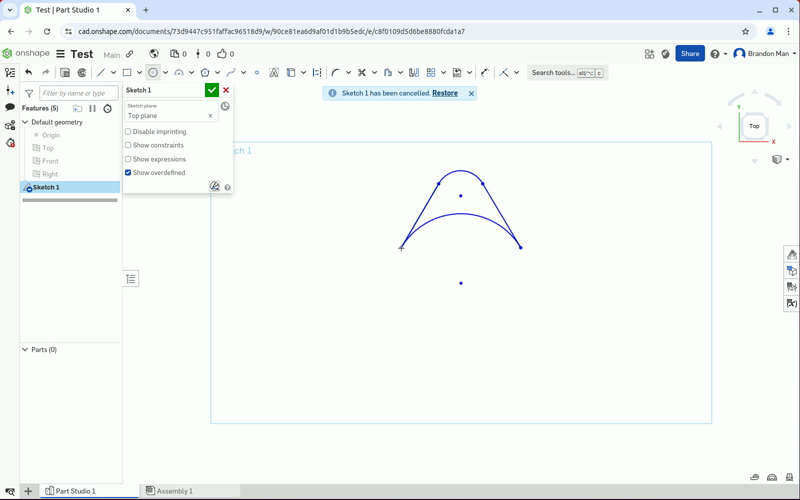
mouse_move(461, 196)
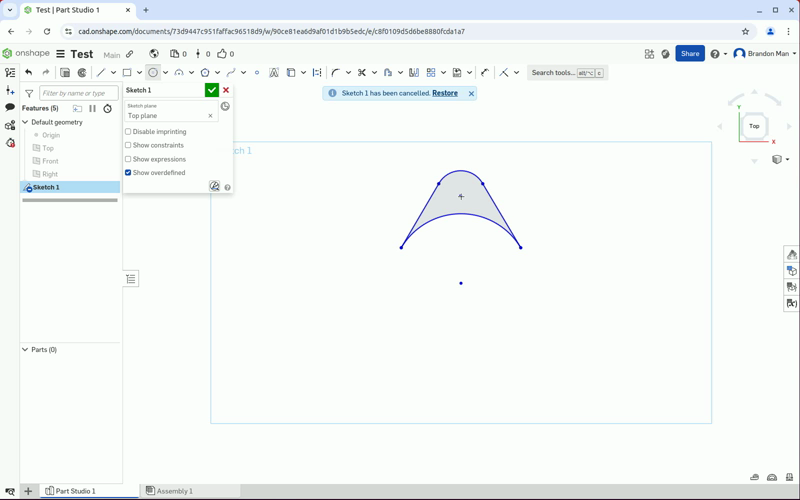
scroll(6)
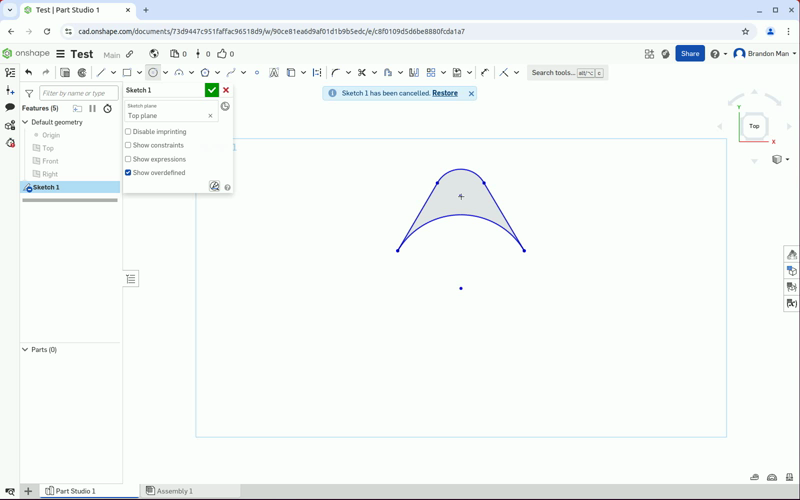
scroll(6)
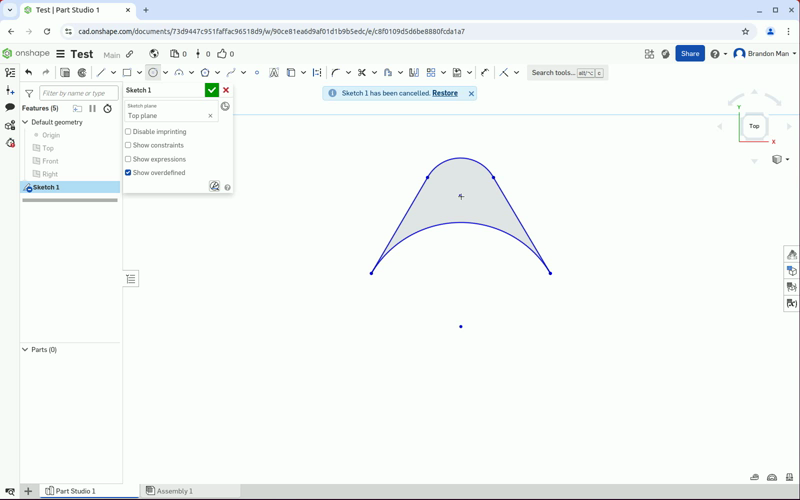
scroll(6)
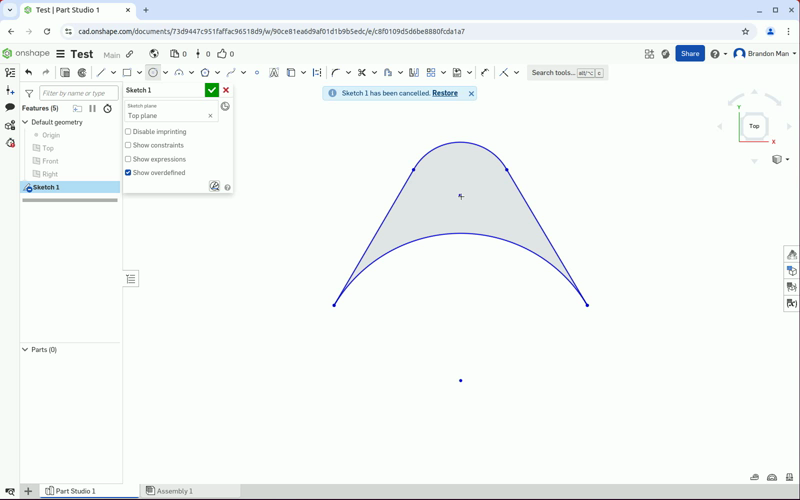
scroll(6)
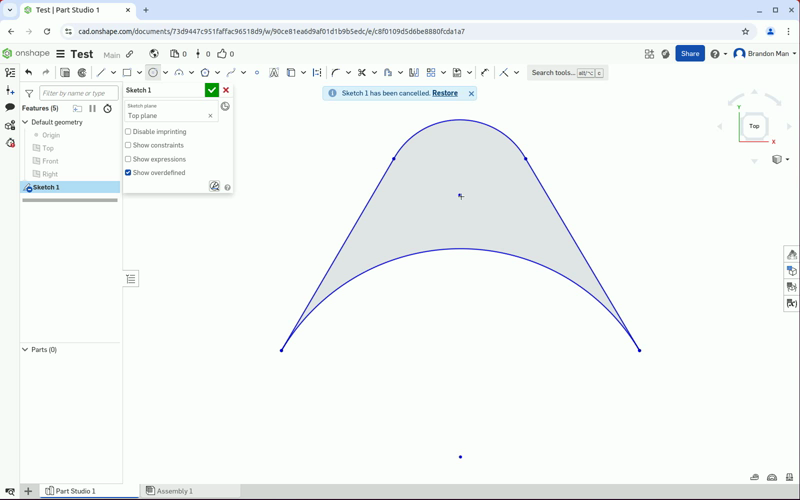
scroll(6)
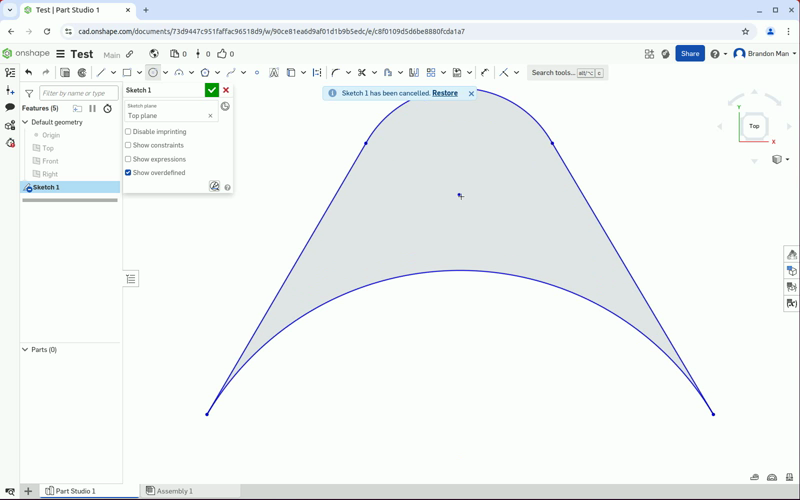
scroll(6)
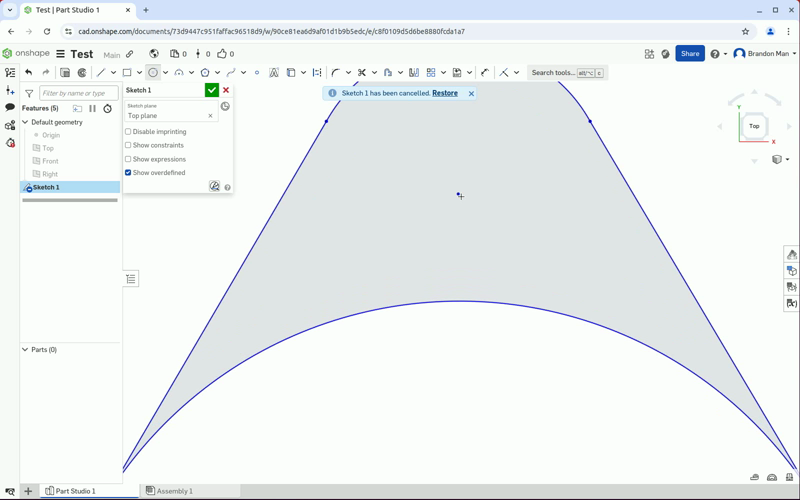
scroll(6)
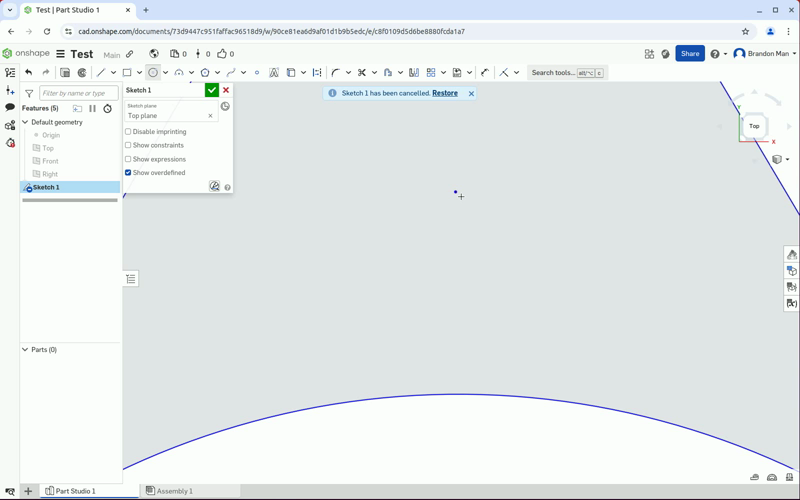
click(461, 196)
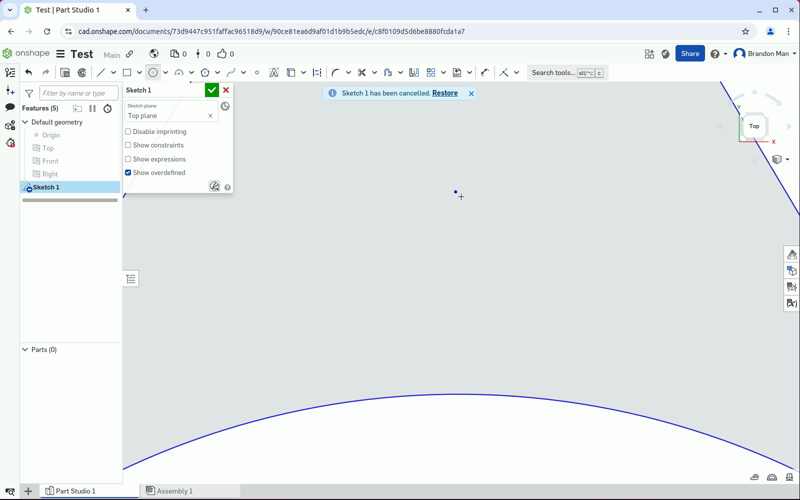
scroll(-6)
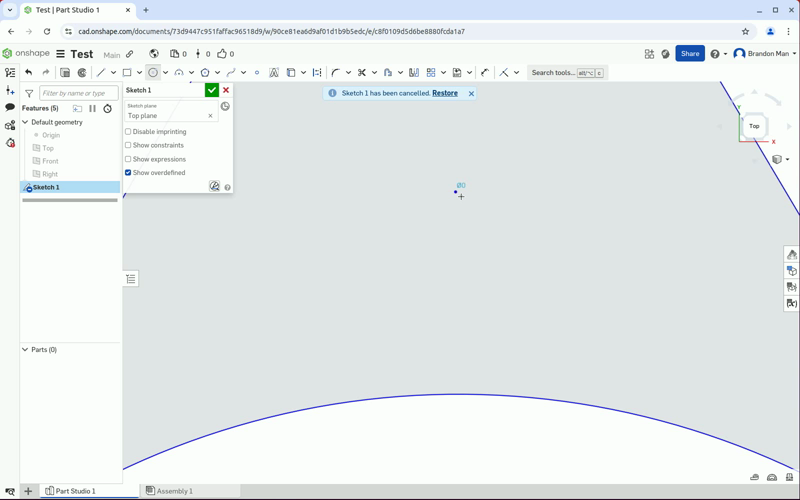
scroll(-6)
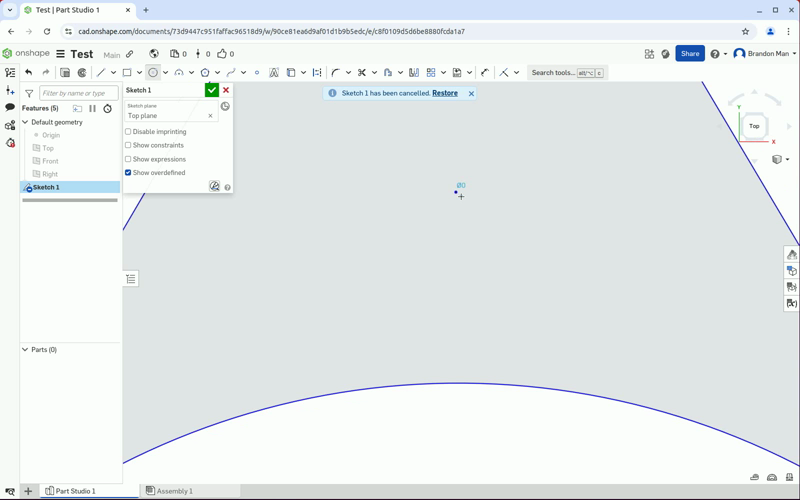
scroll(-6)
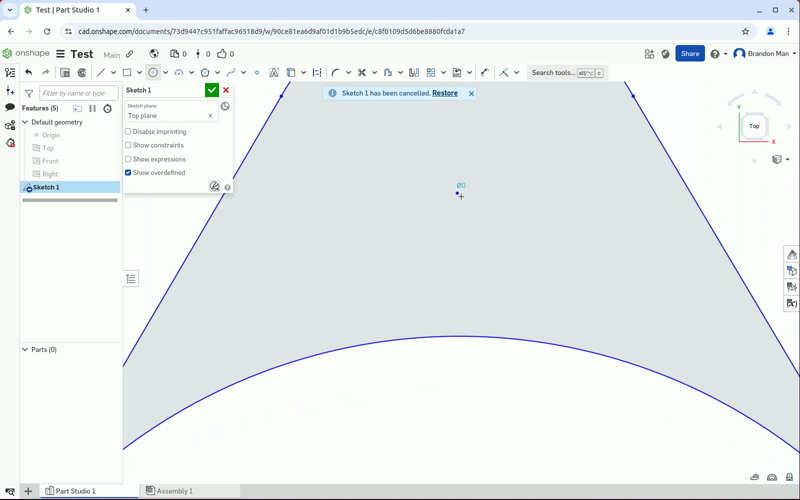
scroll(-6)
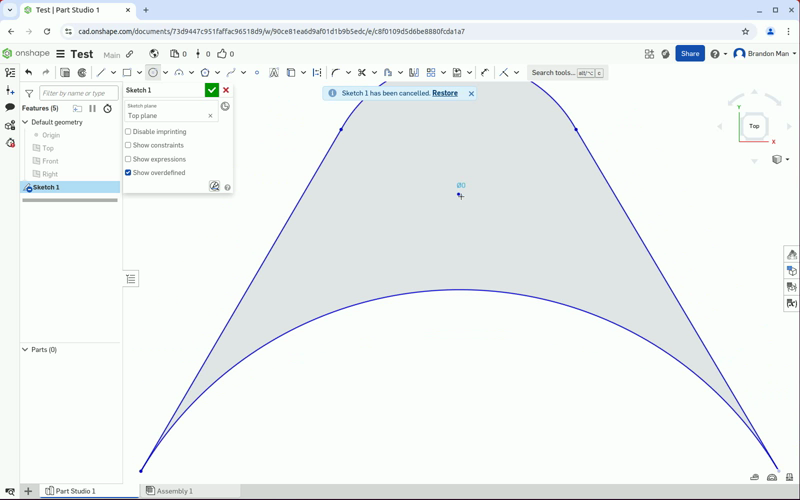
scroll(-6)
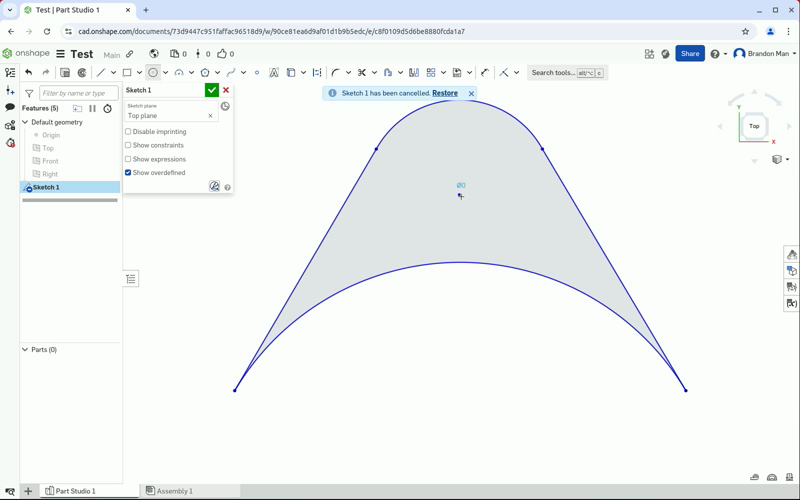
scroll(-6)
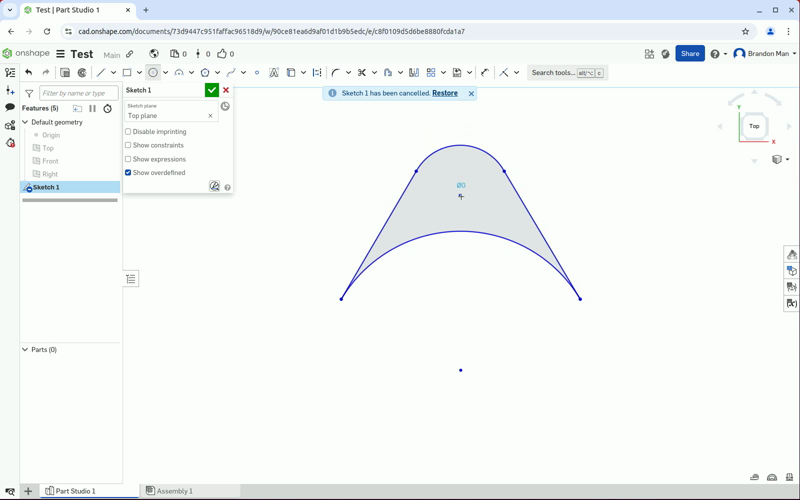
scroll(-6)
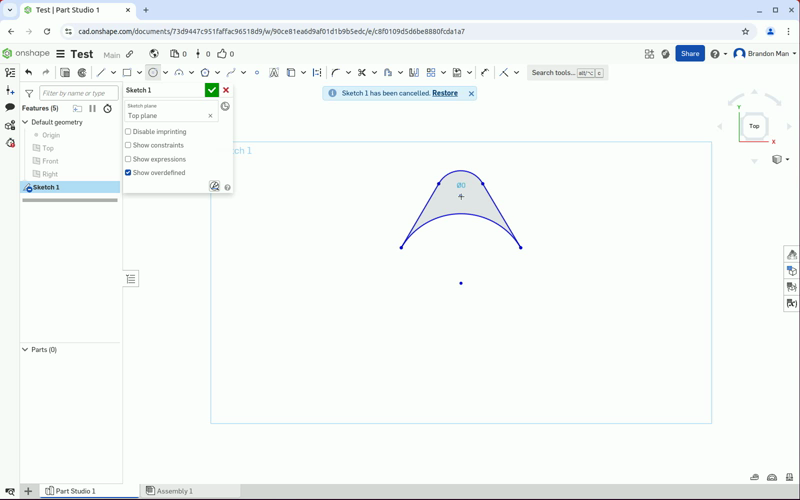
key_up(shift)
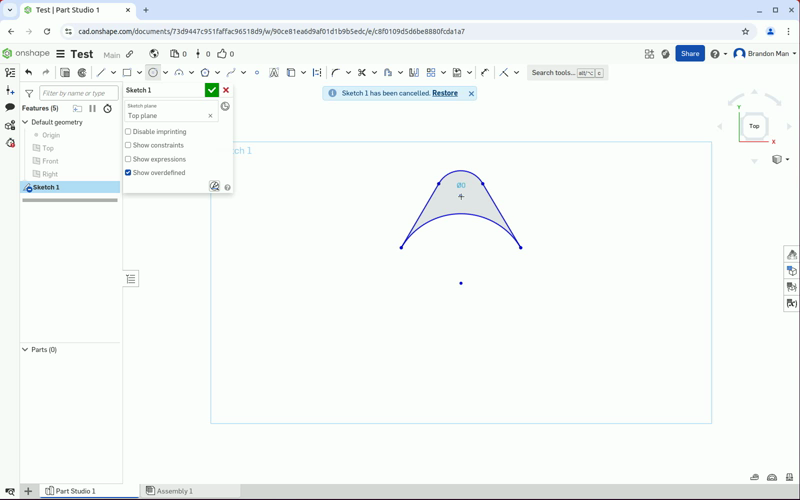
mouse_move(472, 196)
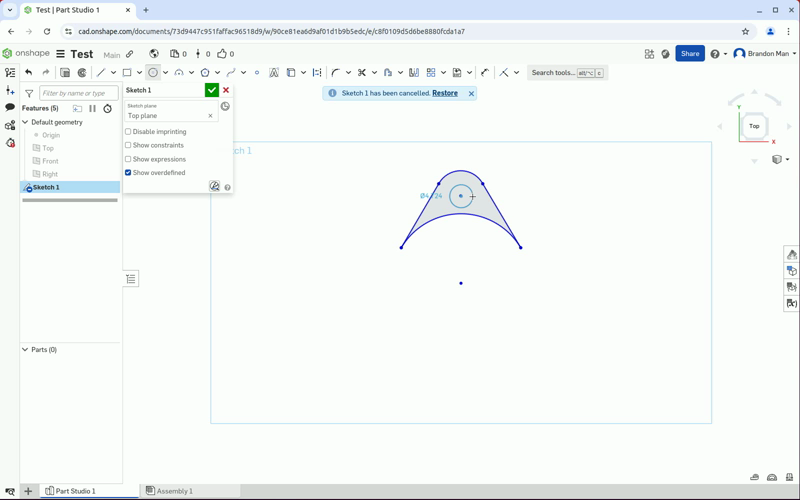
click(472, 196)
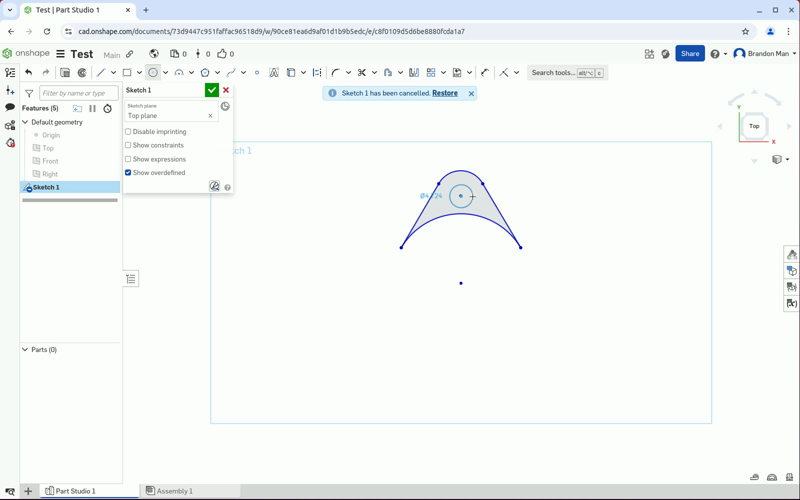
key(esc)
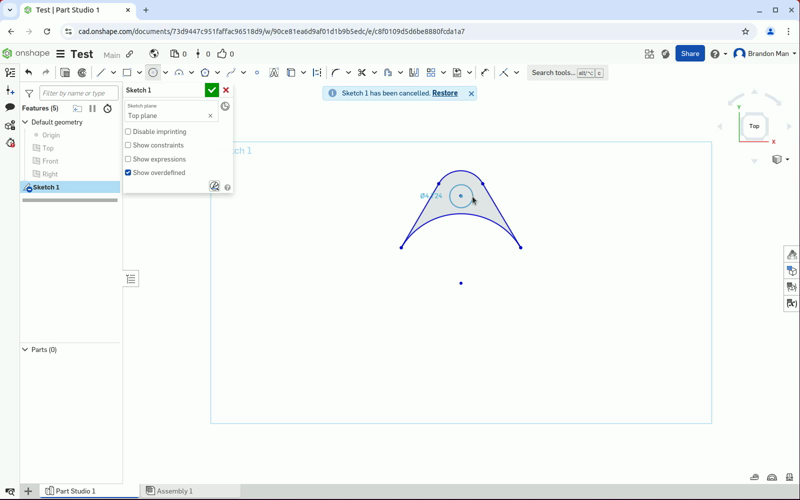
mouse_move(467, 207)
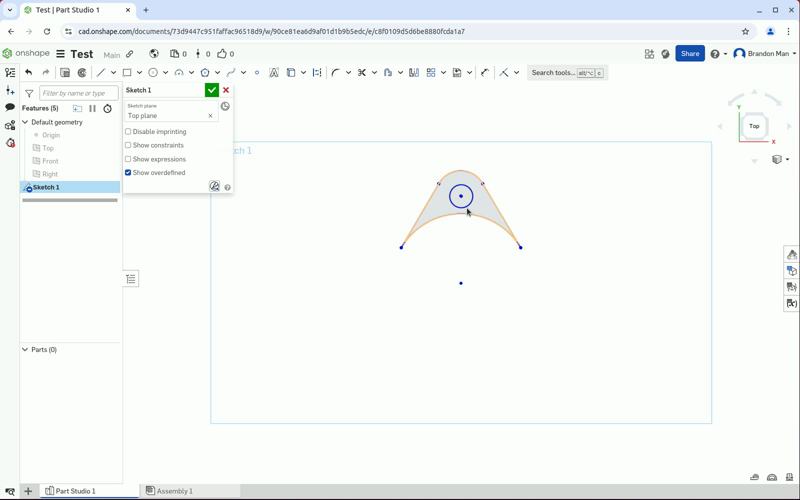
click(467, 207)
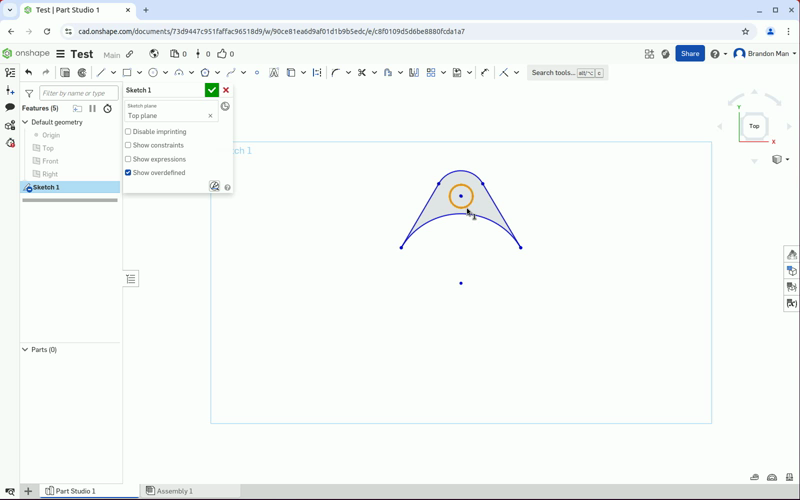
mouse_move(73, 352)
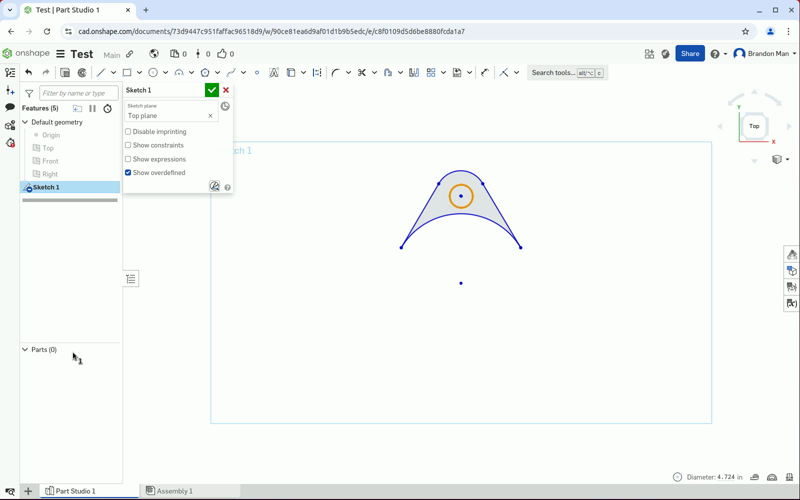
key(shift+y)
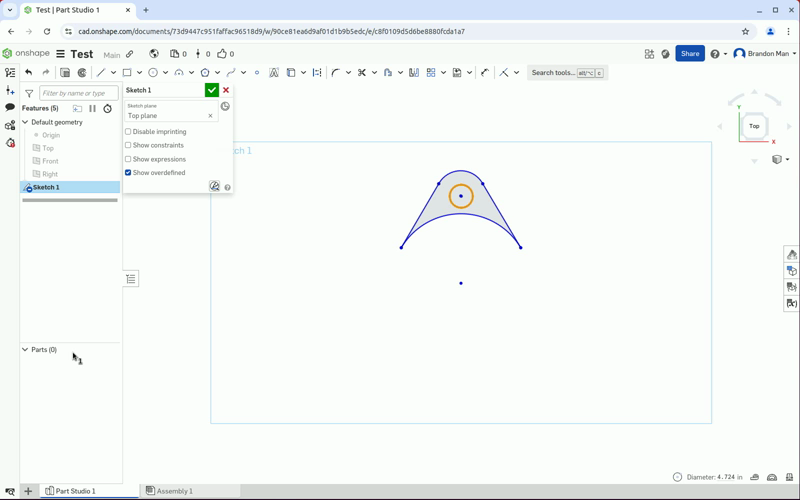
key(shift+e)
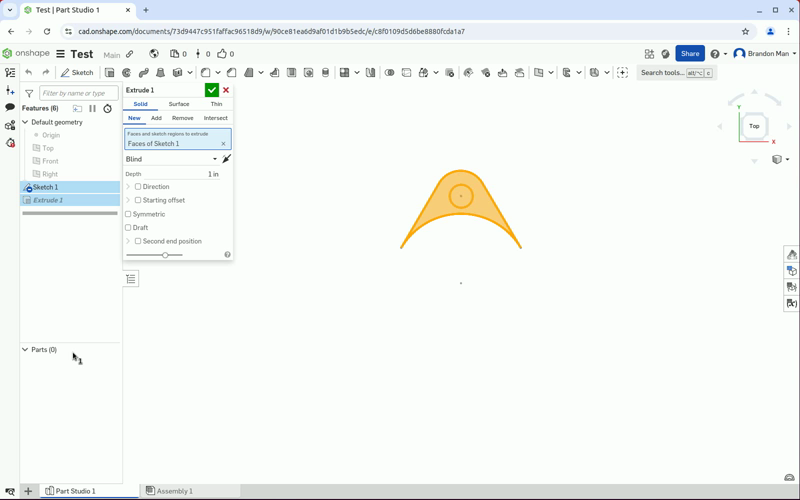
mouse_move(143, 106)
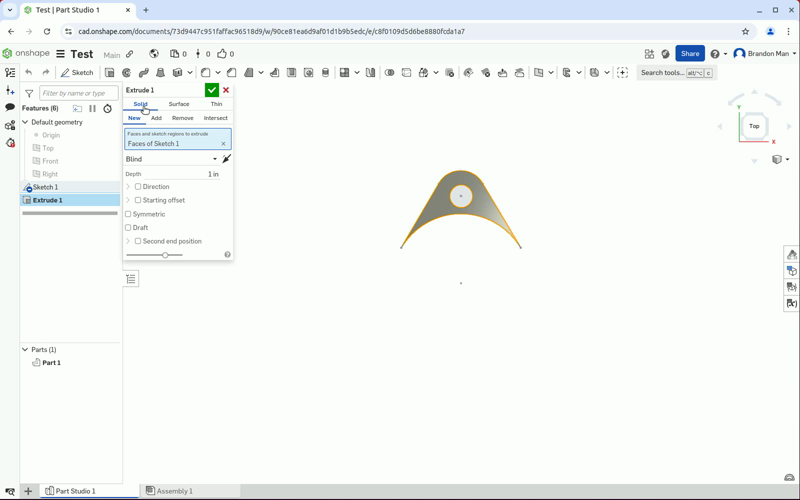
click(143, 106)
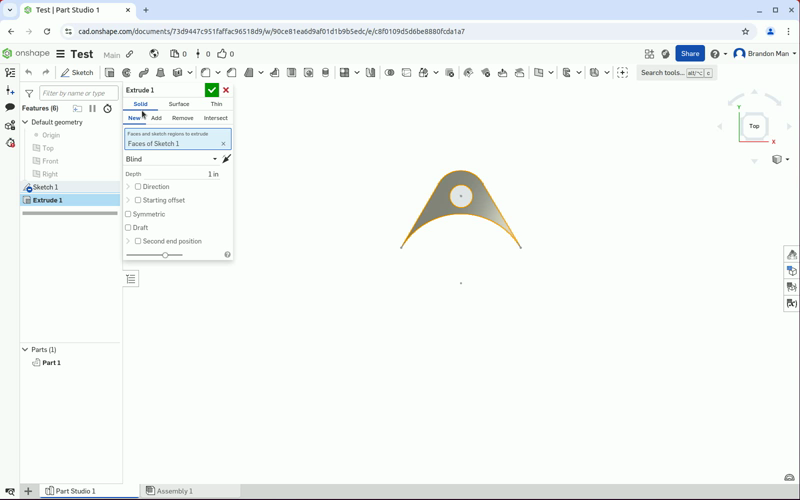
mouse_move(137, 120)
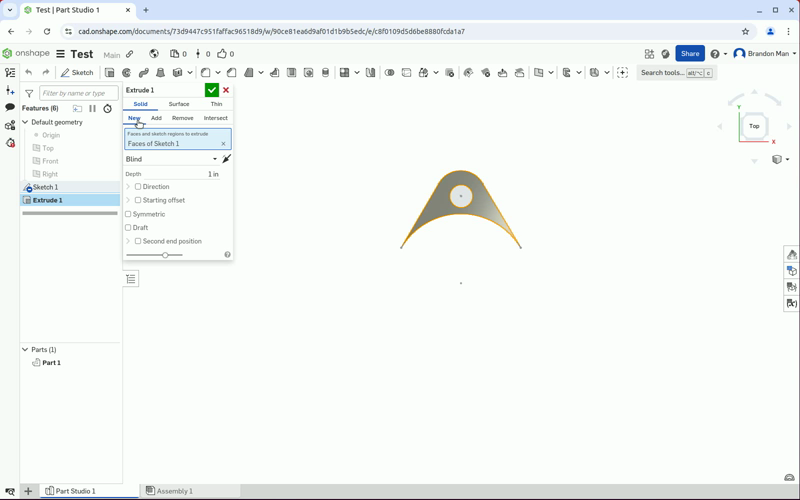
click(137, 120)
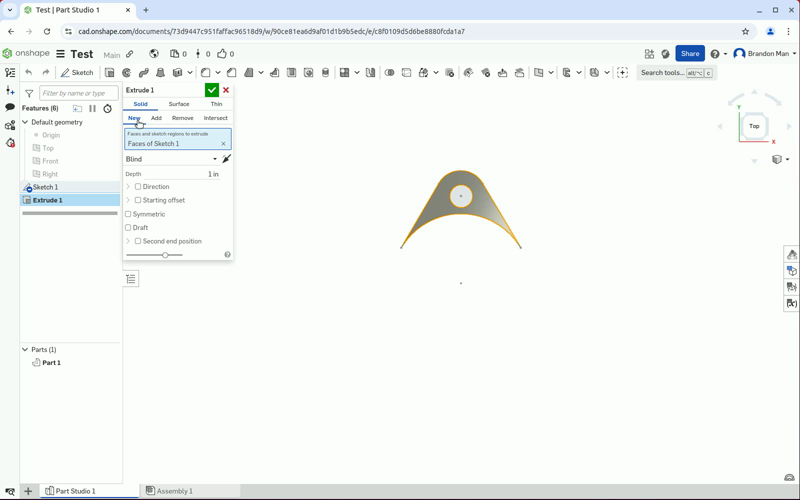
key(tab, 4)
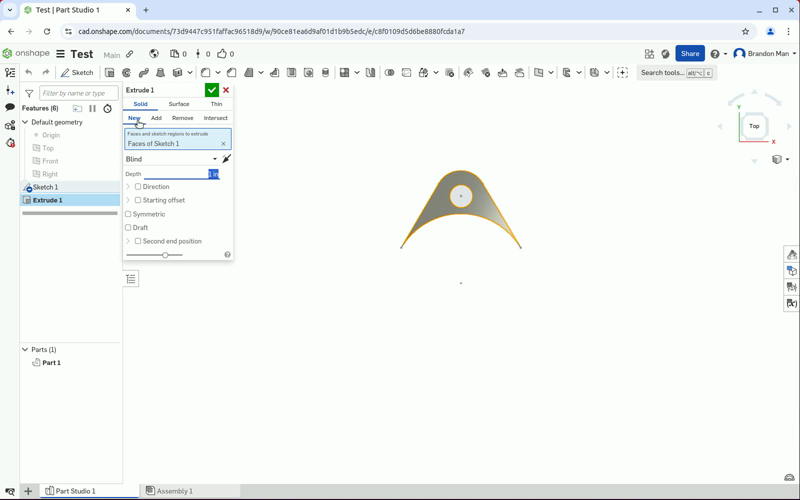
text(5.296)
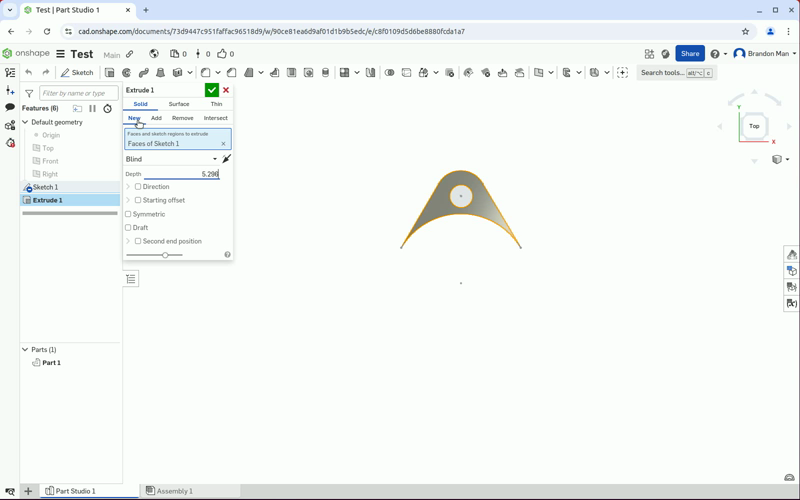
key(enter)
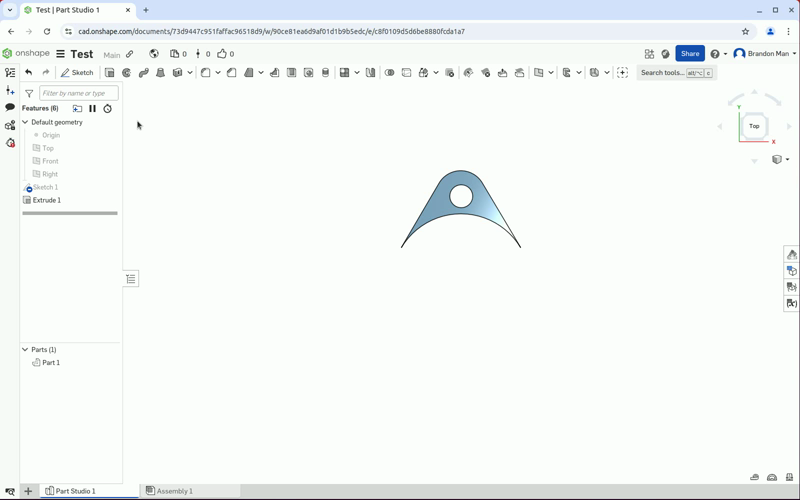
key(shift+h)
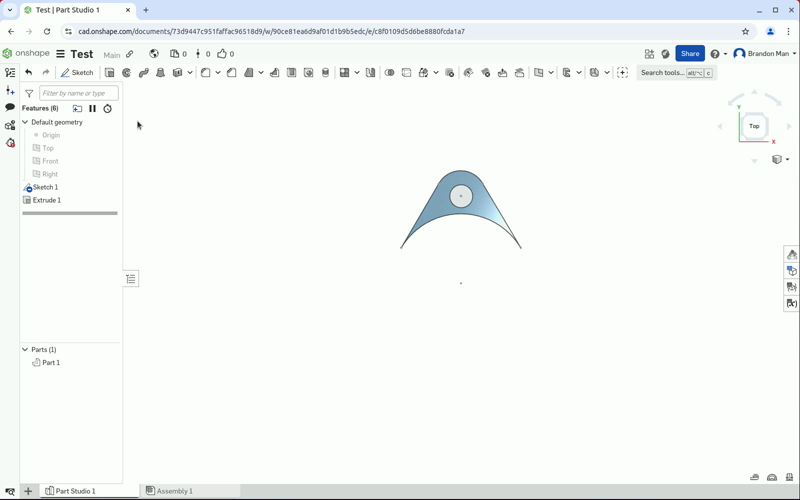
key(shift+h)
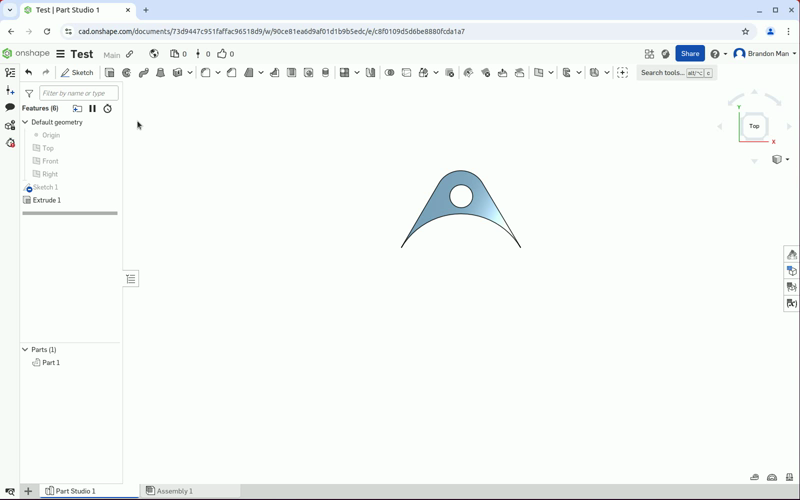
mouse_move(73, 189)
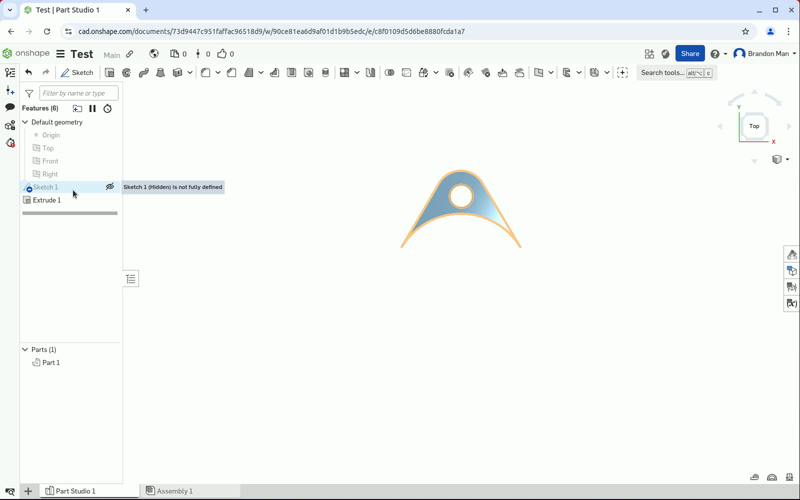
click(73, 189)
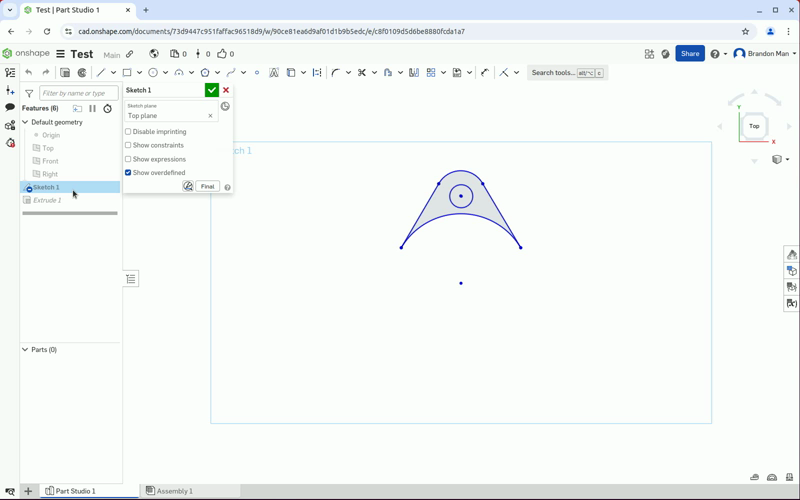
mouse_move(229, 92)
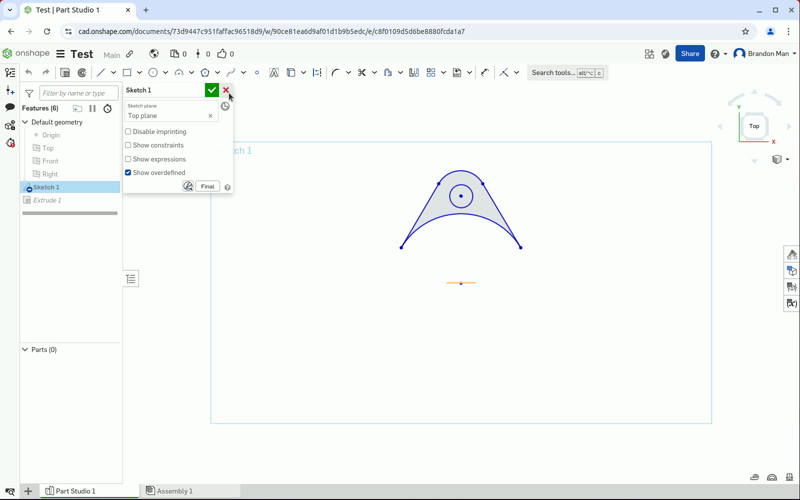
click(229, 92)
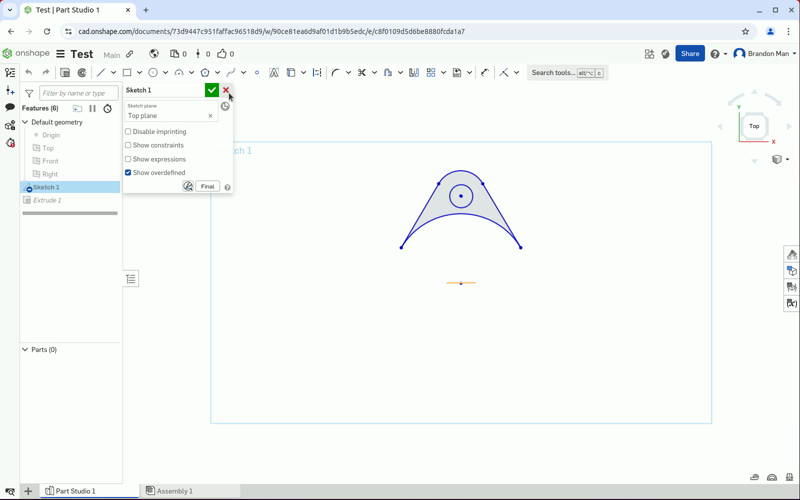
key(shift+s)
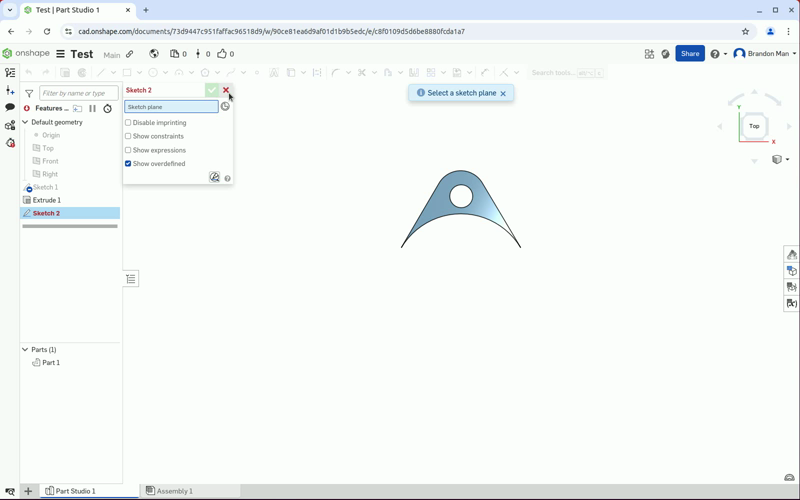
mouse_move(73, 150)
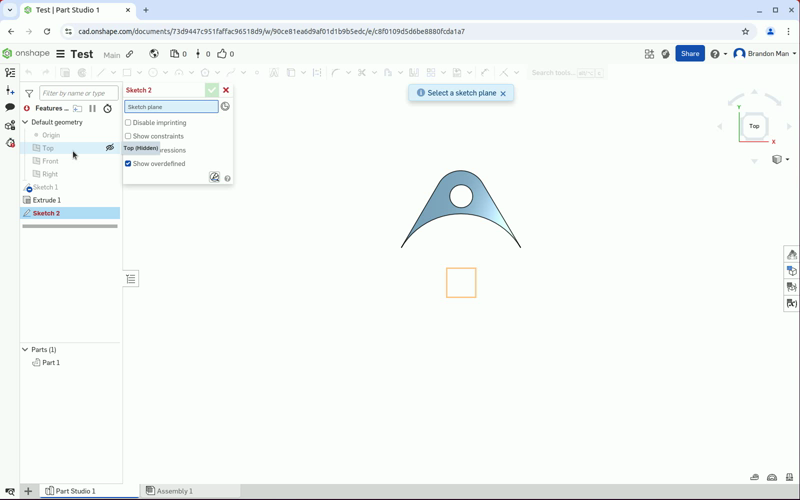
click(73, 150)
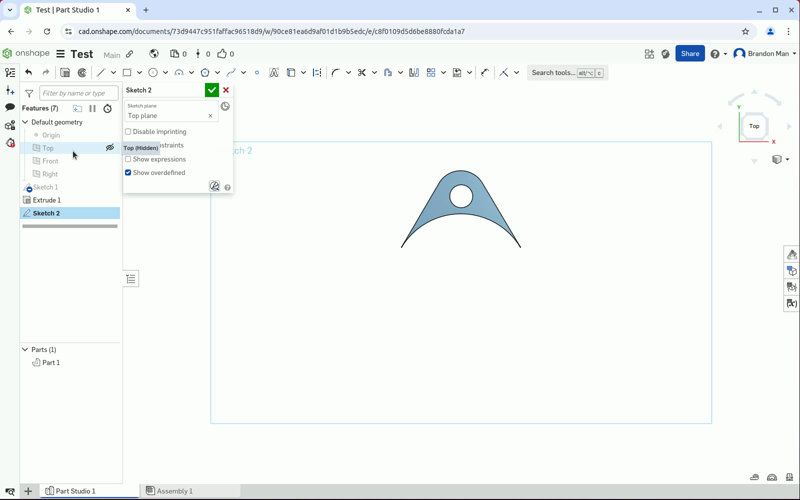
mouse_move(73, 352)
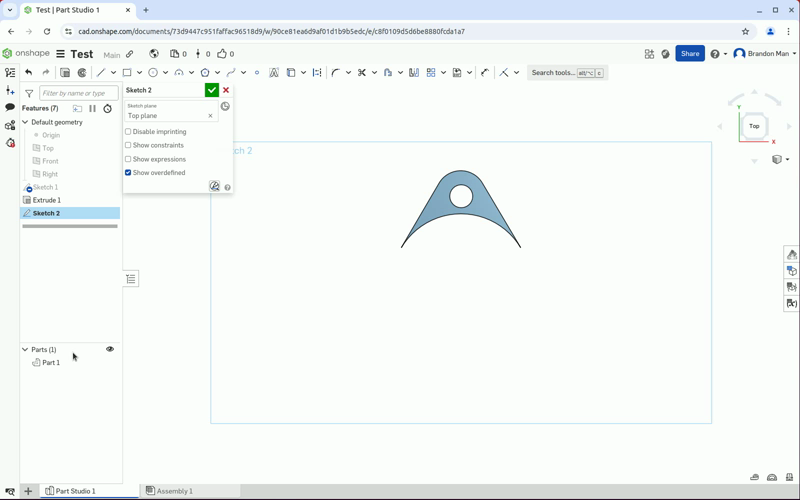
key(y)
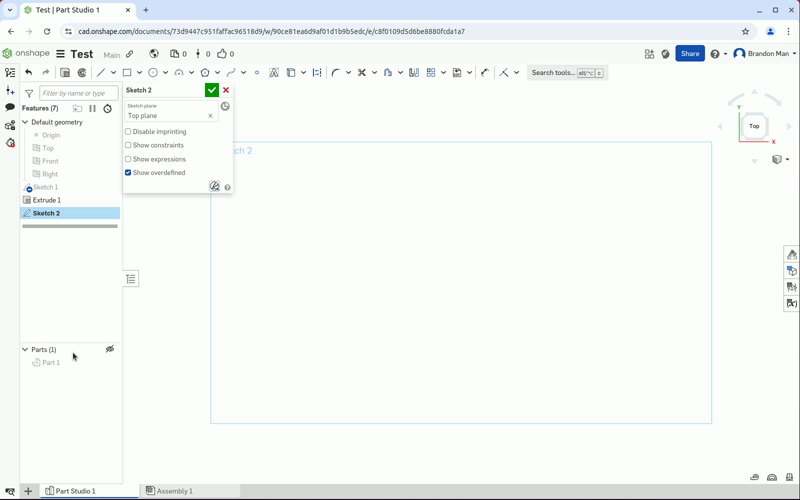
key(l)
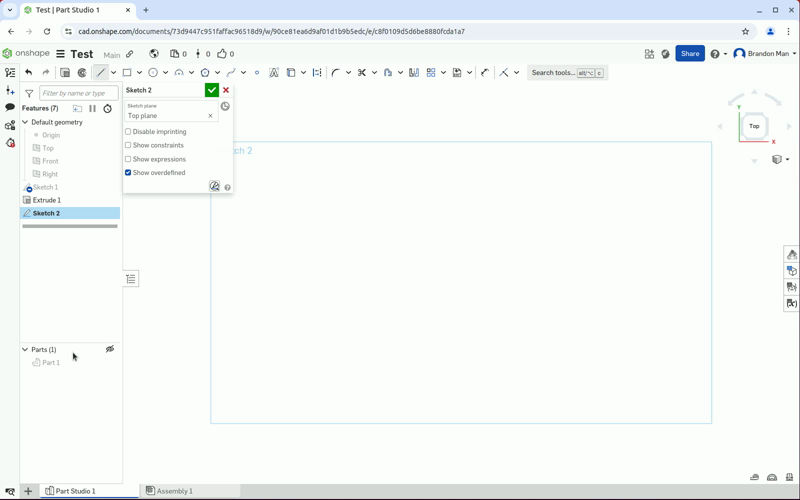
key_down(shift)
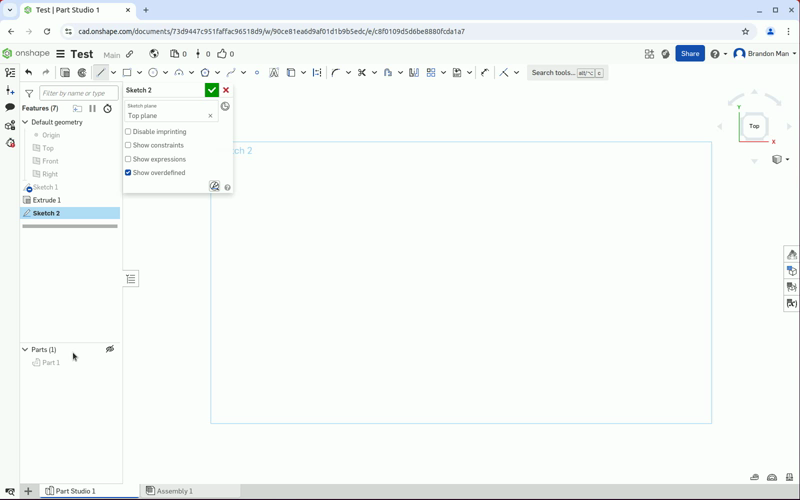
mouse_move(401, 318)
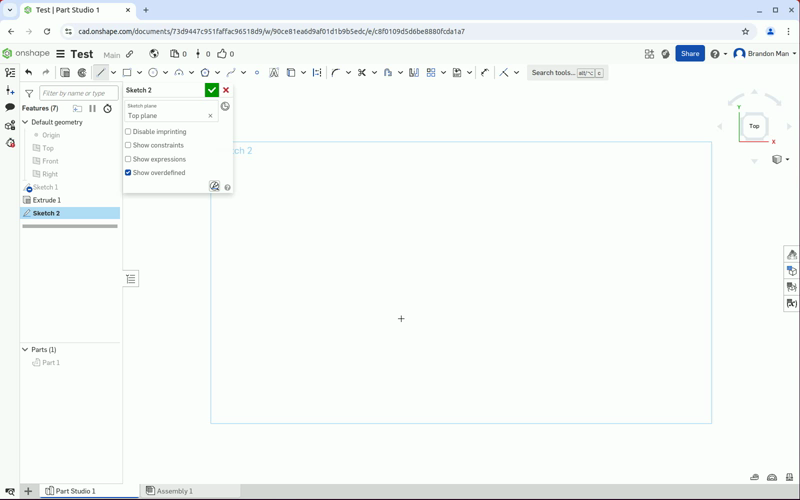
click(401, 318)
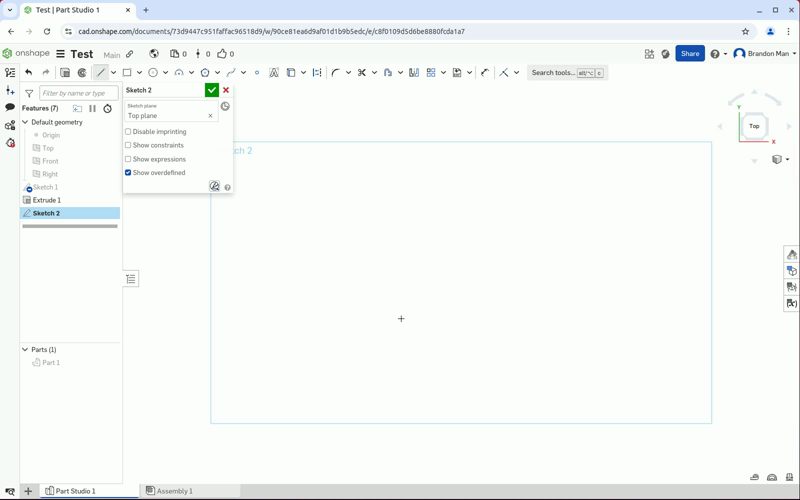
key_up(shift)
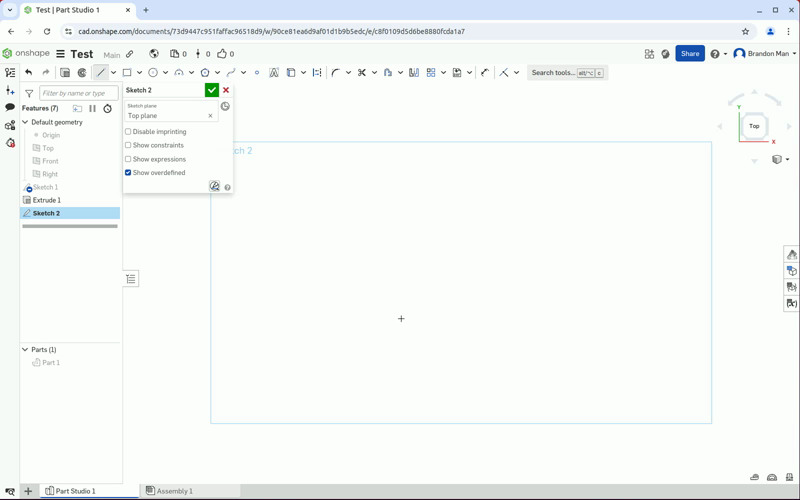
key_down(shift)
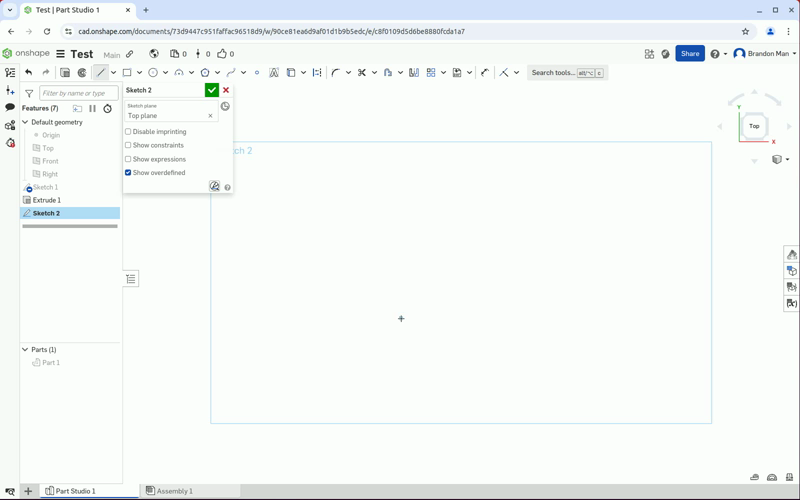
mouse_move(438, 382)
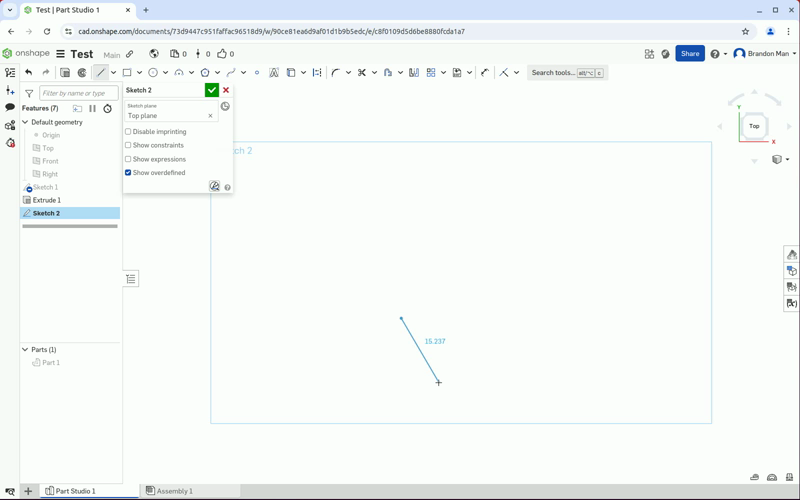
click(438, 382)
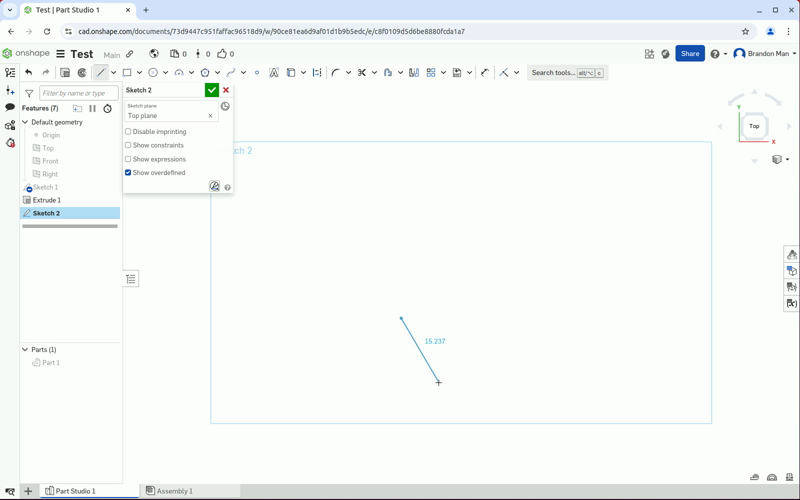
key_up(shift)
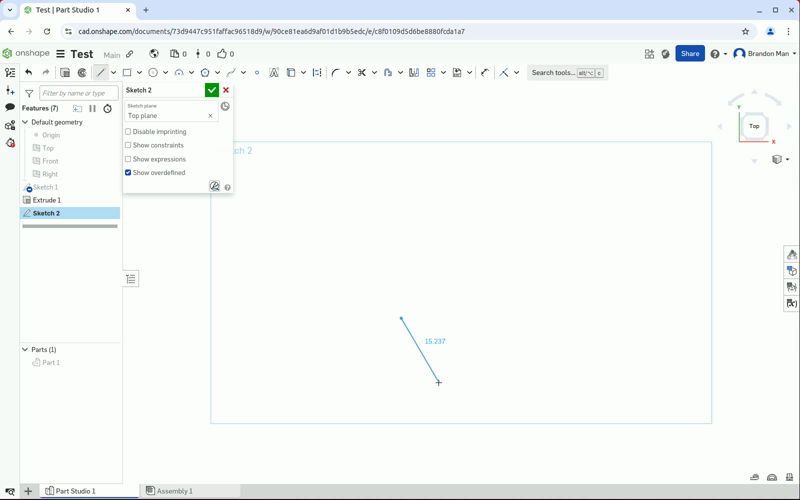
key(esc)
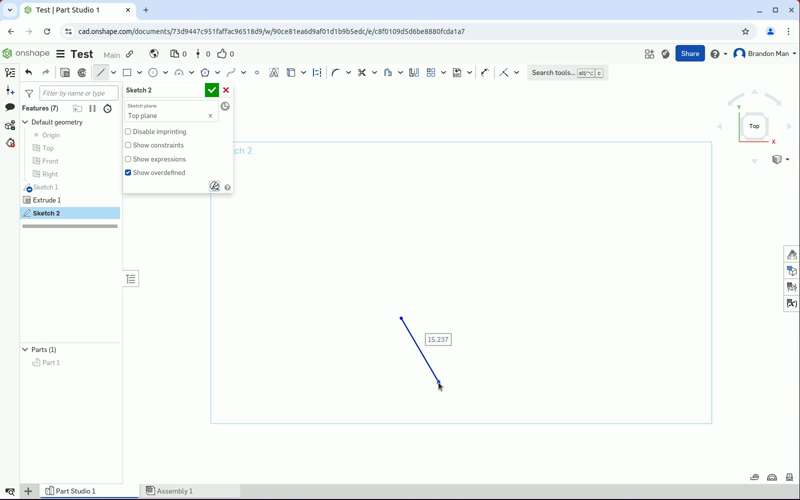
key(a)
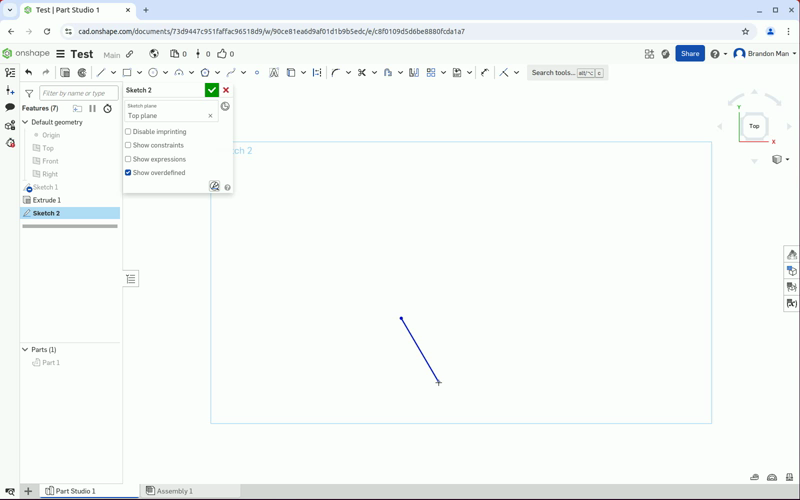
mouse_move(438, 382)
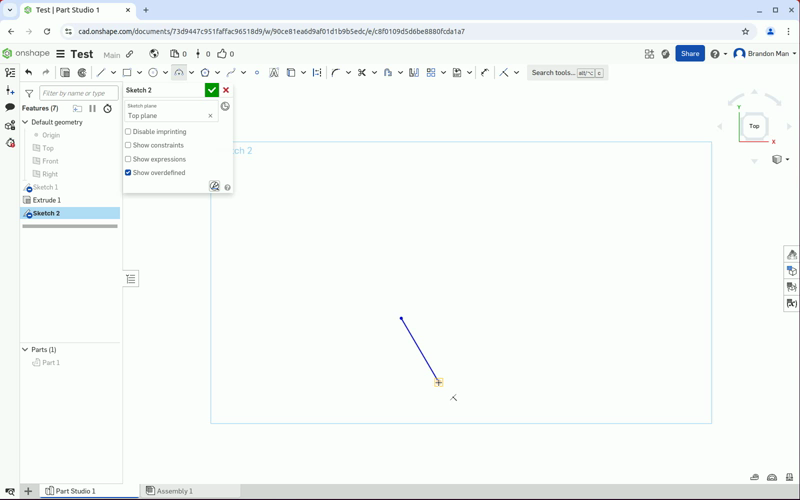
click(438, 382)
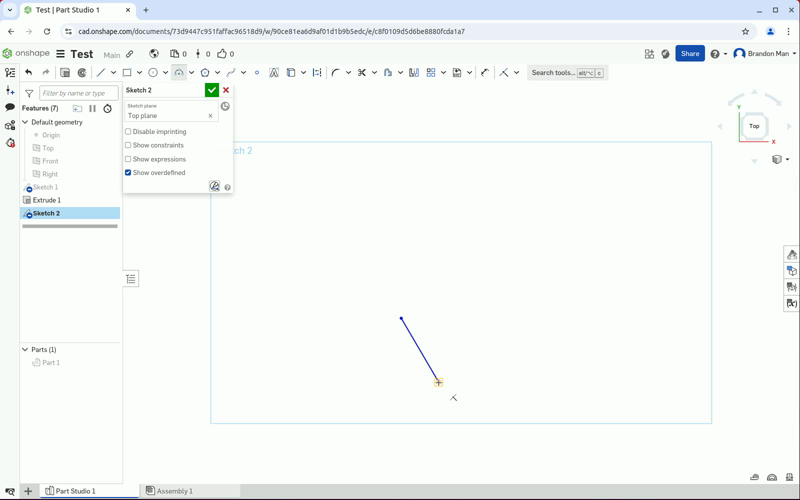
key_down(shift)
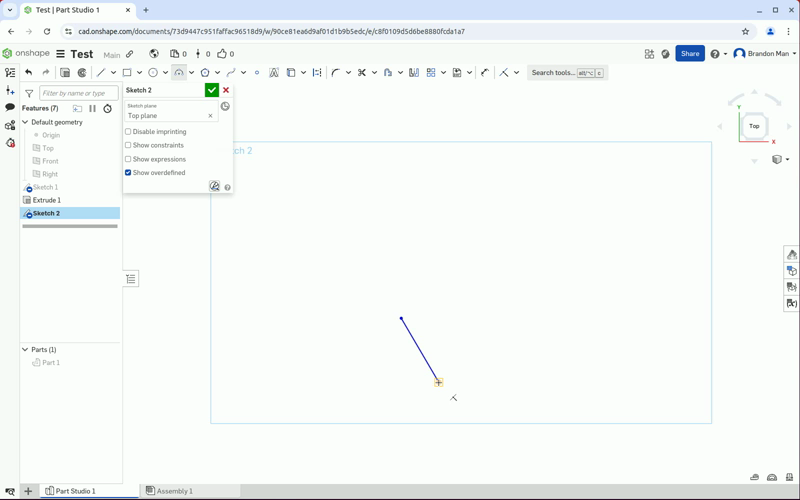
mouse_move(482, 382)
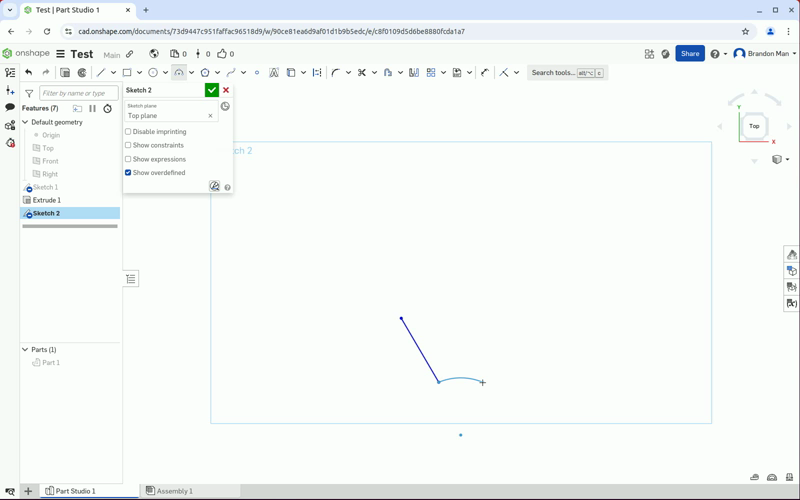
click(482, 382)
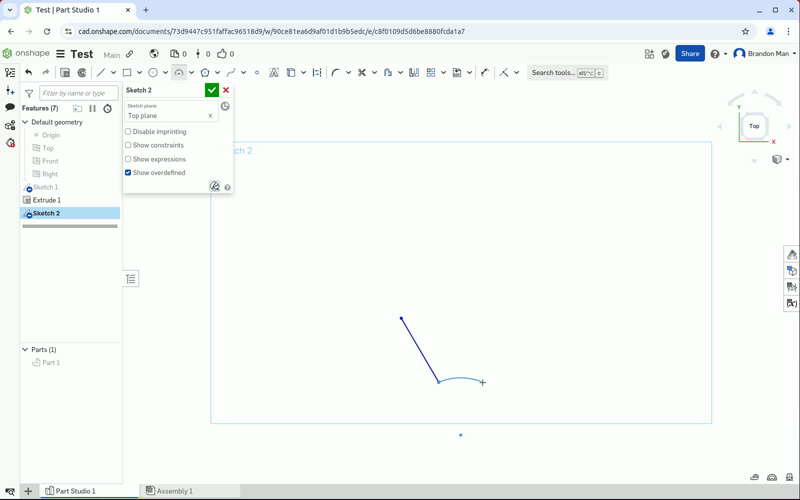
mouse_move(460, 394)
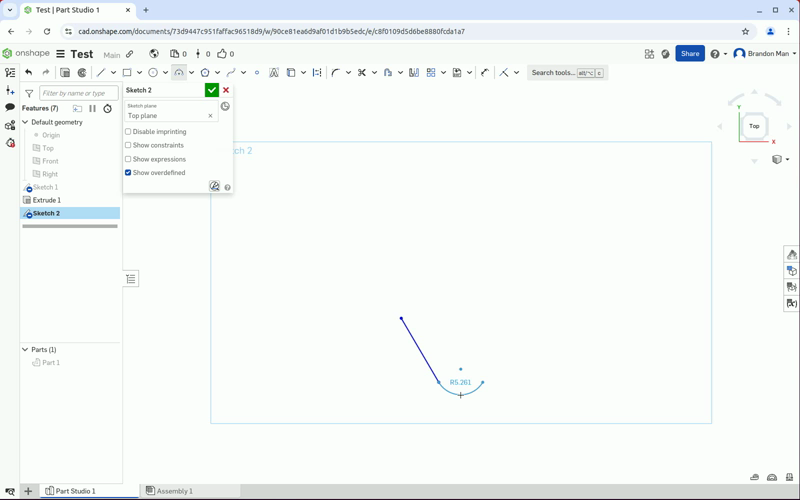
click(460, 394)
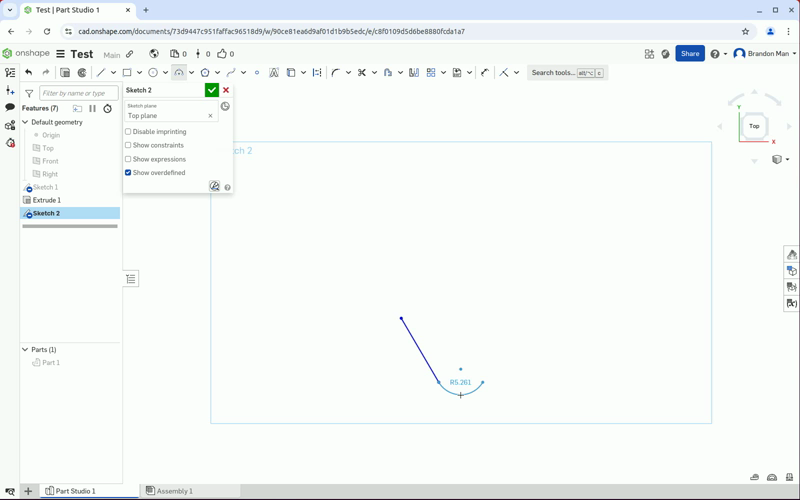
key_up(shift)
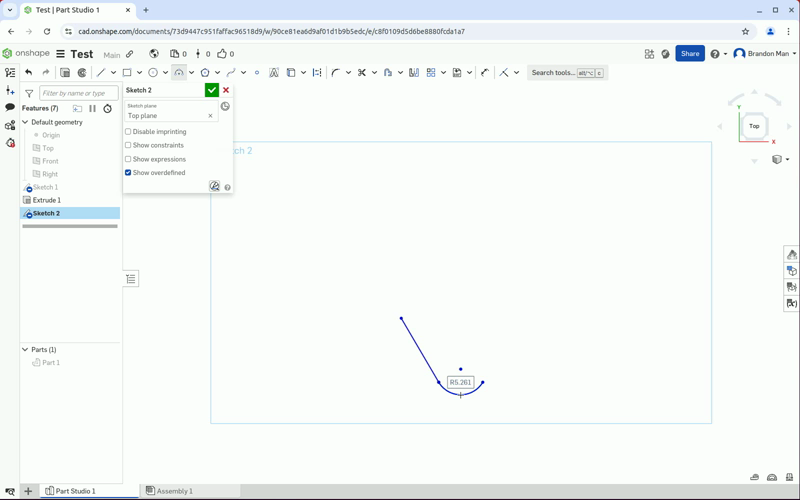
key(esc)
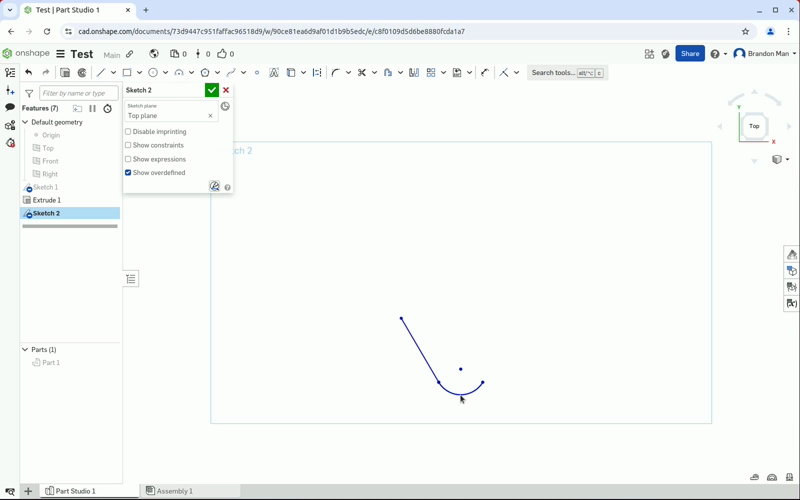
key(l)
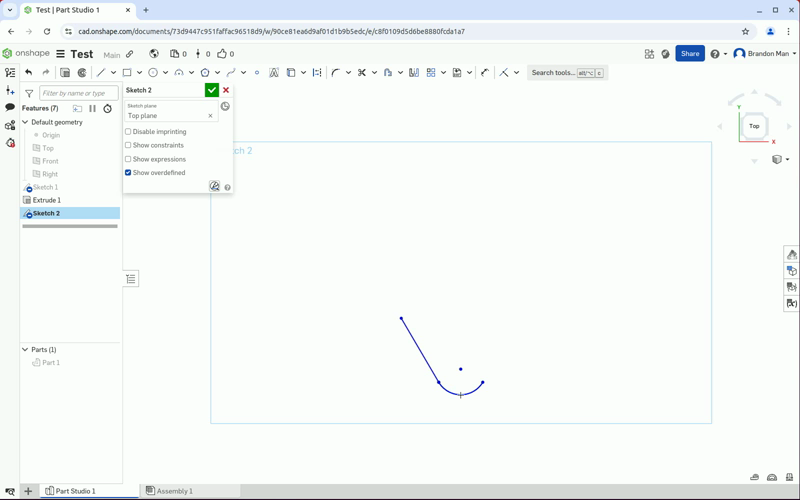
mouse_move(482, 382)
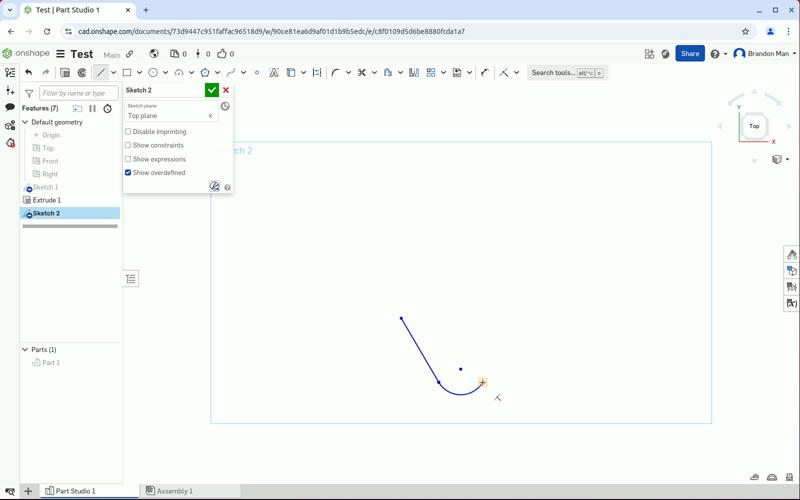
click(482, 382)
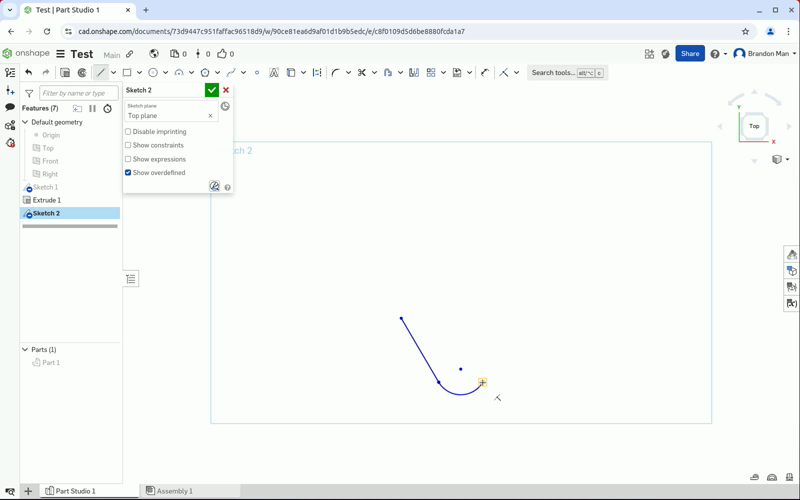
key_down(shift)
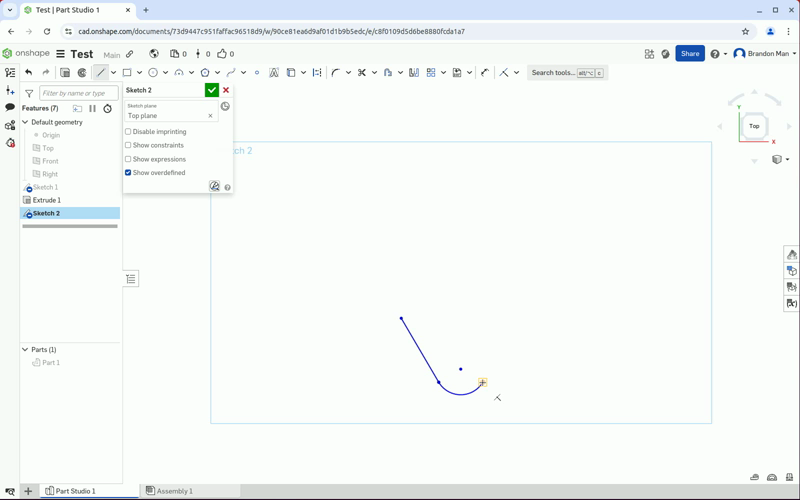
mouse_move(520, 318)
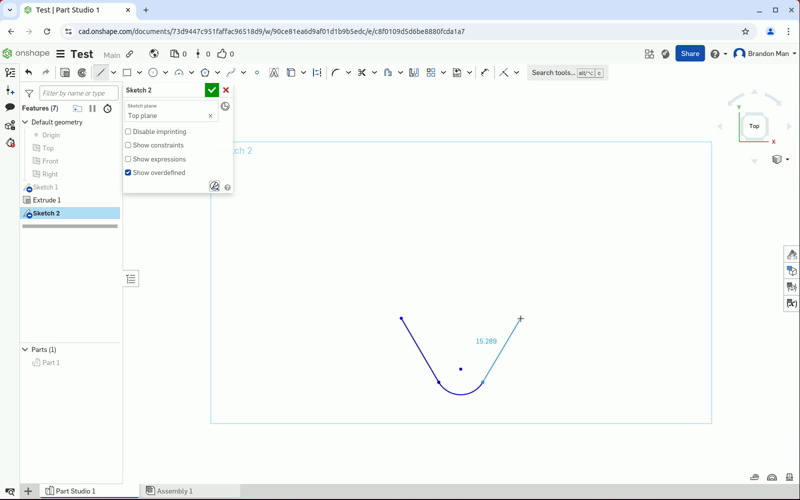
click(520, 318)
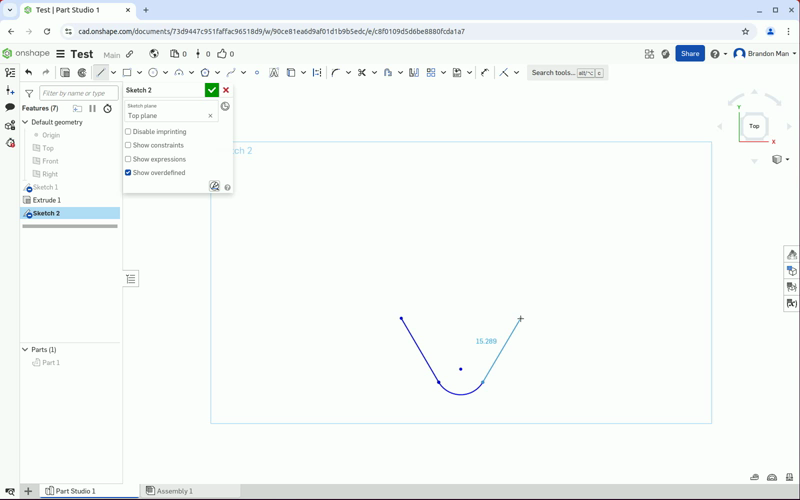
key_up(shift)
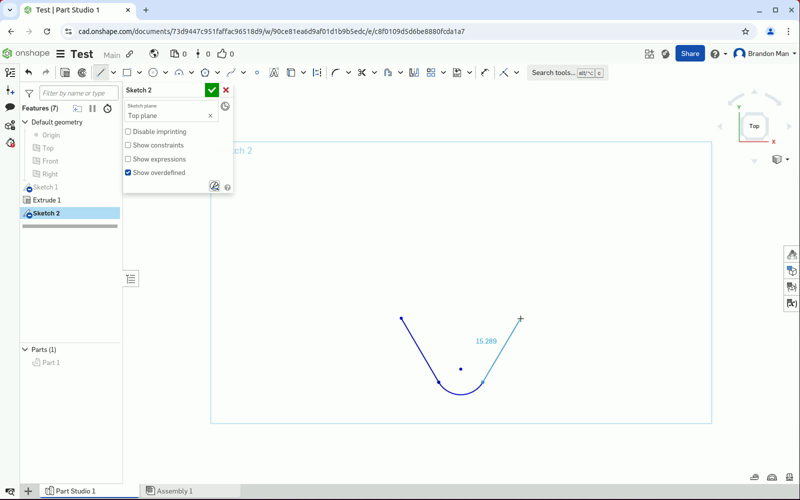
key(esc)
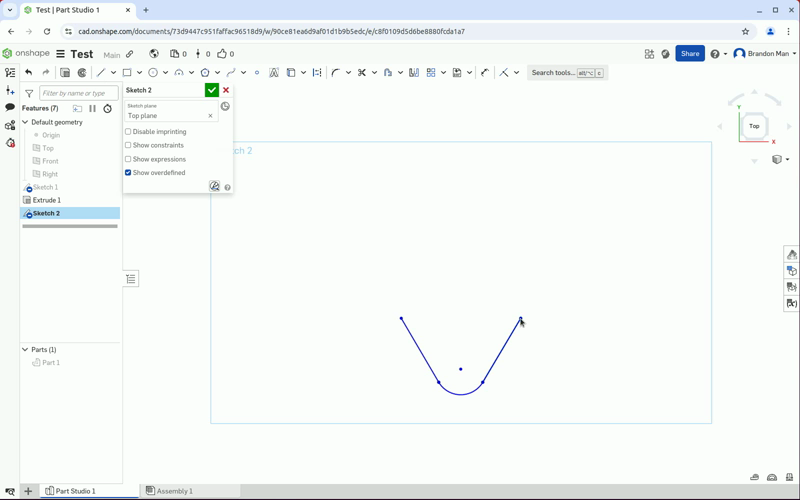
key(a)
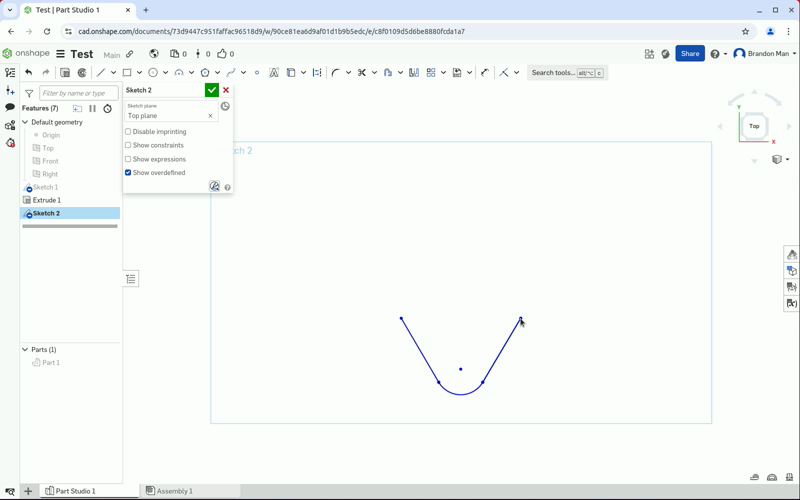
mouse_move(520, 318)
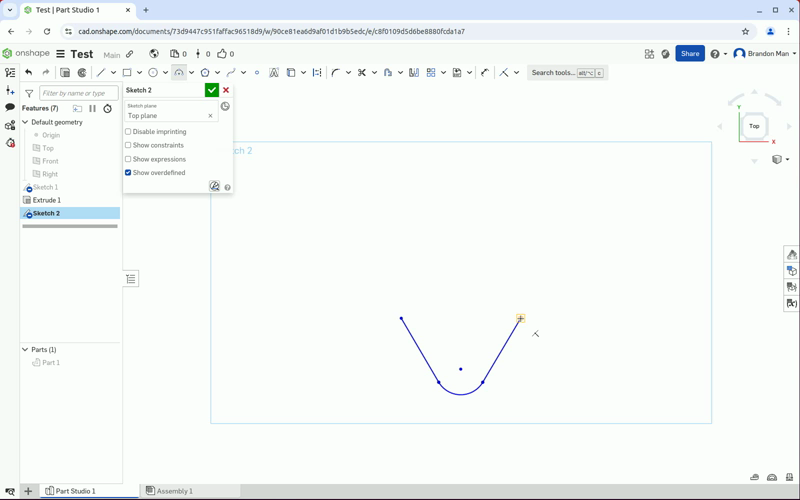
click(520, 318)
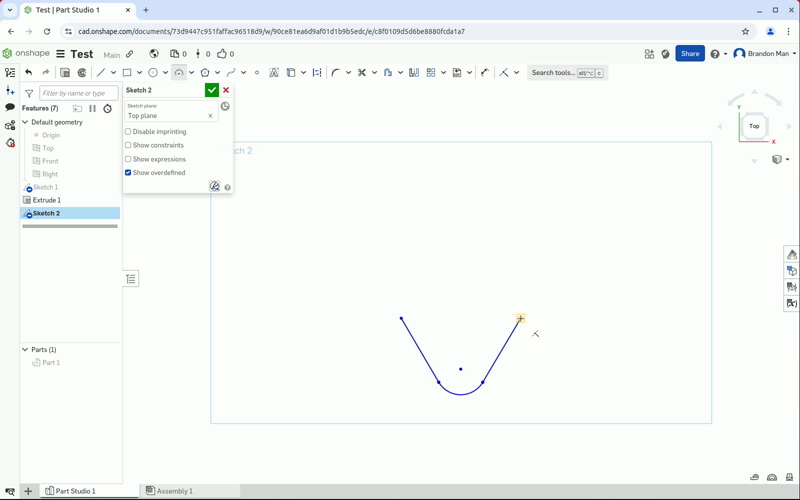
mouse_move(401, 318)
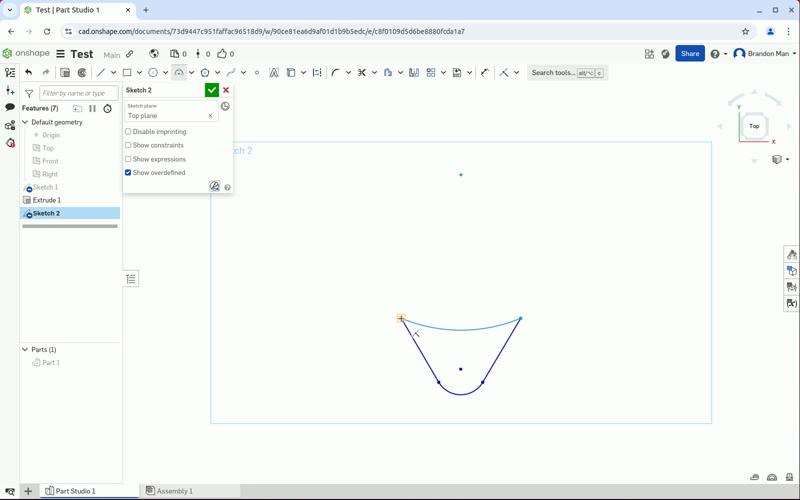
click(401, 318)
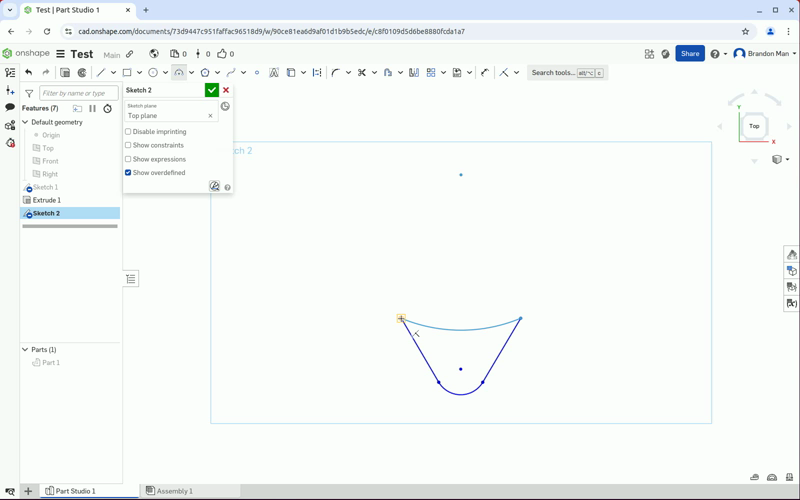
key_down(shift)
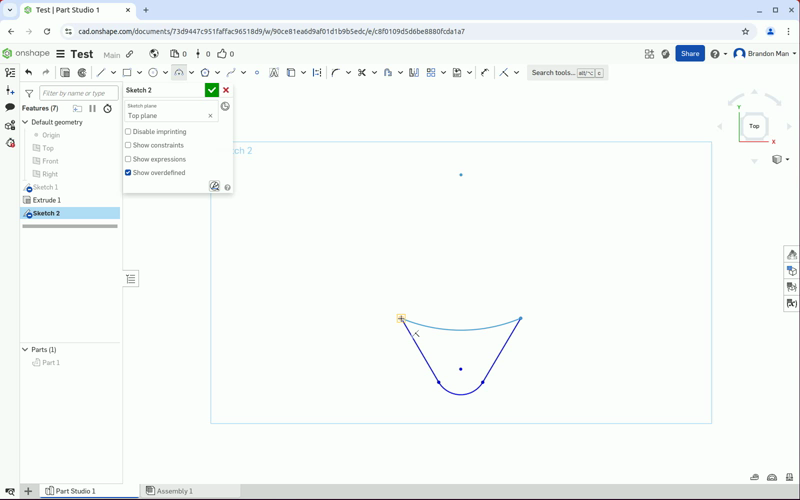
mouse_move(460, 352)
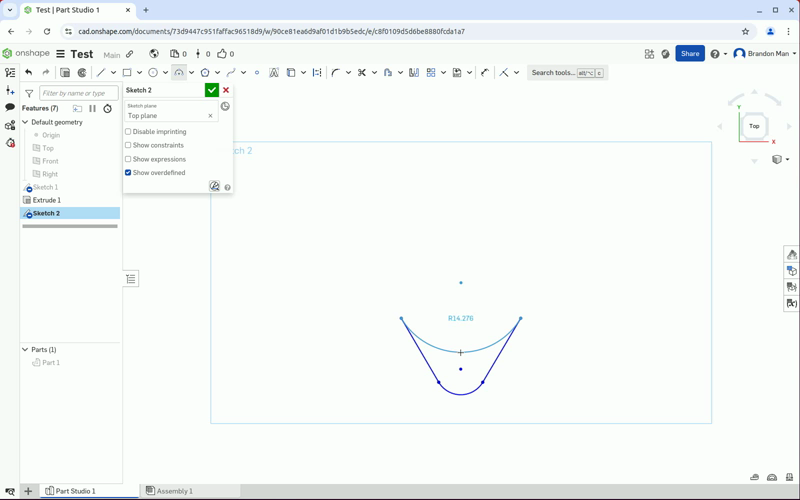
click(460, 352)
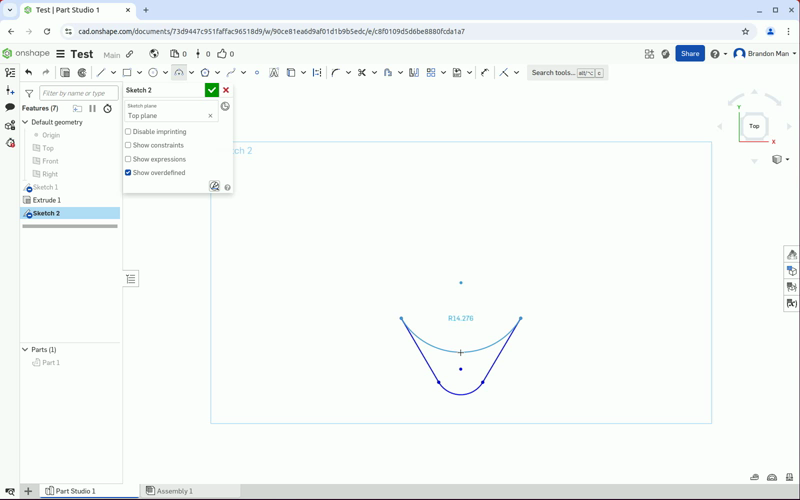
key_up(shift)
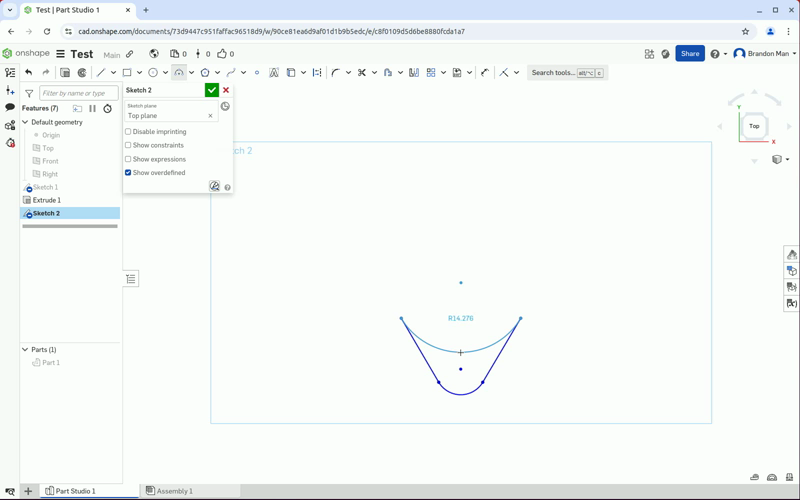
key(esc)
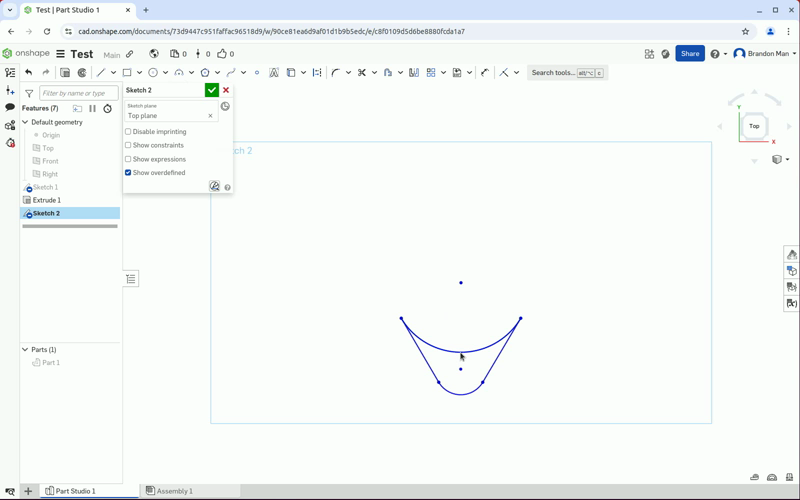
key(c)
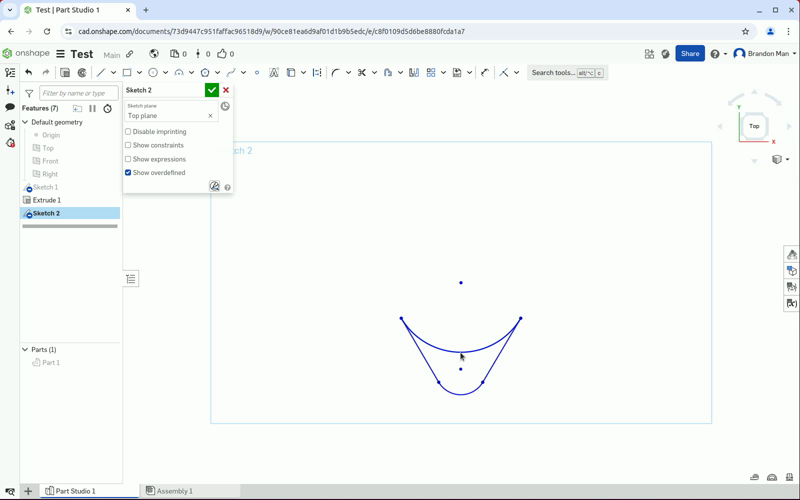
key_down(shift)
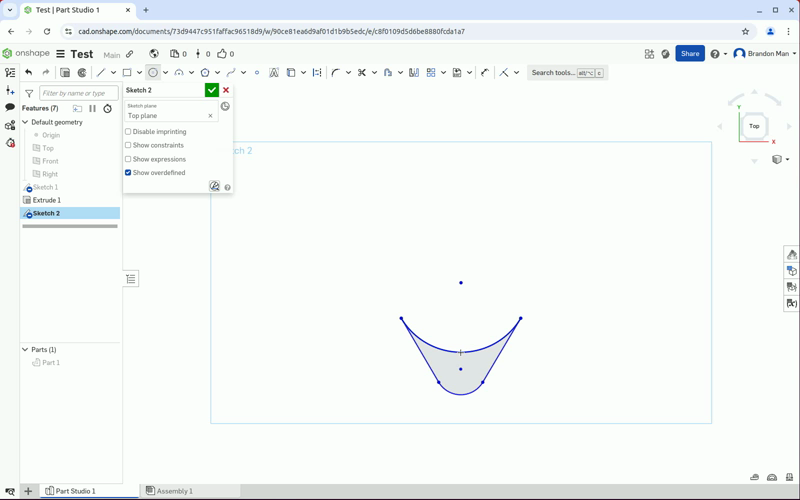
mouse_move(461, 369)
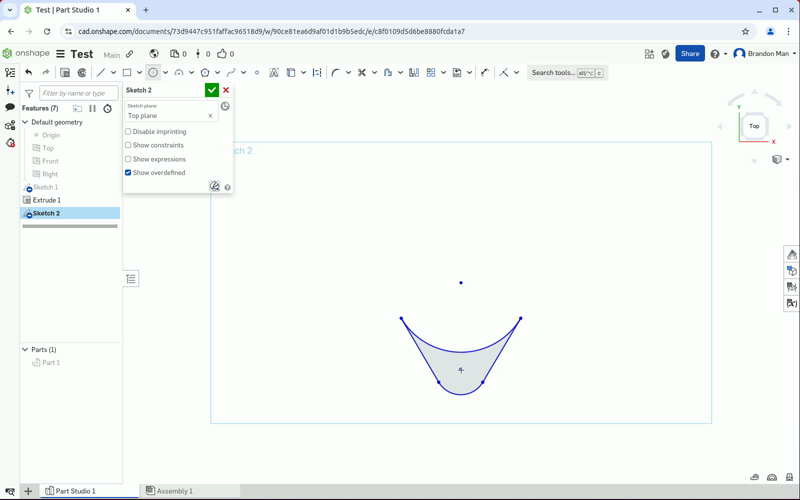
scroll(6)
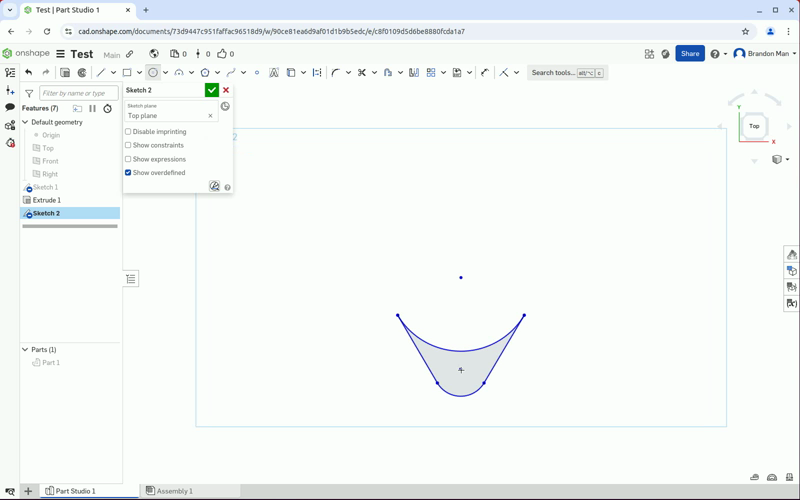
scroll(6)
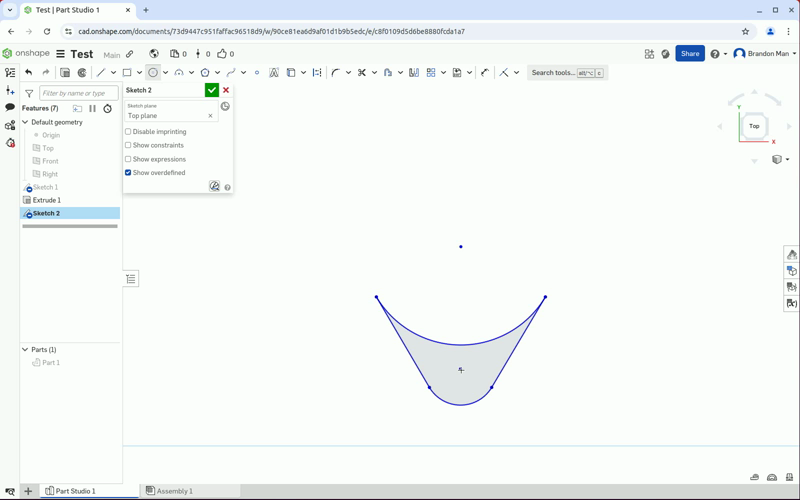
scroll(6)
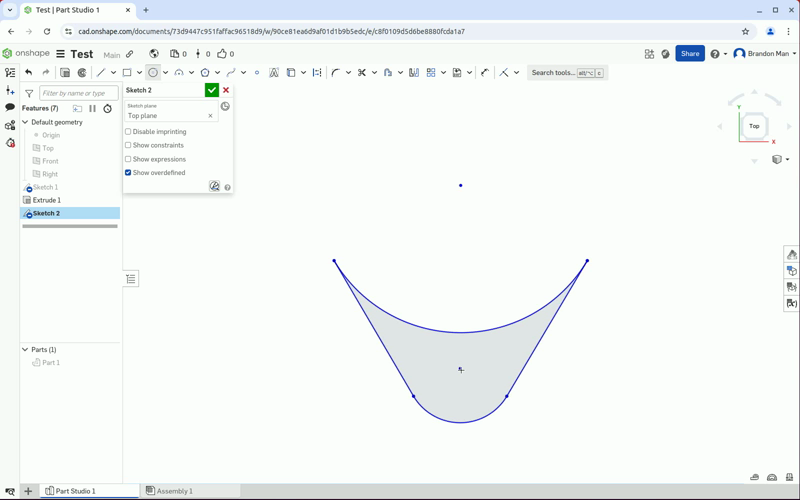
scroll(6)
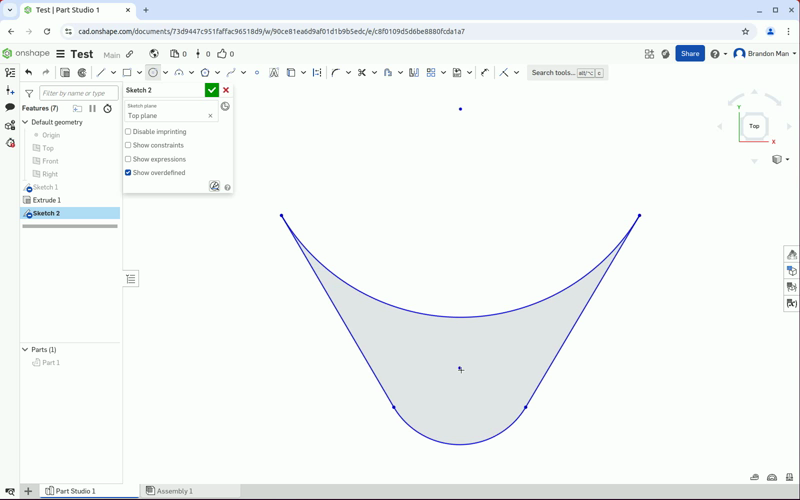
scroll(6)
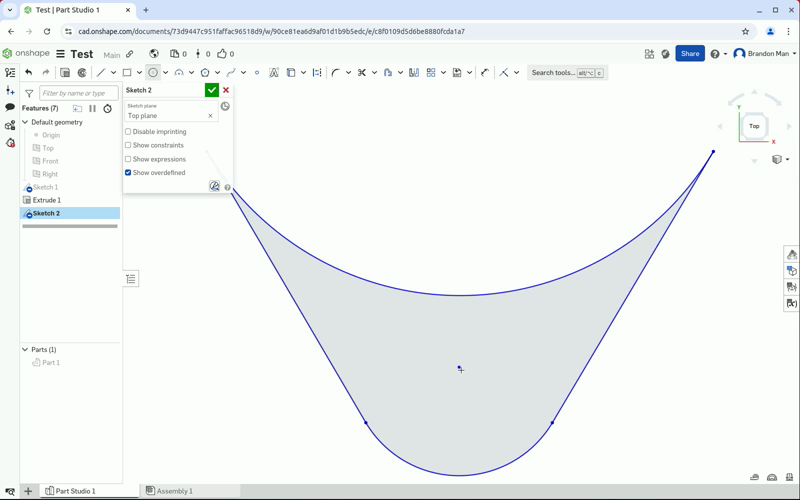
scroll(6)
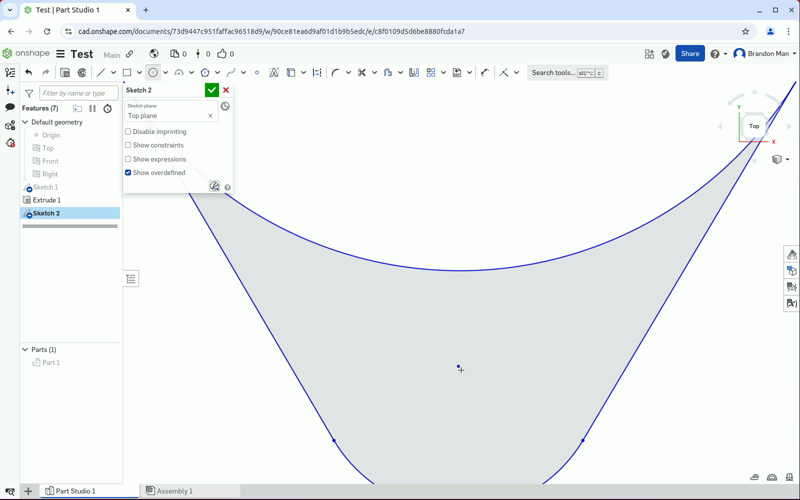
scroll(6)
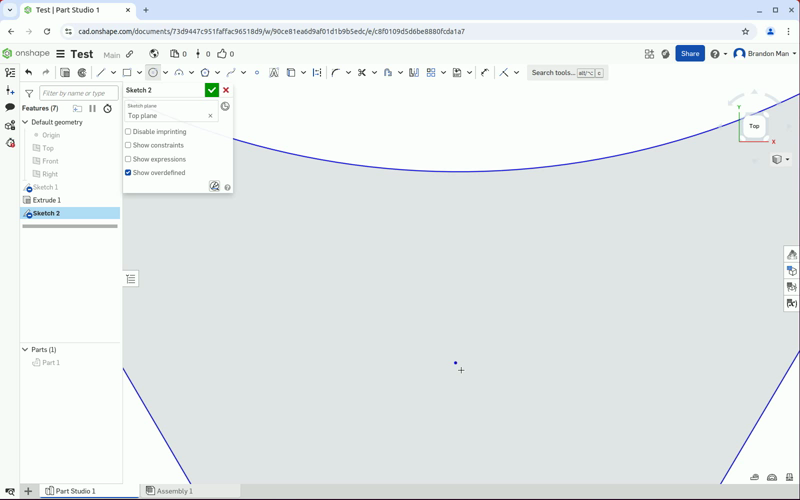
click(461, 369)
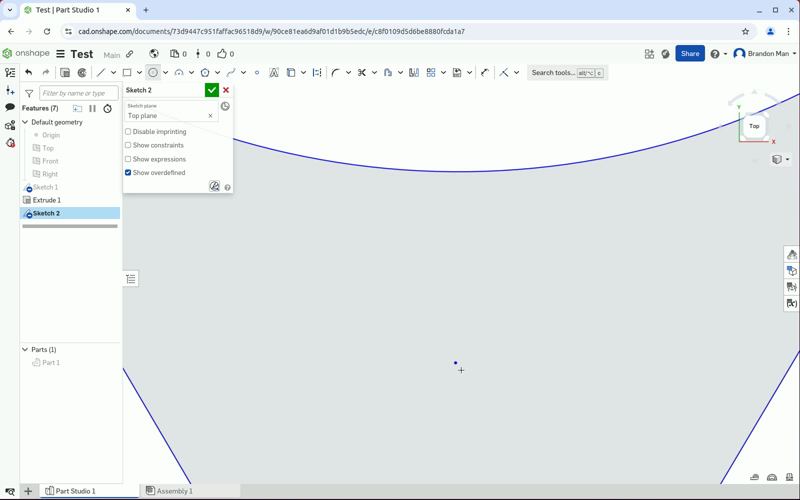
scroll(-6)
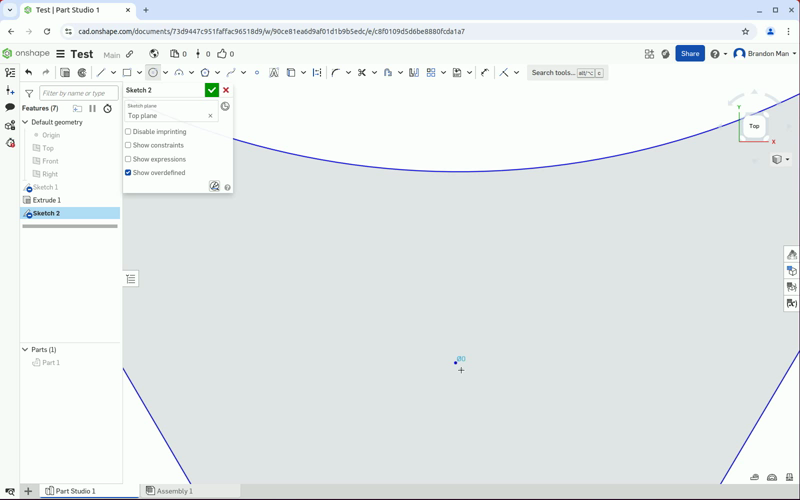
scroll(-6)
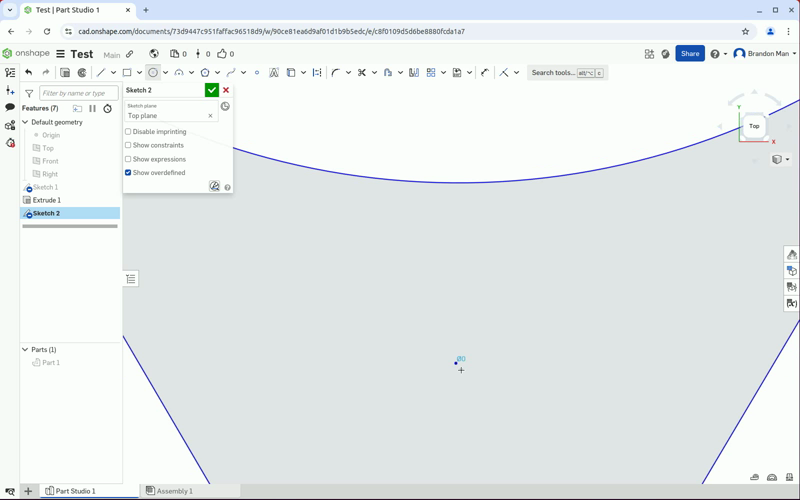
scroll(-6)
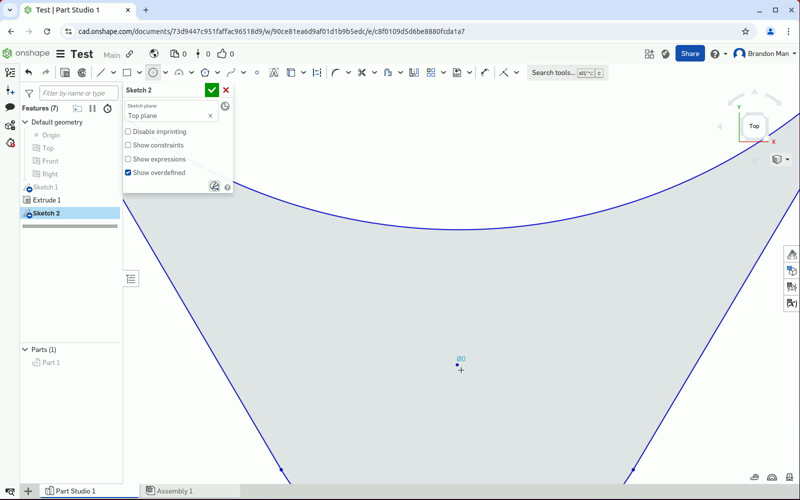
scroll(-6)
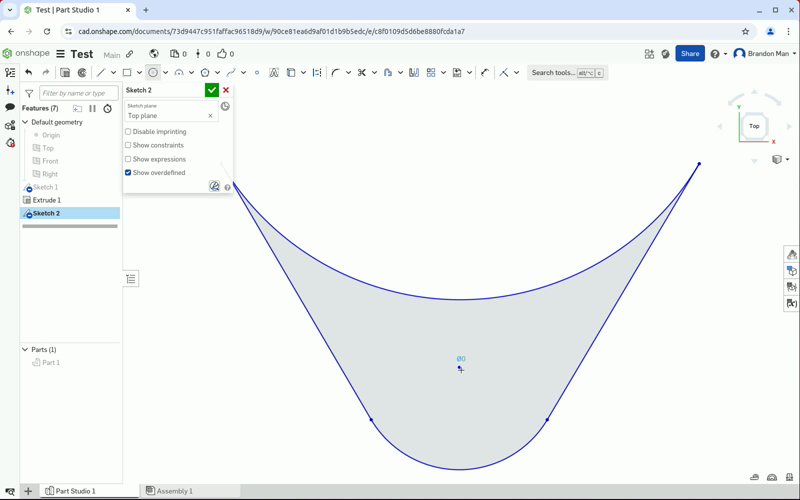
scroll(-6)
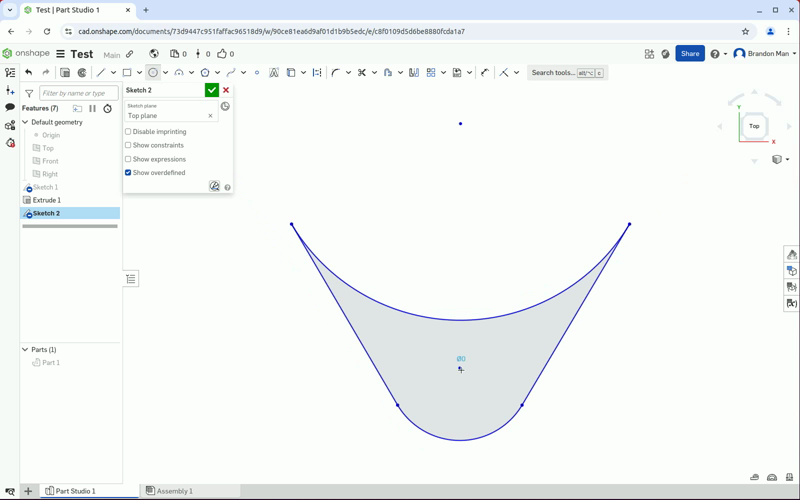
scroll(-6)
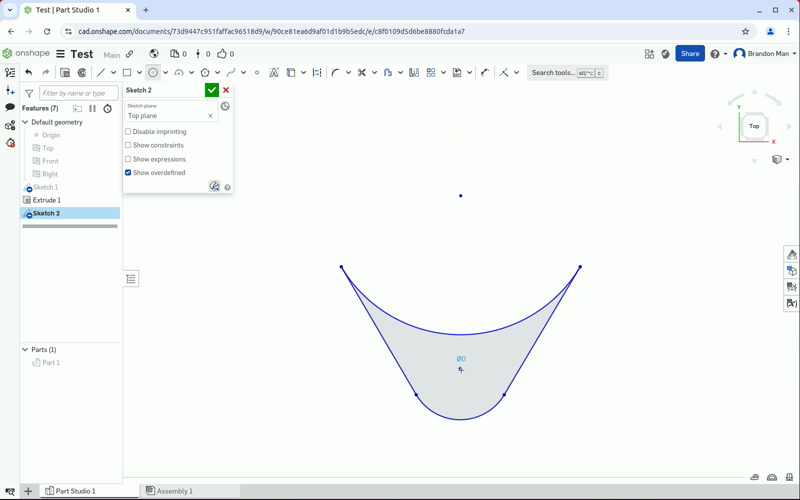
scroll(-6)
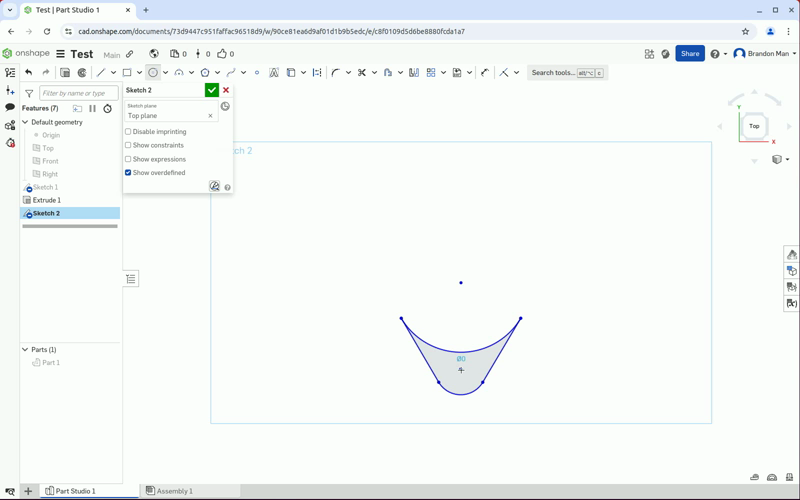
key_up(shift)
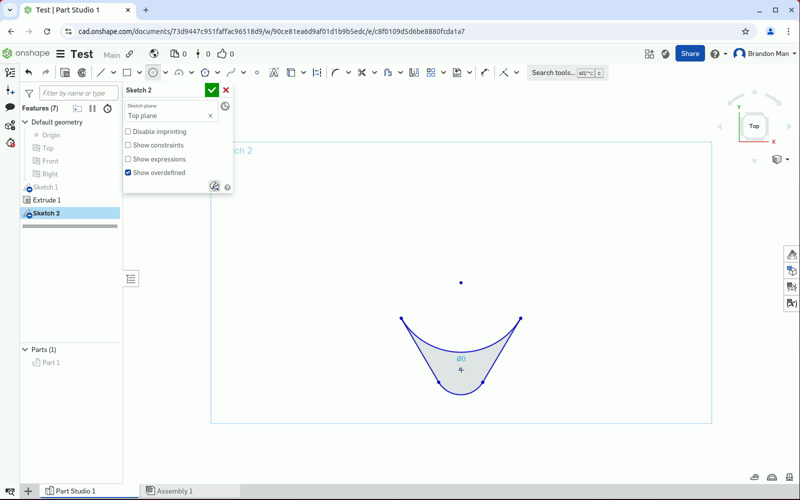
mouse_move(472, 369)
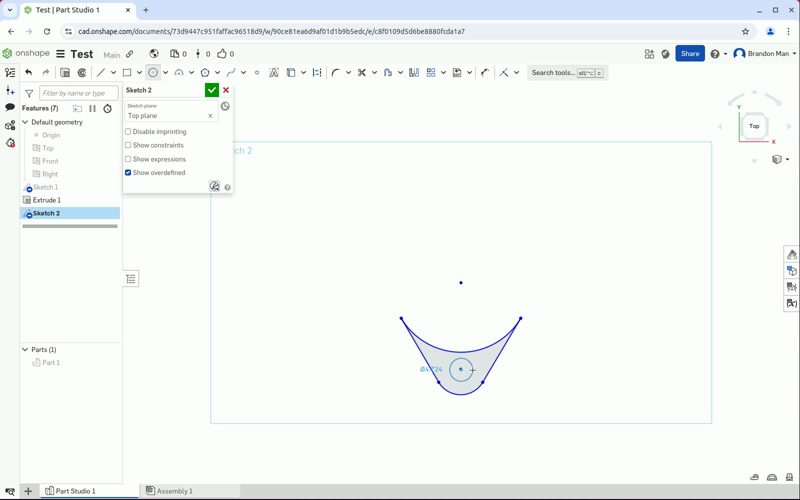
click(472, 369)
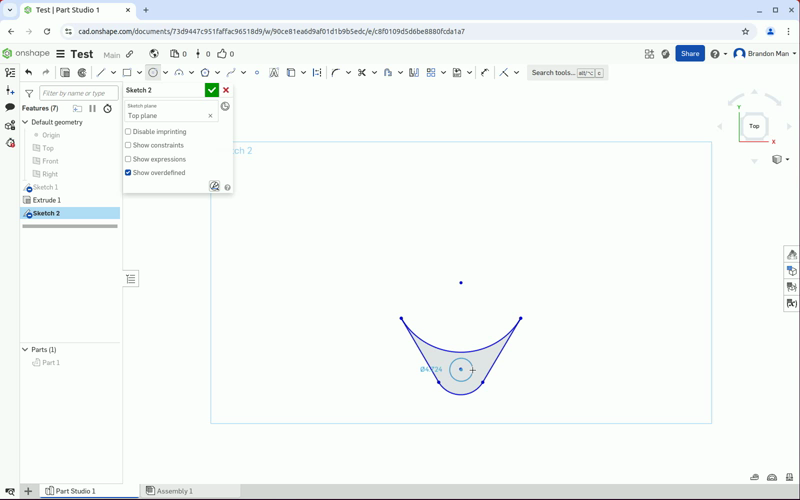
key(esc)
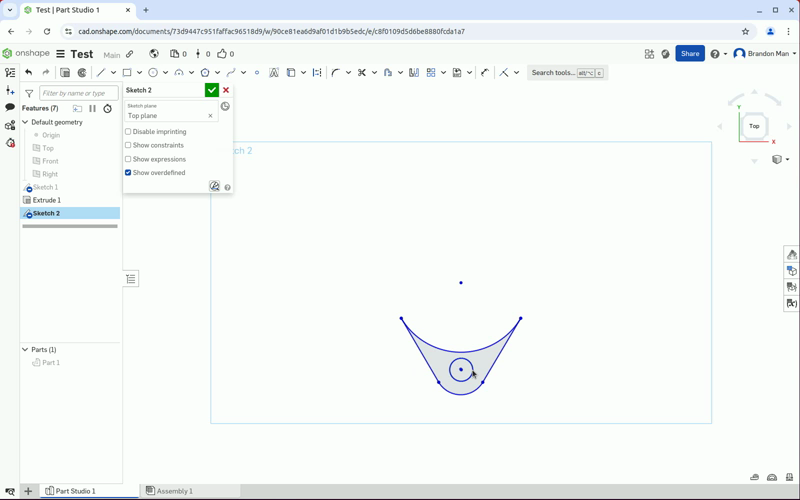
mouse_move(461, 384)
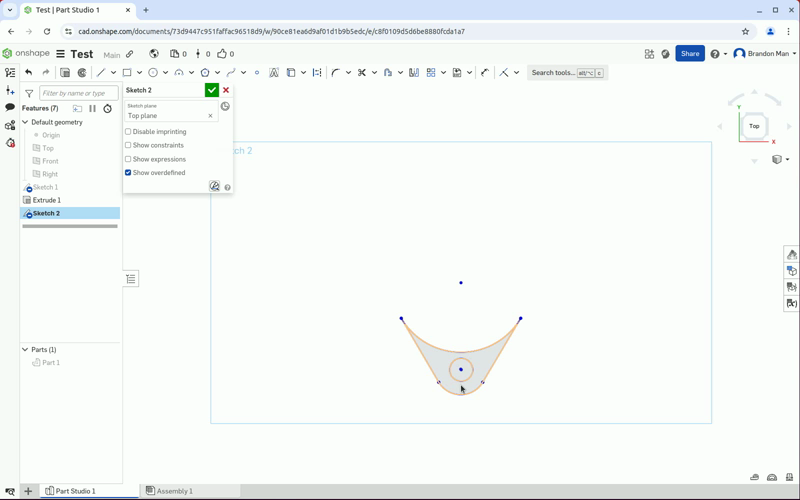
click(461, 384)
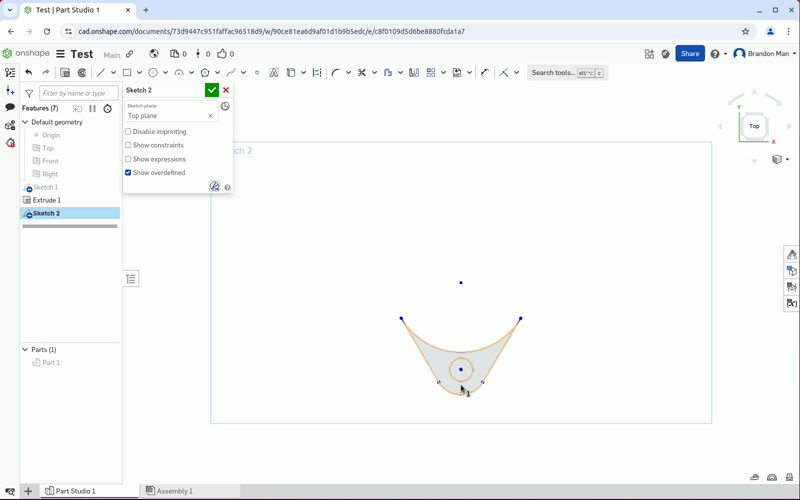
mouse_move(73, 352)
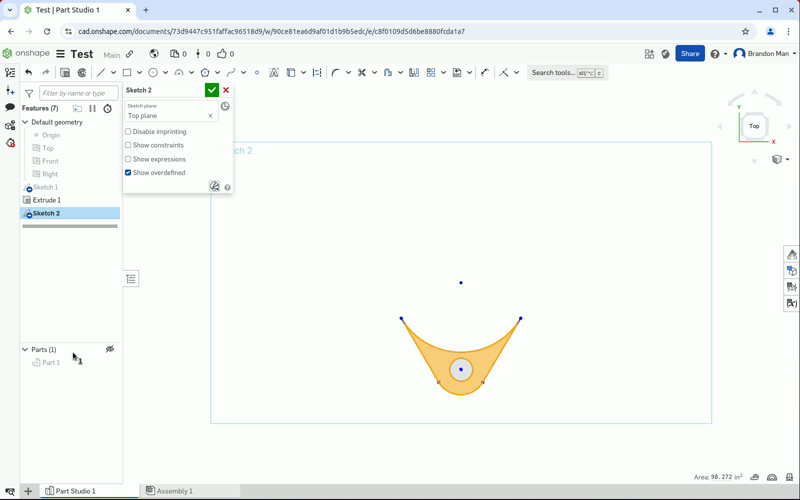
key(shift+y)
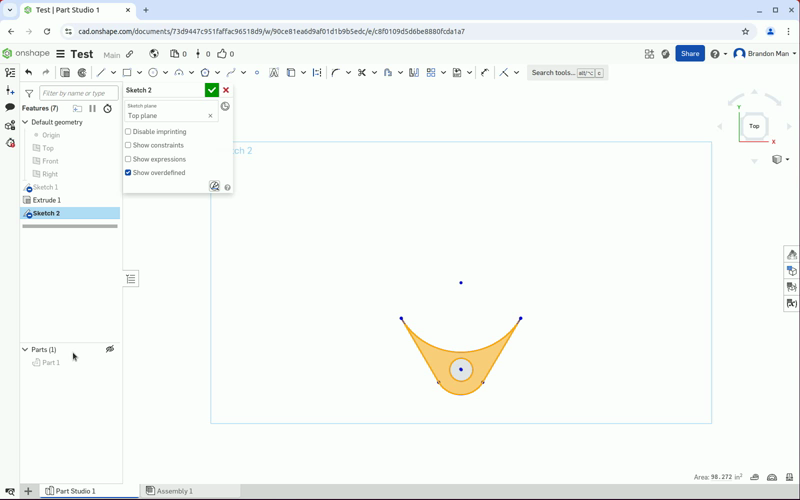
key(shift+e)
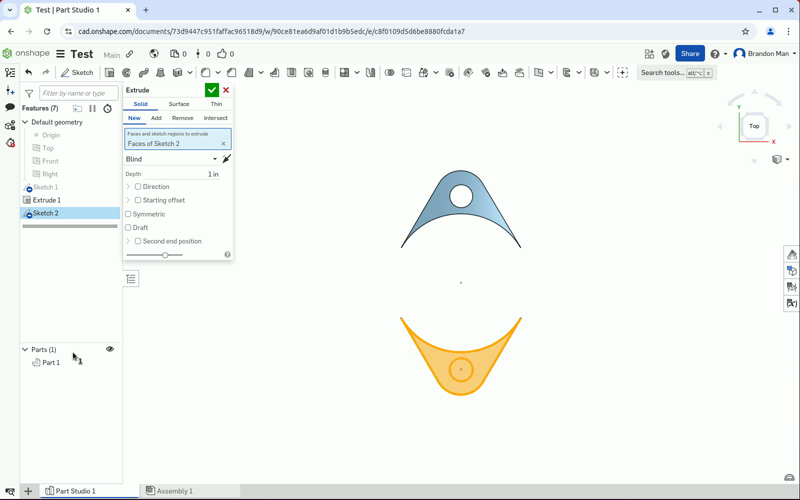
mouse_move(143, 106)
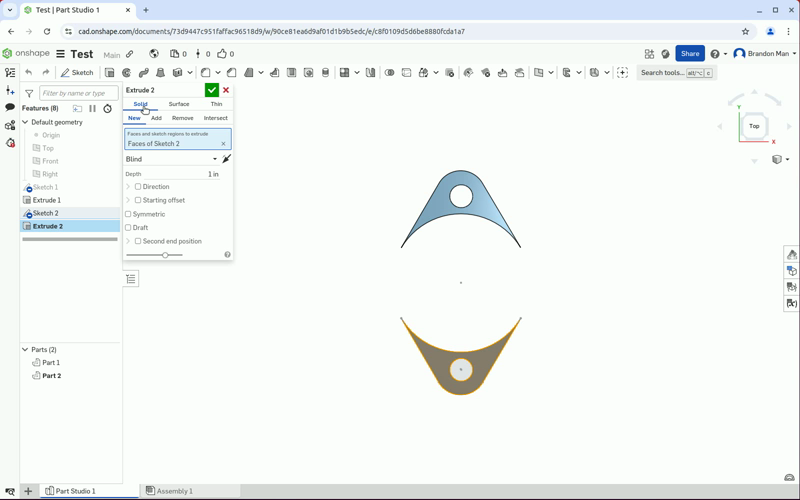
click(143, 106)
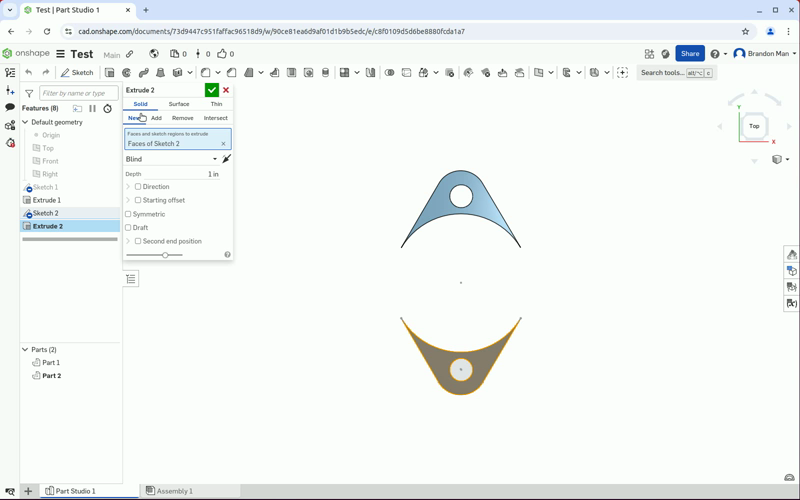
mouse_move(137, 120)
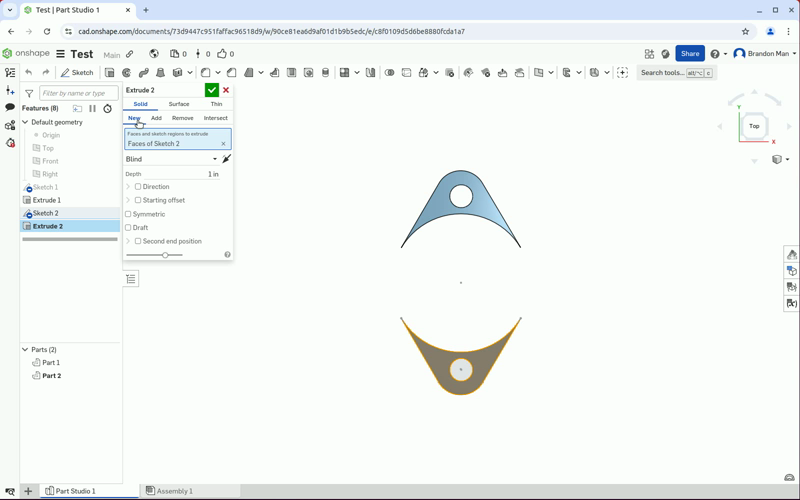
click(137, 120)
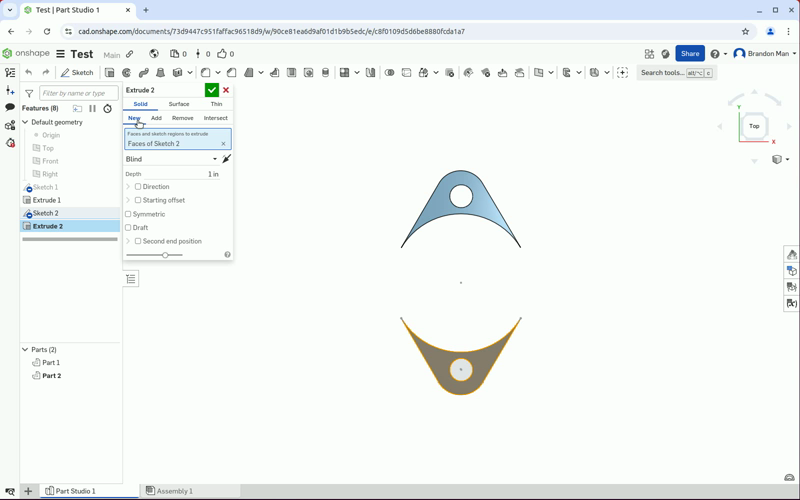
key(tab, 4)
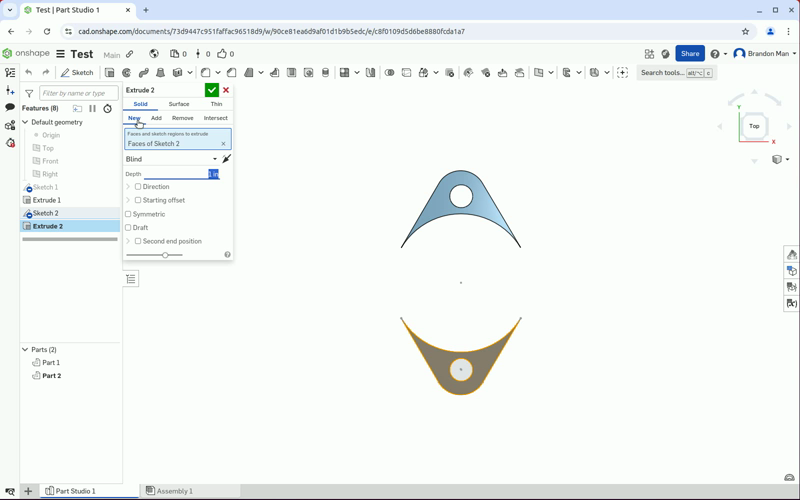
text(5.296)
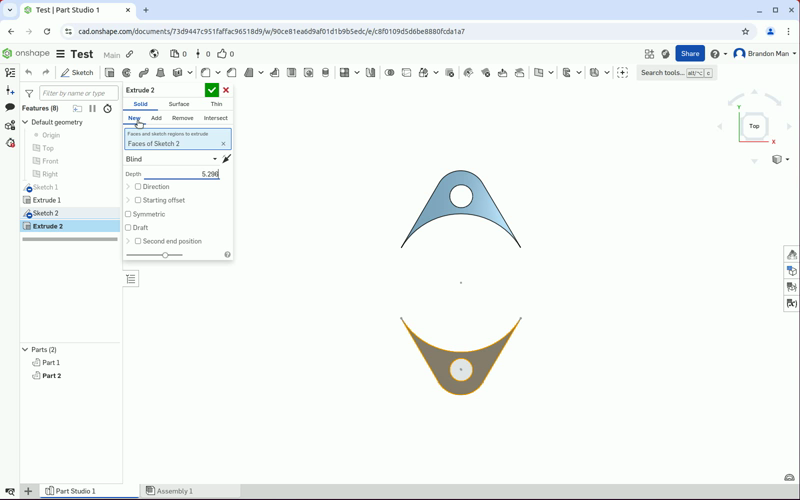
key(enter)
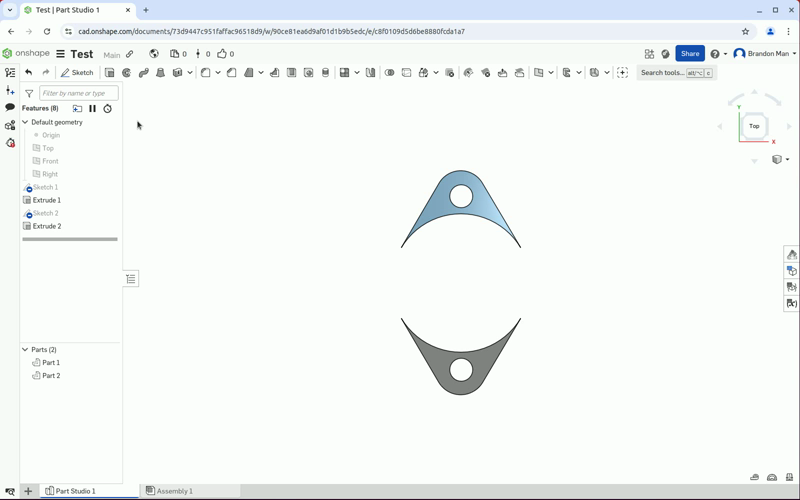
key(shift+h)
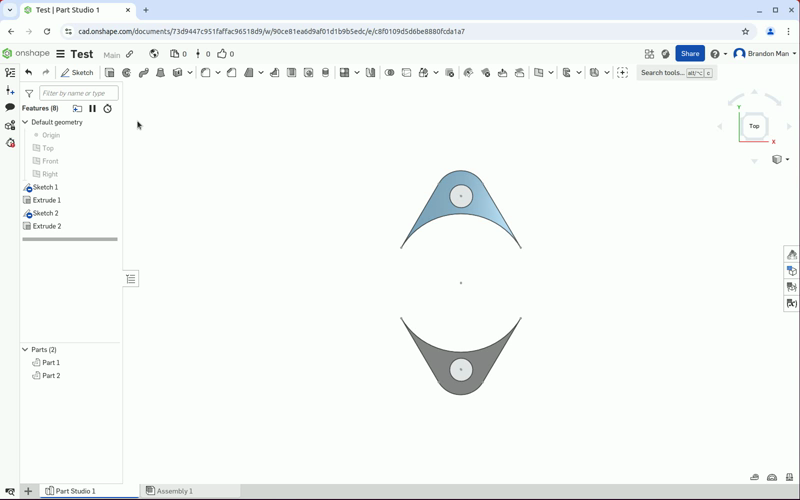
key(shift+h)
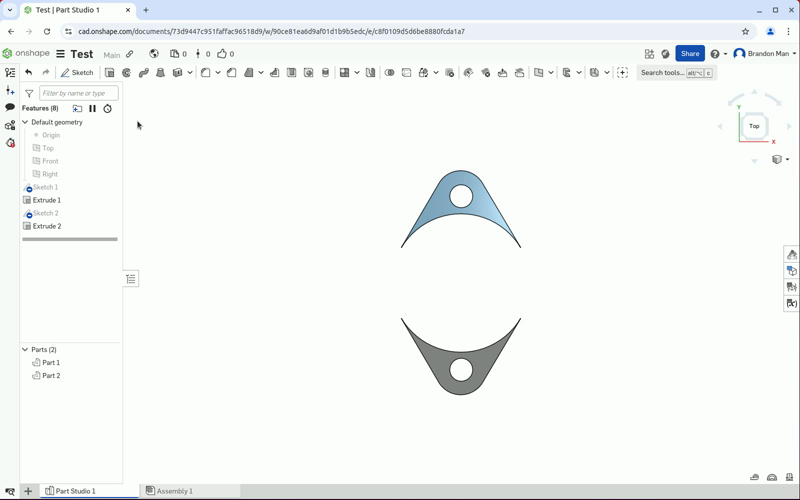
mouse_move(73, 189)
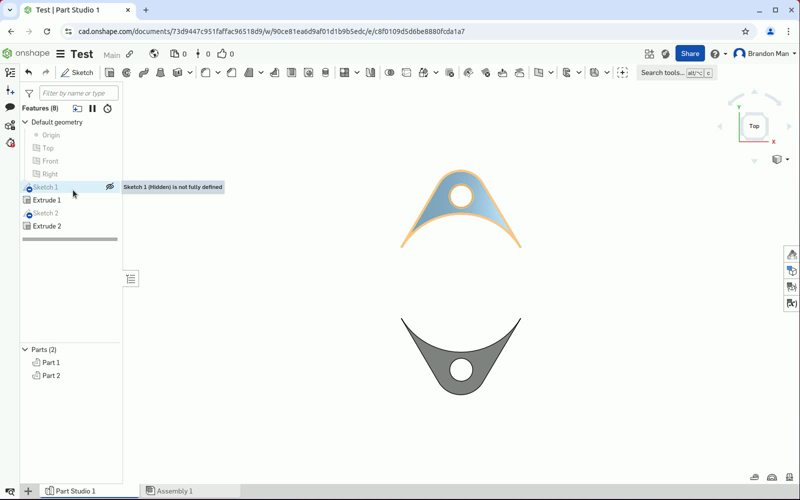
click(73, 189)
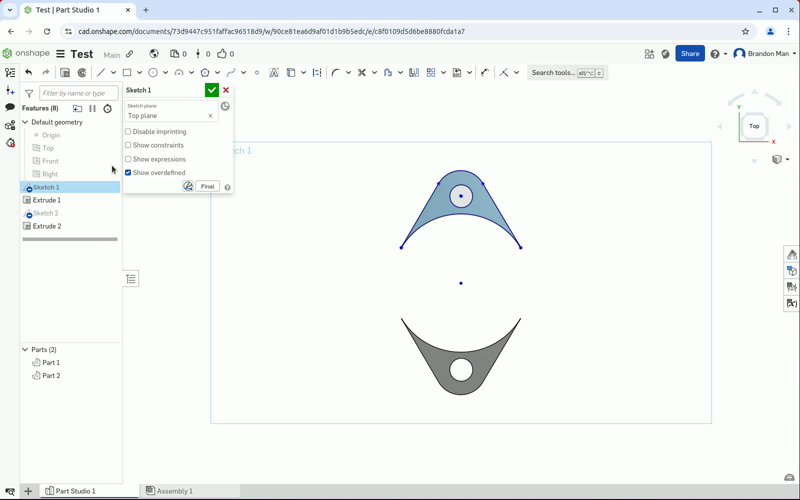
mouse_move(229, 92)
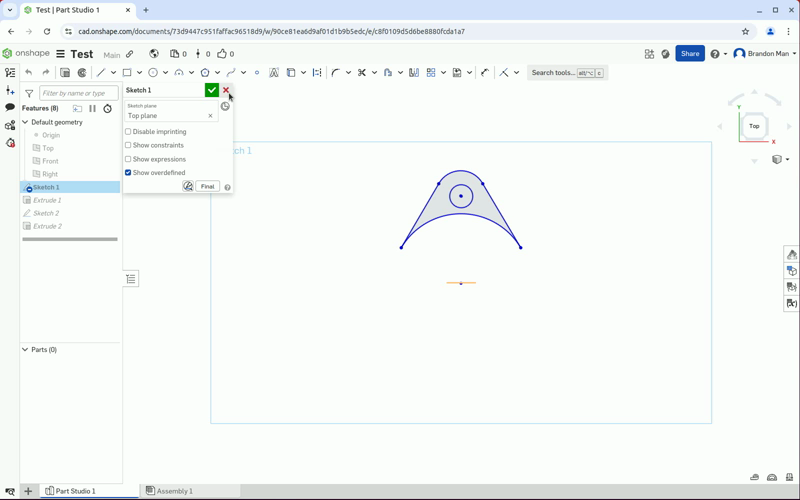
click(229, 92)
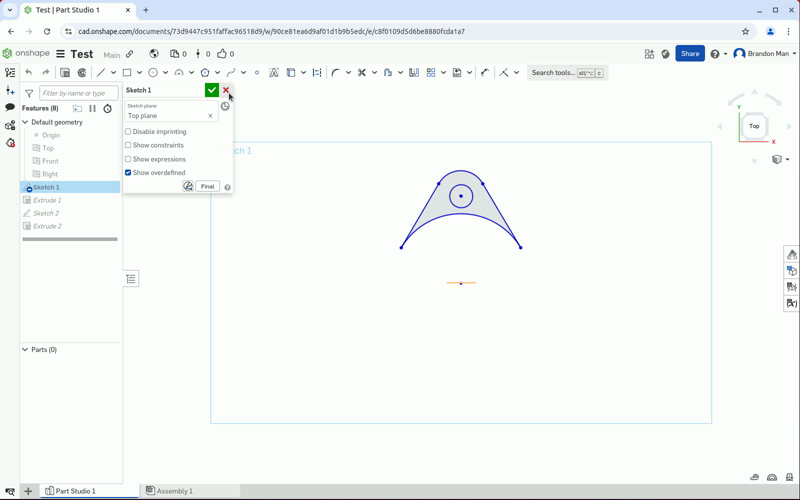
key(shift+s)
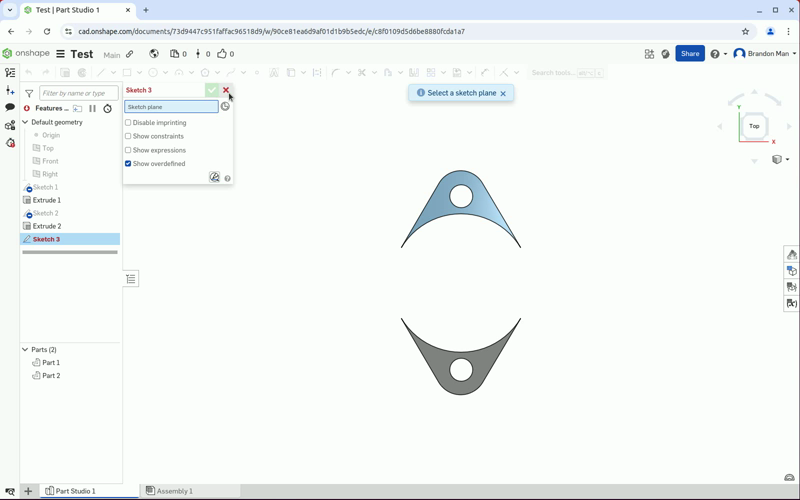
mouse_move(73, 150)
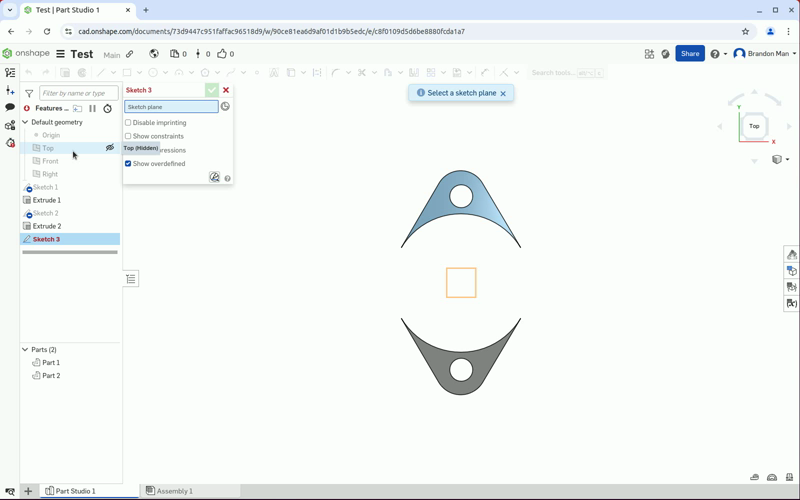
click(73, 150)
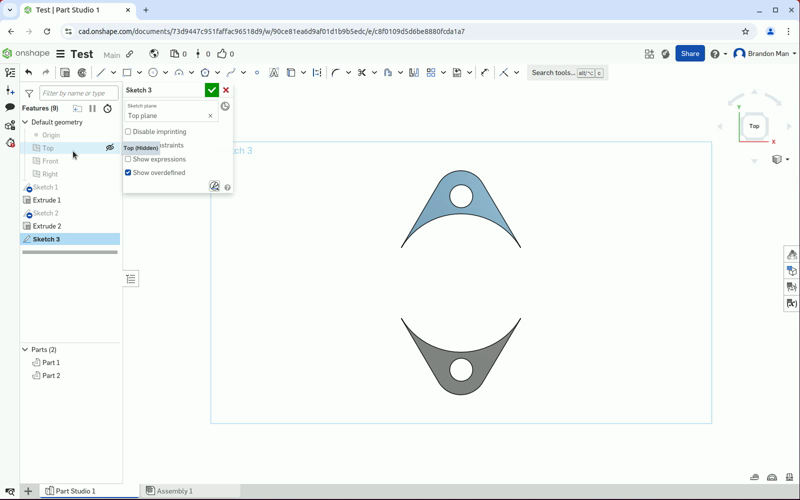
mouse_move(73, 352)
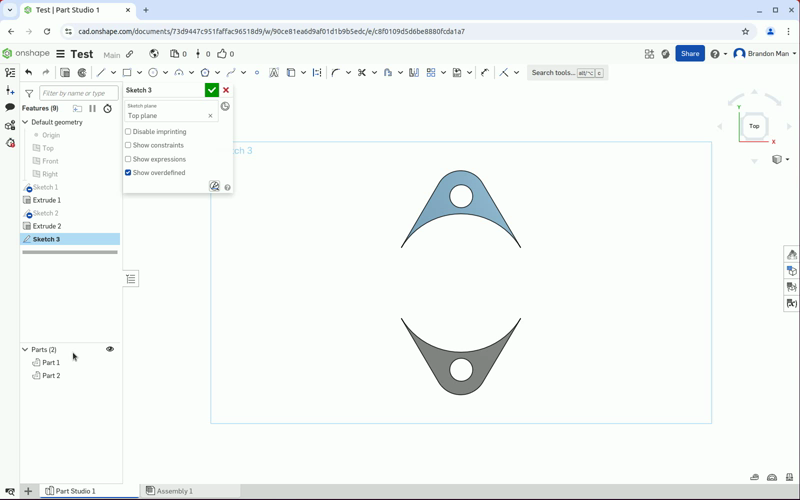
key(y)
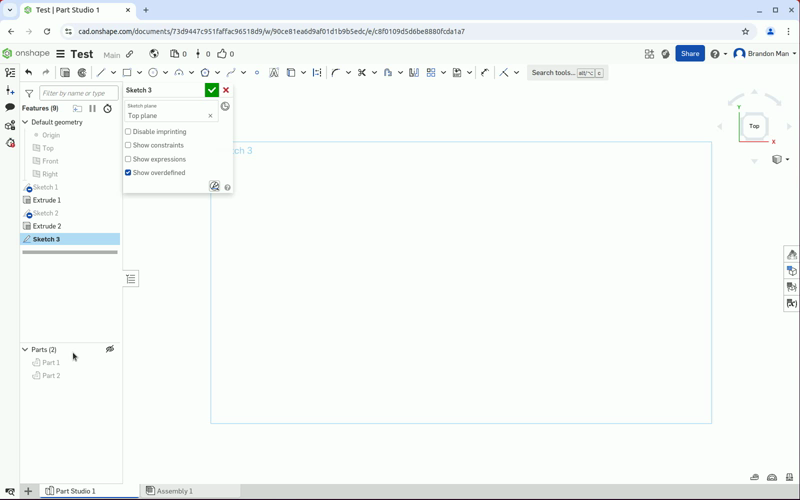
key(c)
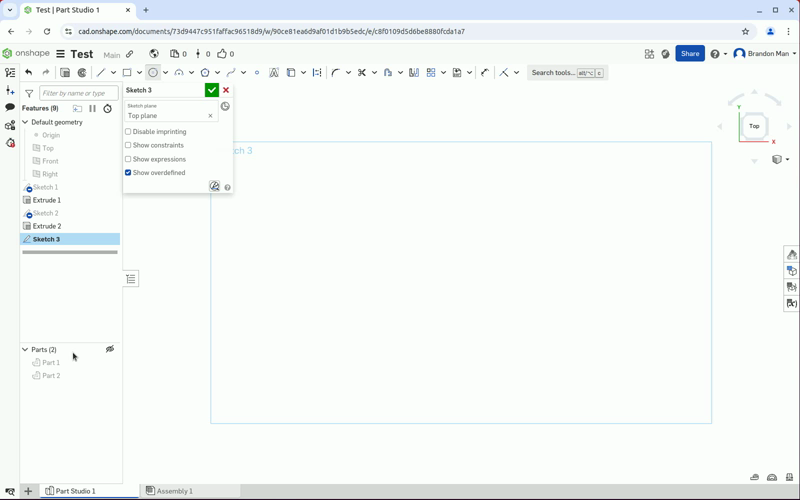
key_down(shift)
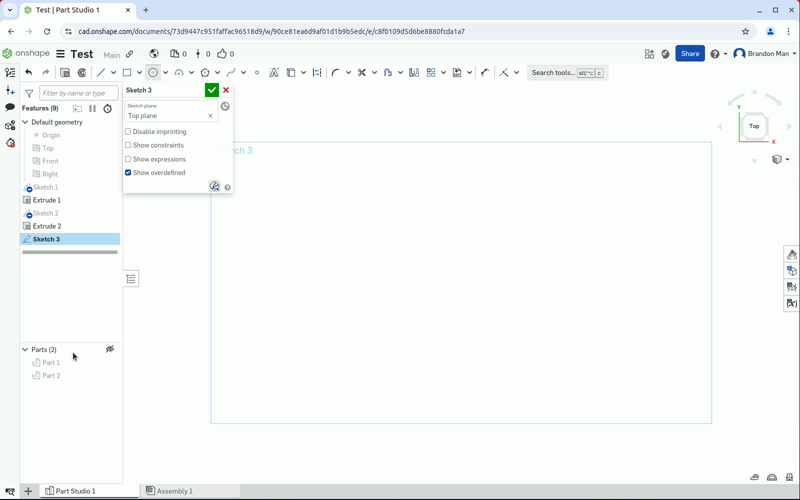
mouse_move(461, 282)
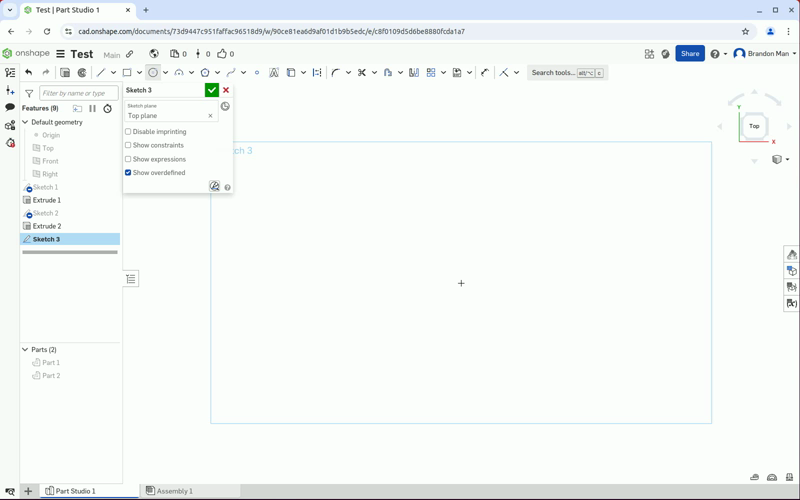
click(461, 282)
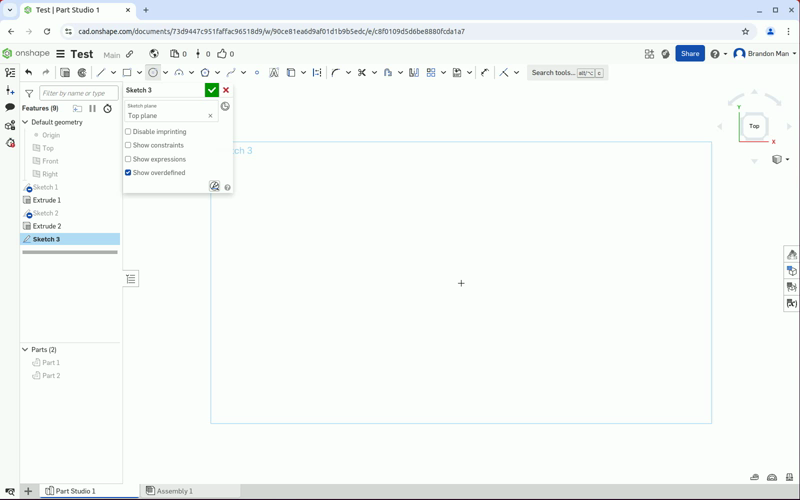
key_up(shift)
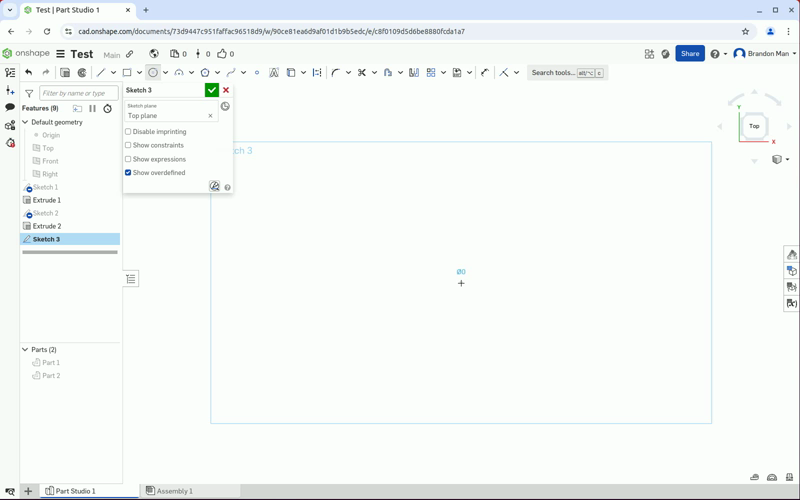
mouse_move(531, 282)
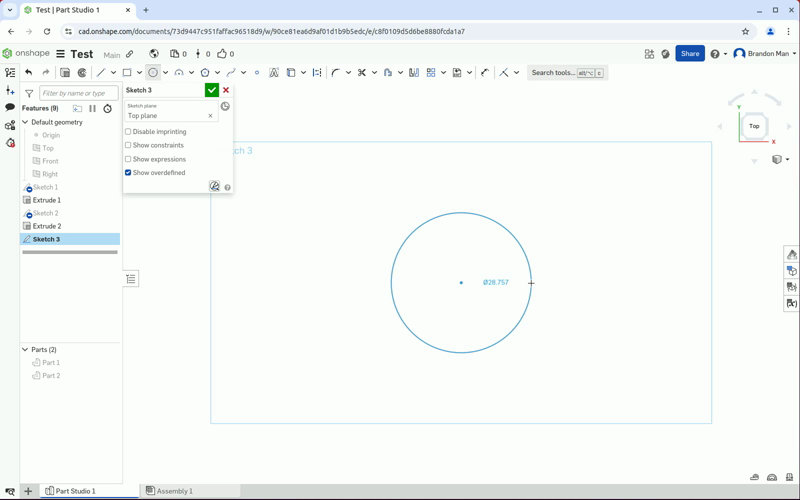
click(531, 282)
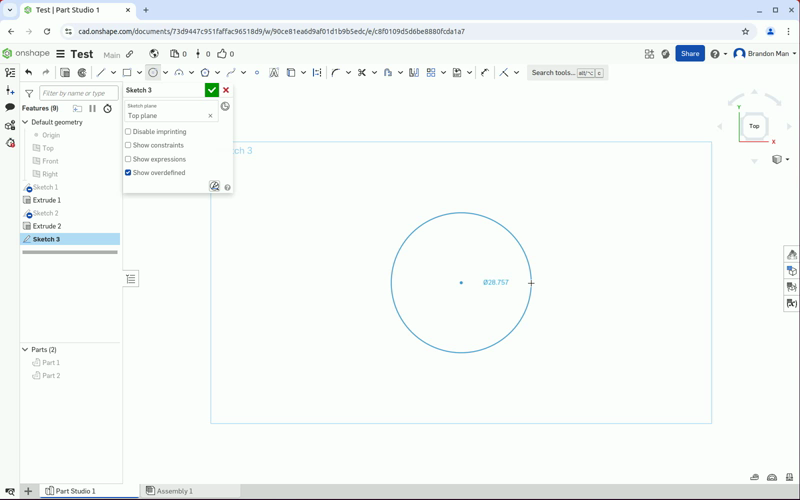
key(esc)
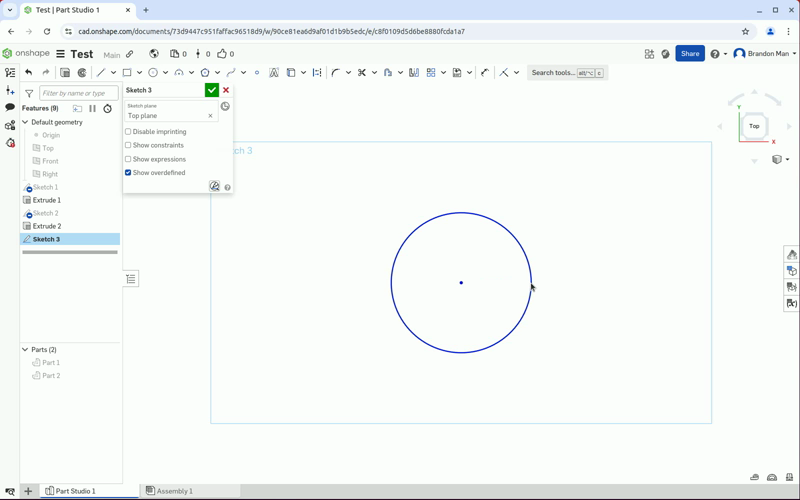
key(c)
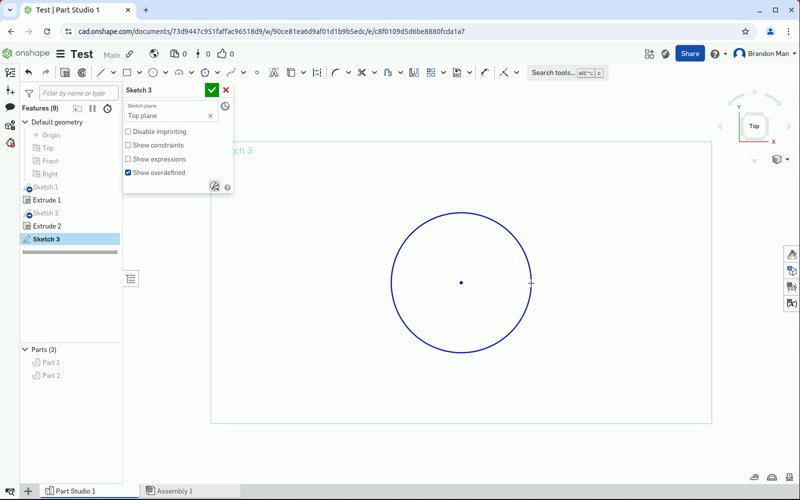
key_down(shift)
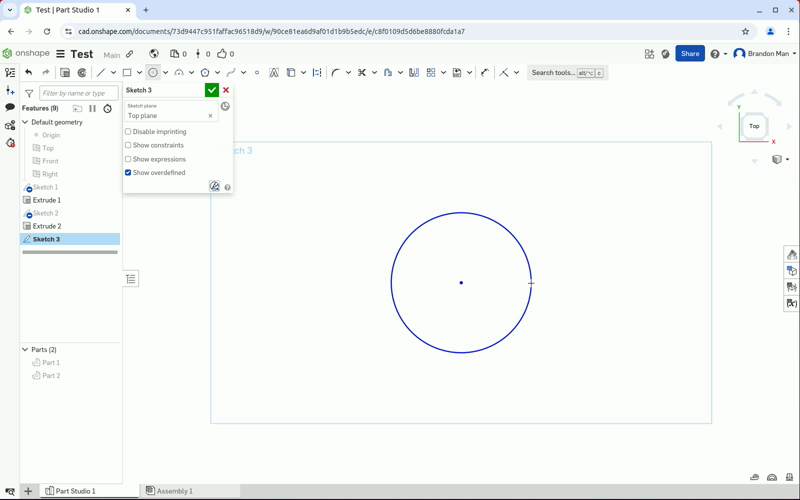
mouse_move(461, 282)
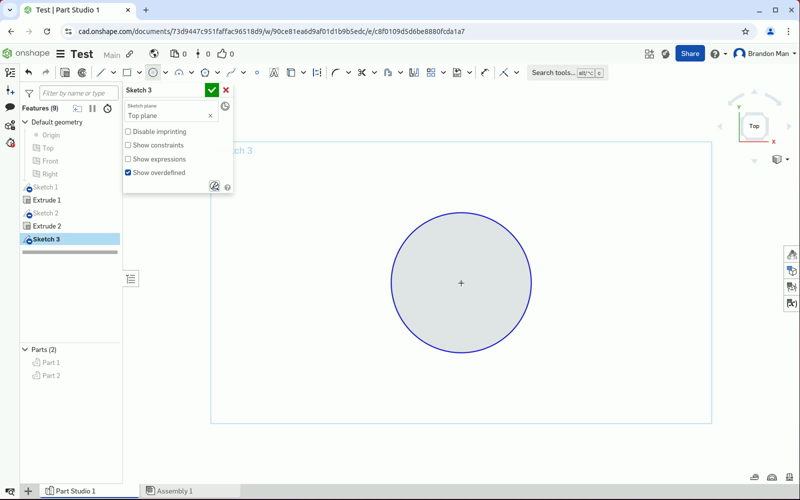
click(461, 282)
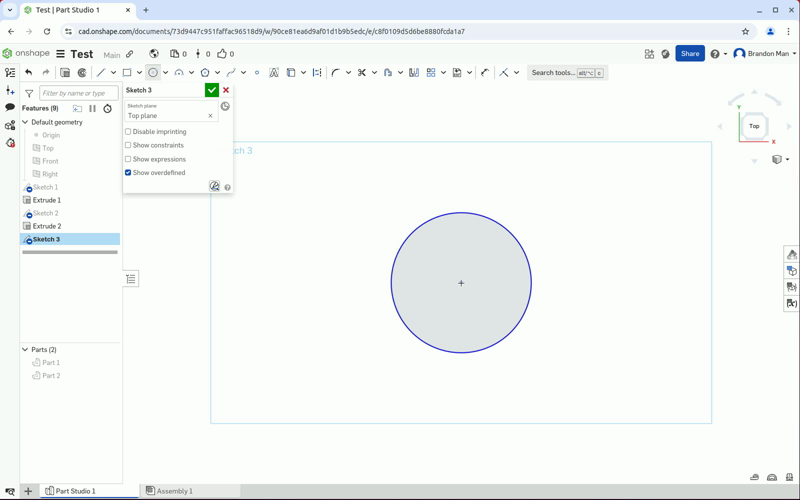
key_up(shift)
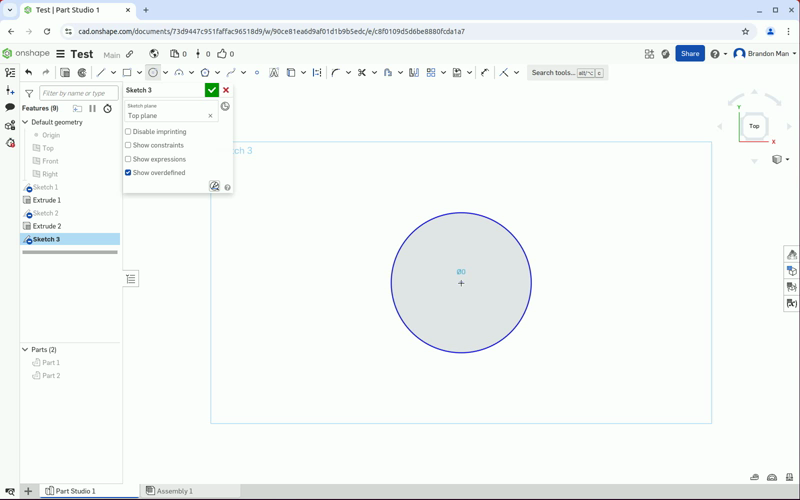
mouse_move(499, 282)
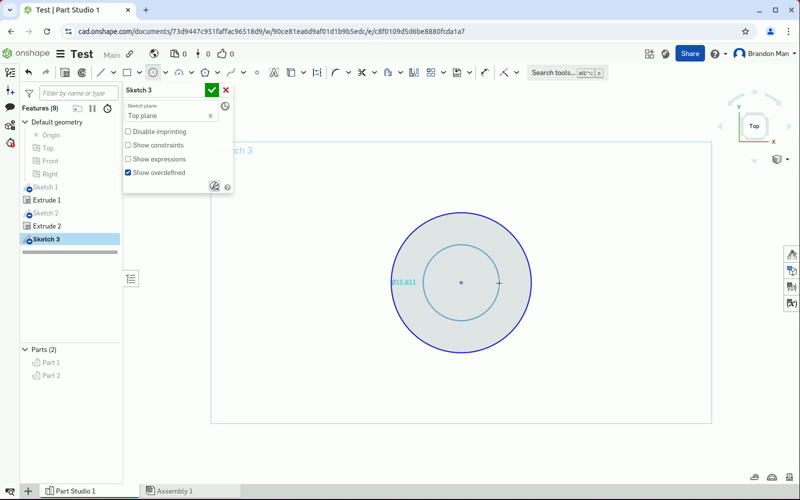
click(499, 282)
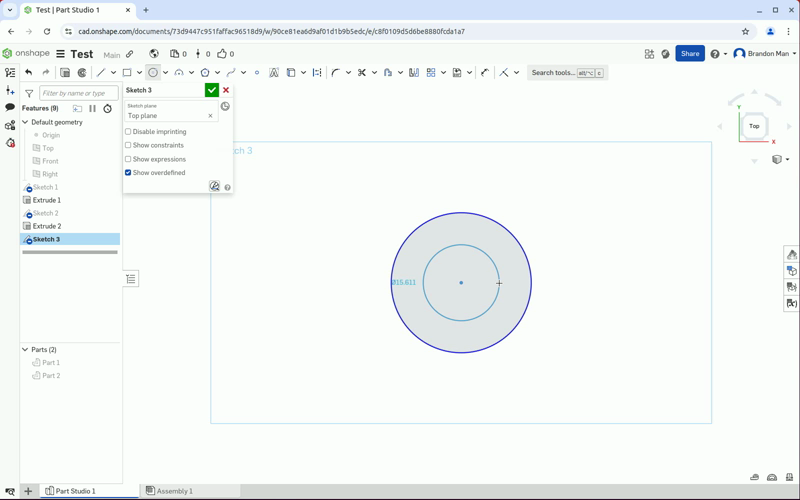
key(esc)
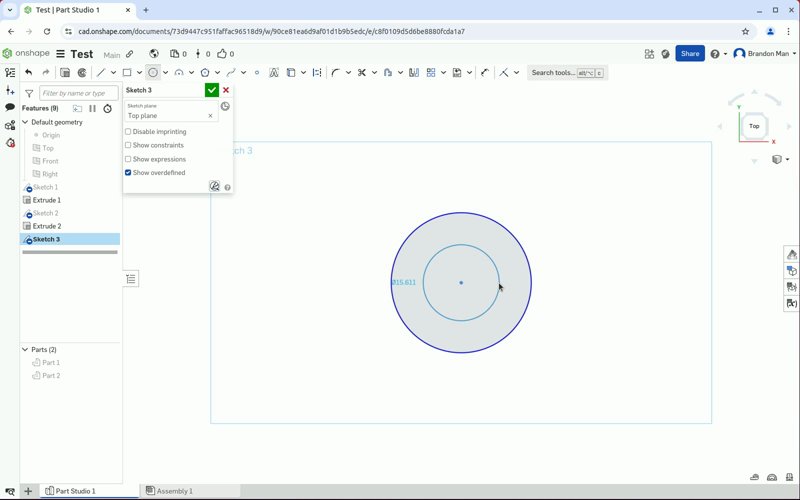
mouse_move(501, 304)
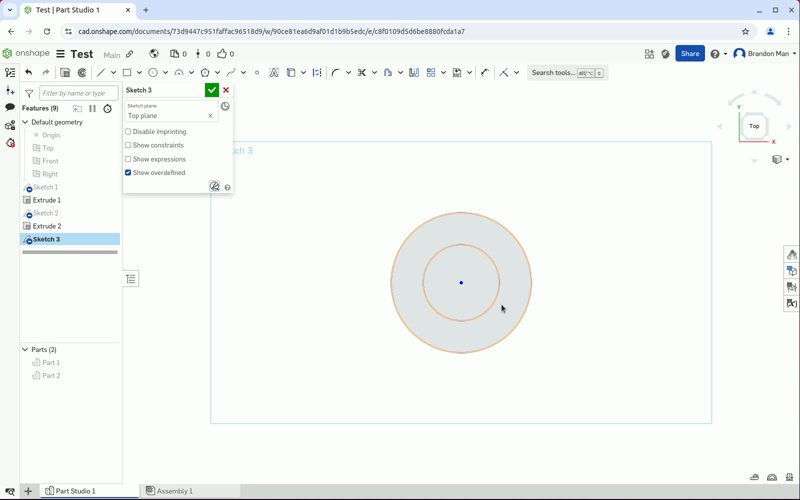
click(501, 304)
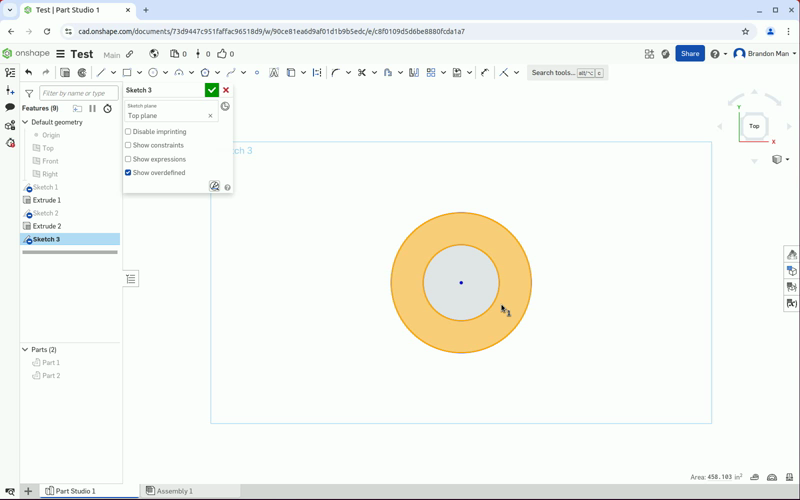
mouse_move(73, 352)
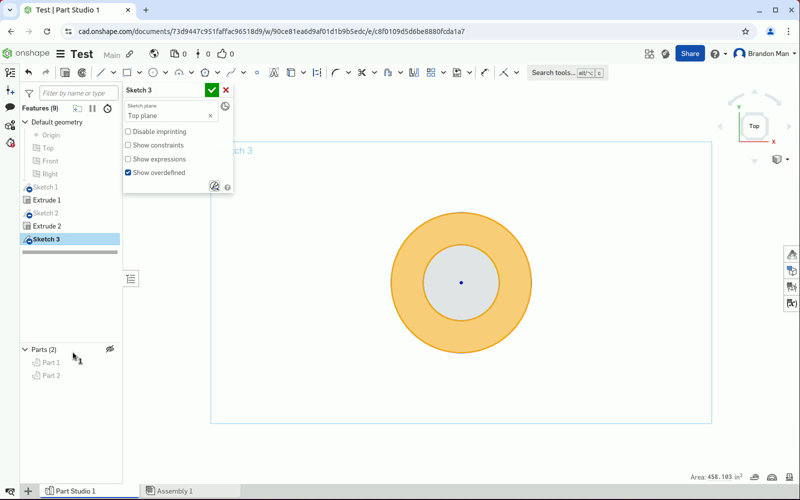
key(shift+y)
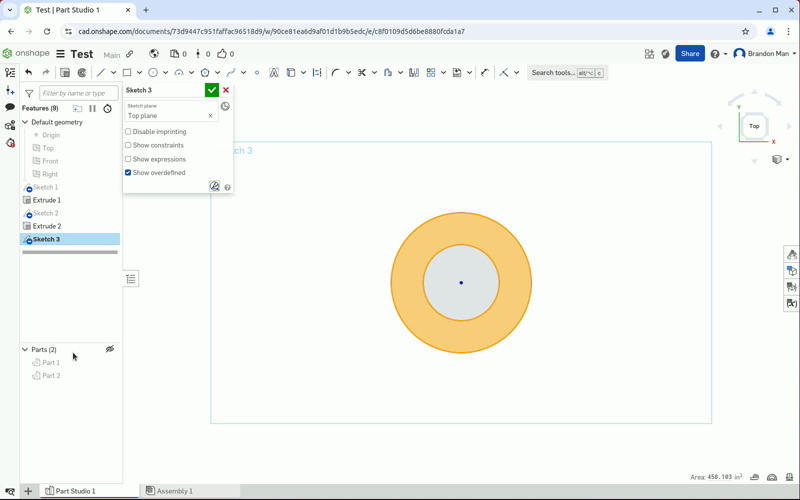
key(shift+e)
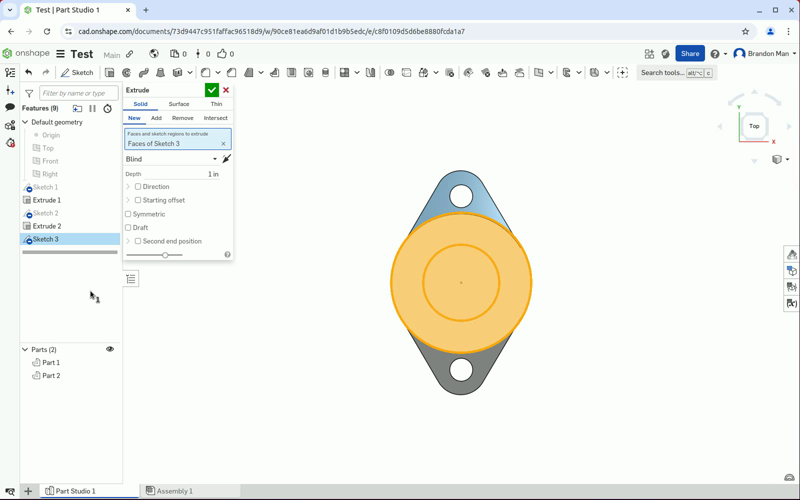
mouse_move(143, 106)
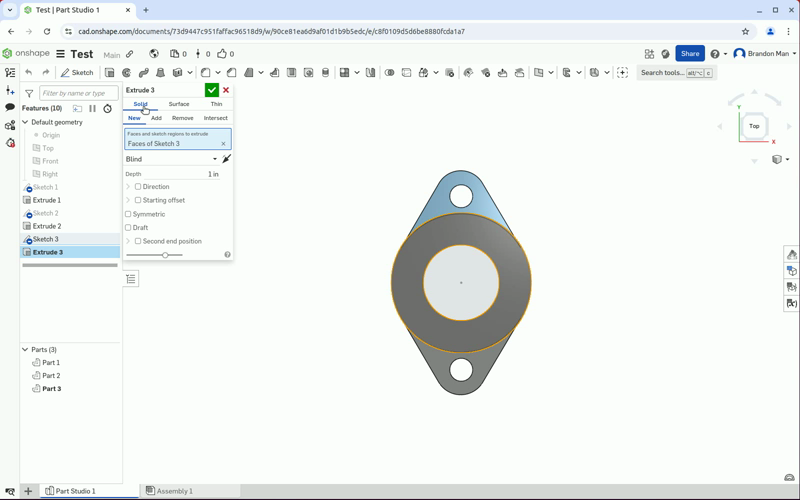
click(143, 106)
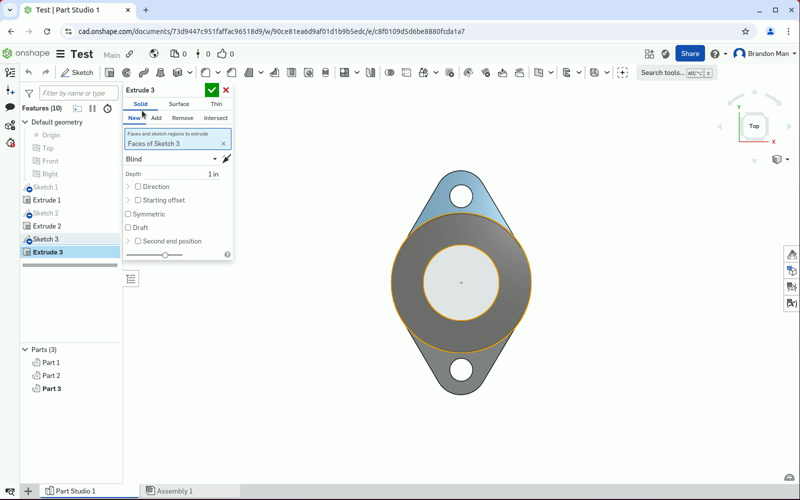
mouse_move(137, 120)
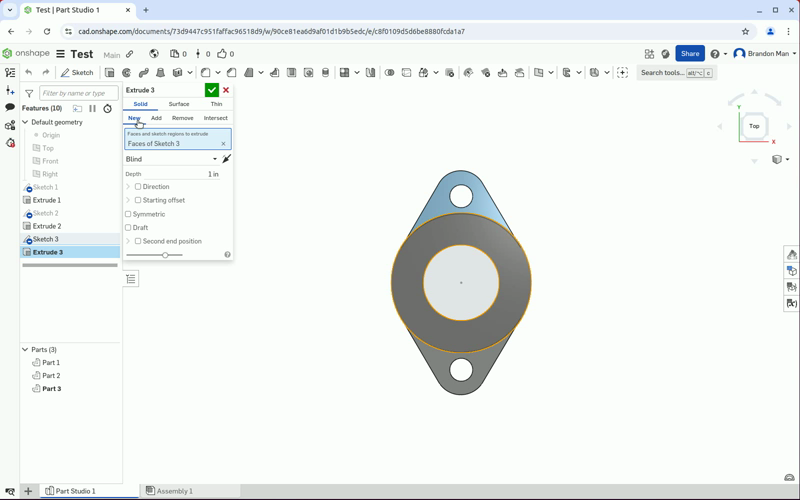
click(137, 120)
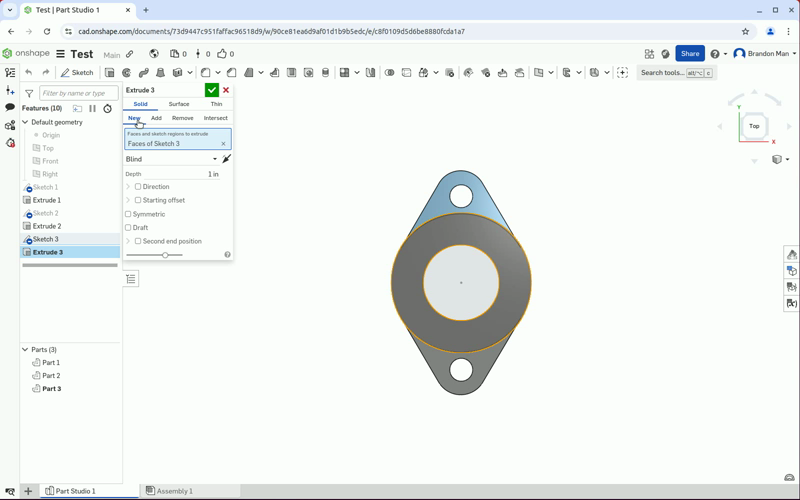
key(tab, 4)
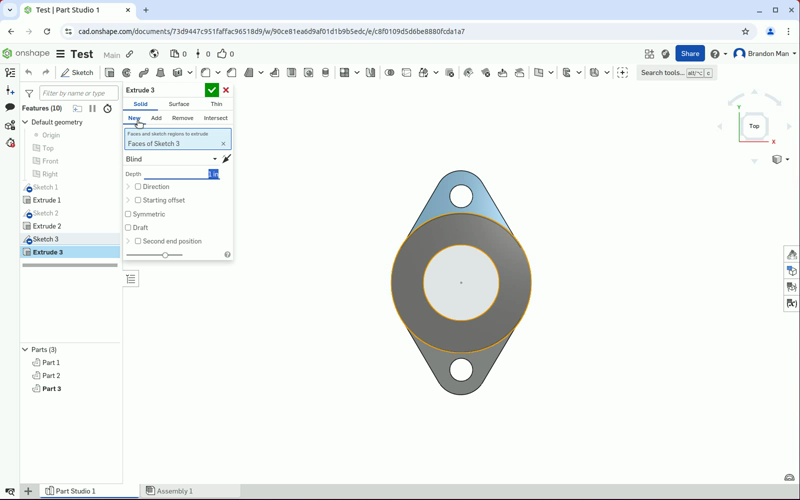
text(5.296)
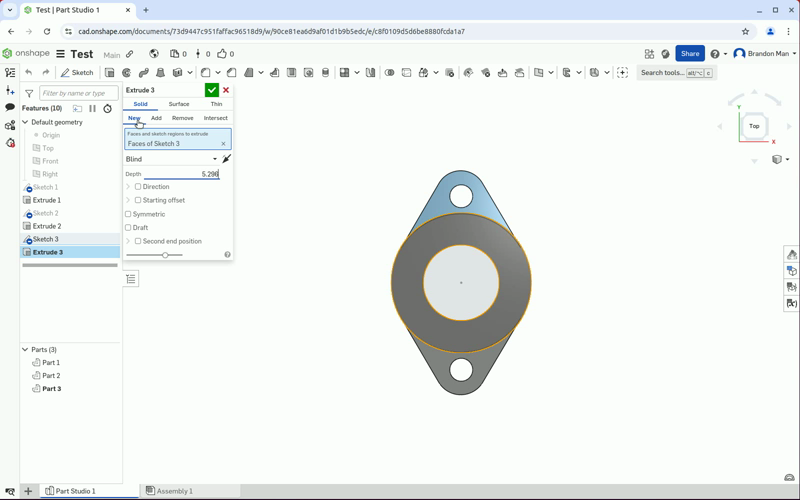
key(enter)
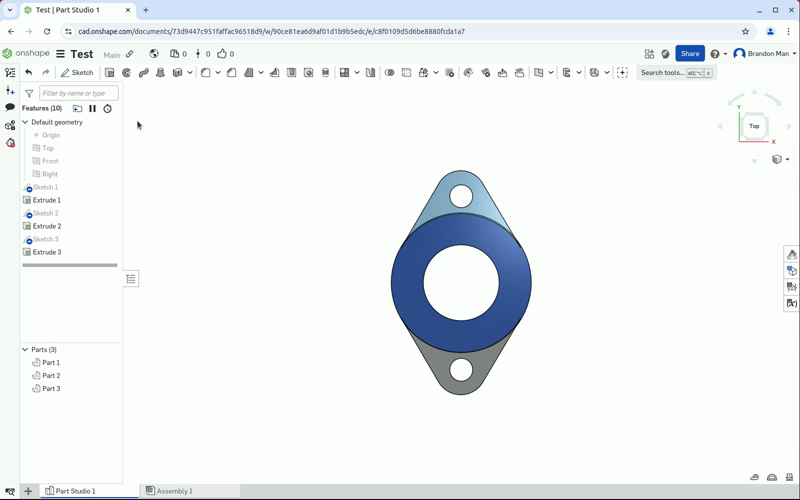
key(shift+h)
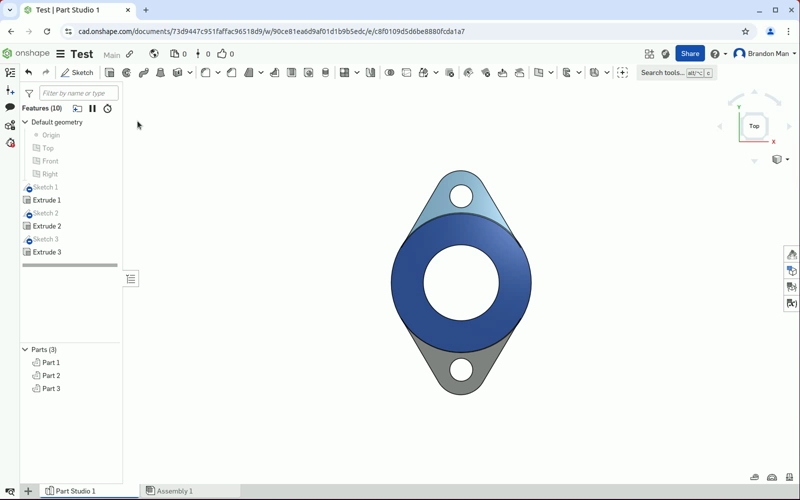
key(shift+h)
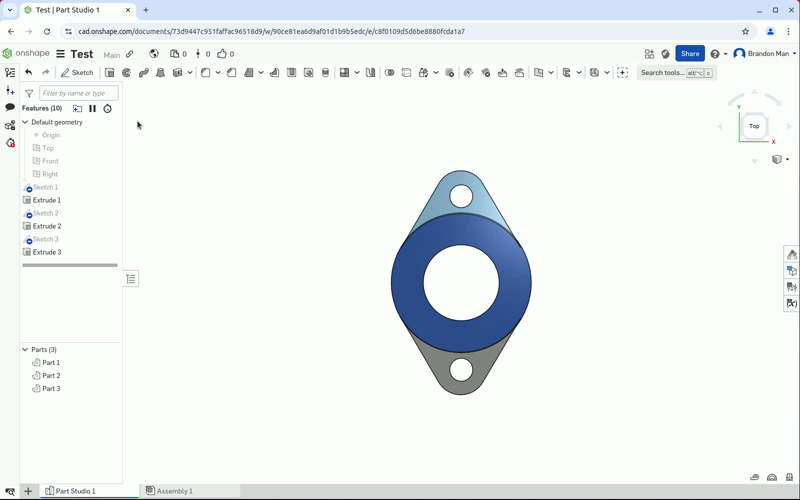
mouse_move(73, 189)
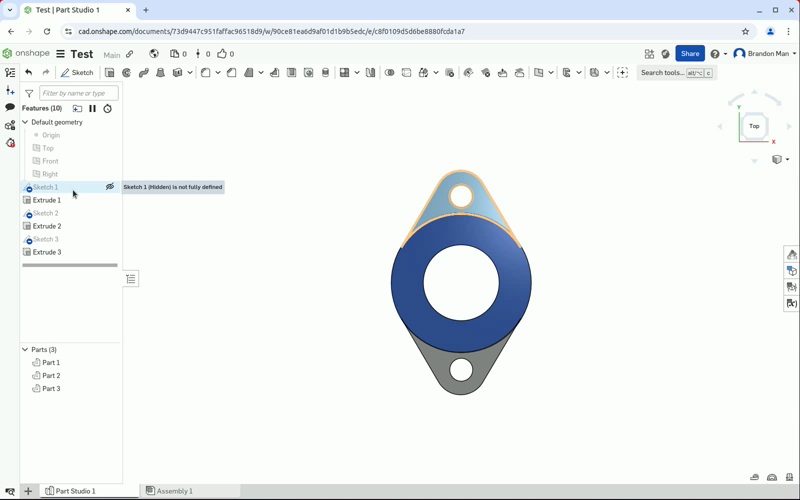
click(73, 189)
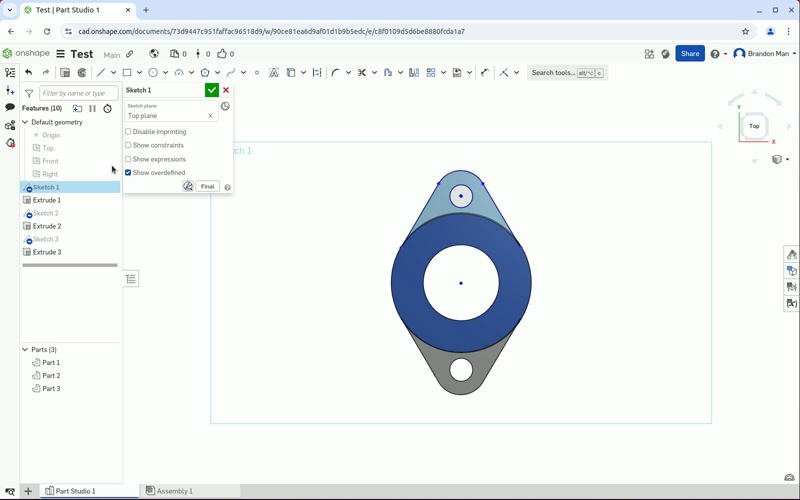
mouse_move(229, 92)
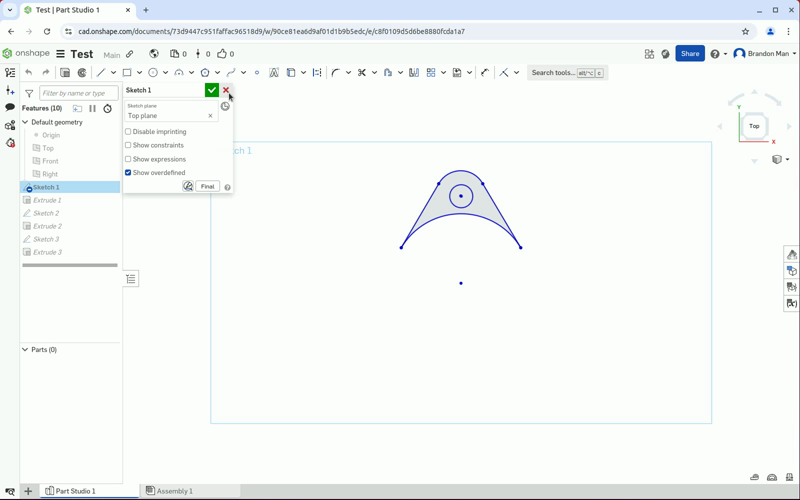
click(229, 92)
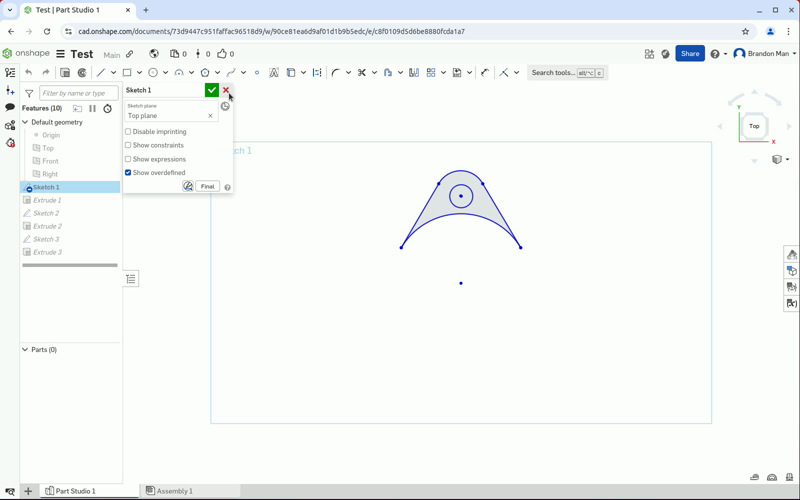
key(shift+s)
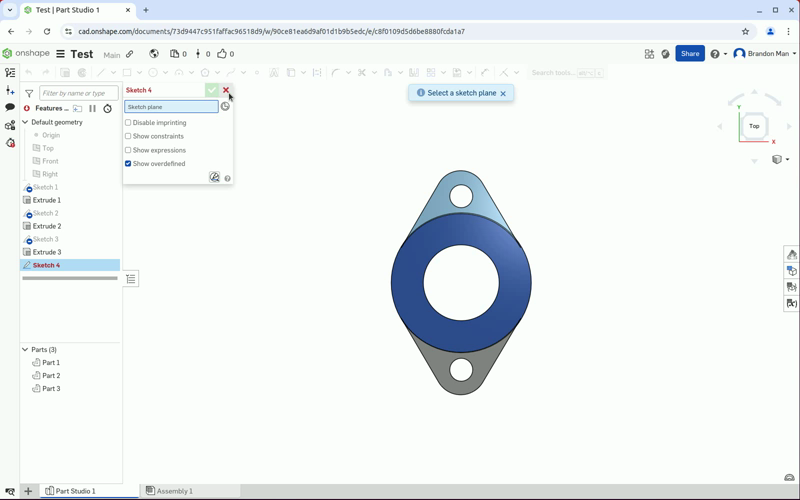
mouse_move(73, 150)
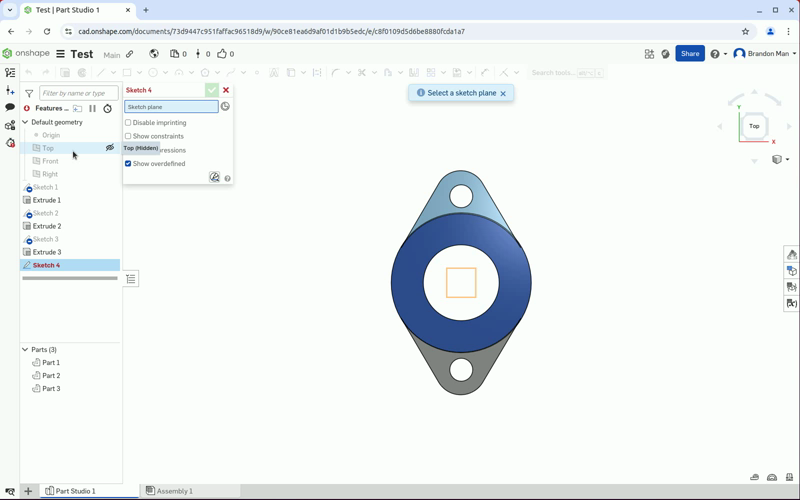
click(73, 150)
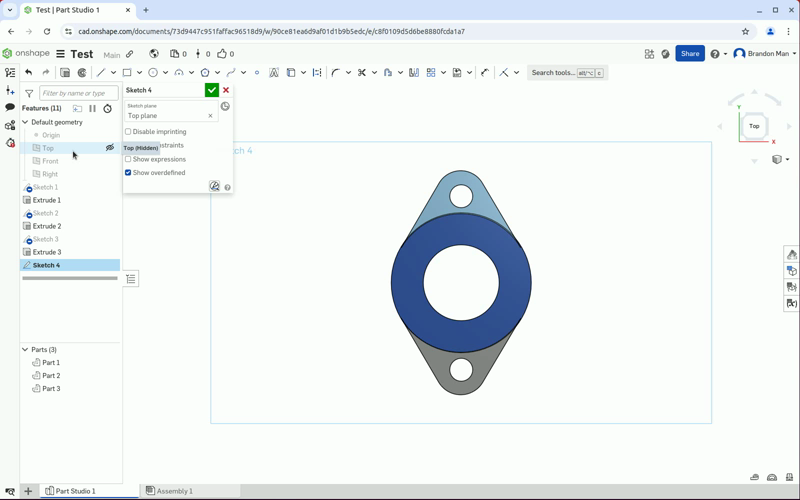
mouse_move(73, 352)
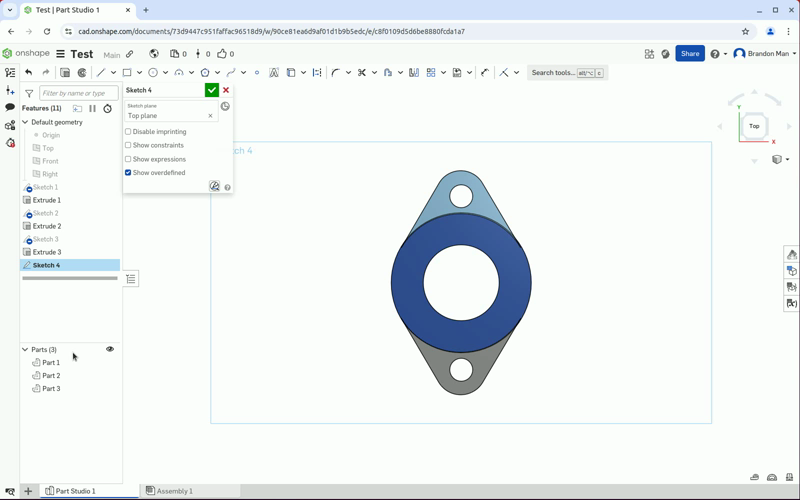
key(y)
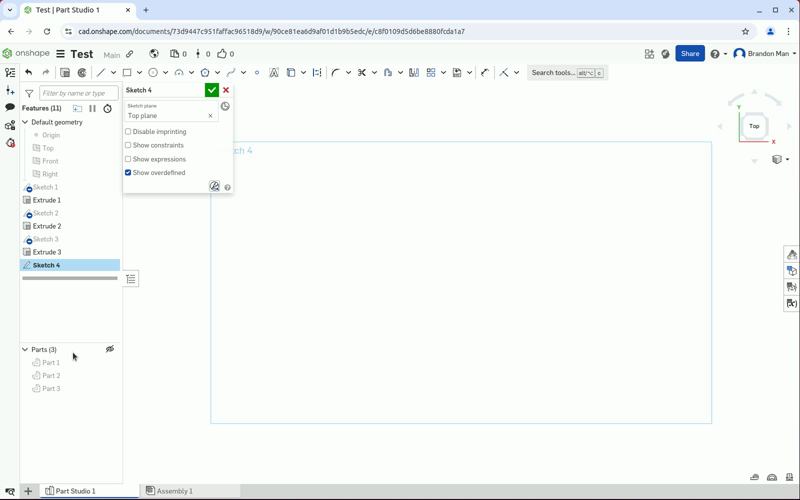
key(c)
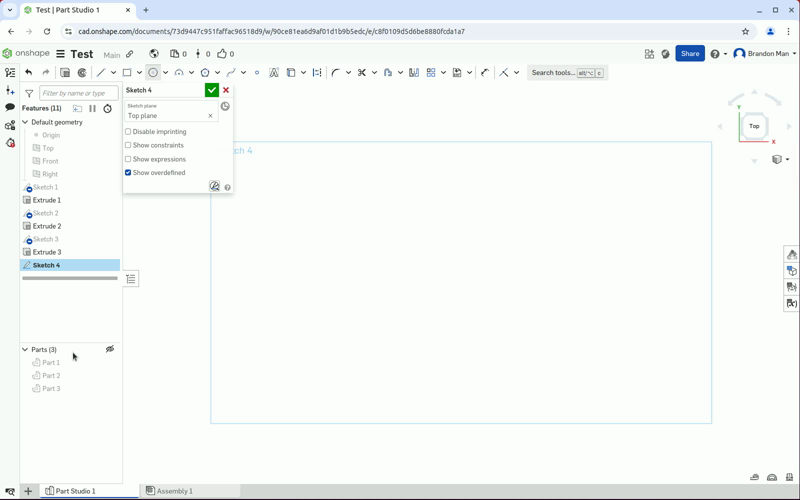
key_down(shift)
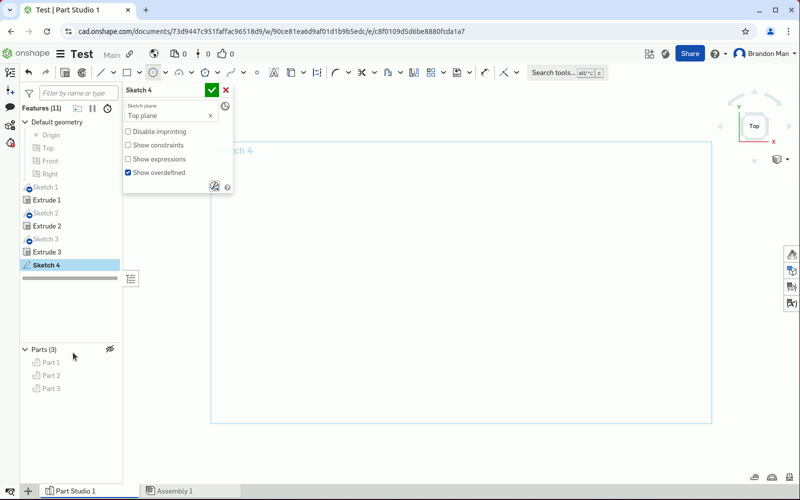
mouse_move(461, 282)
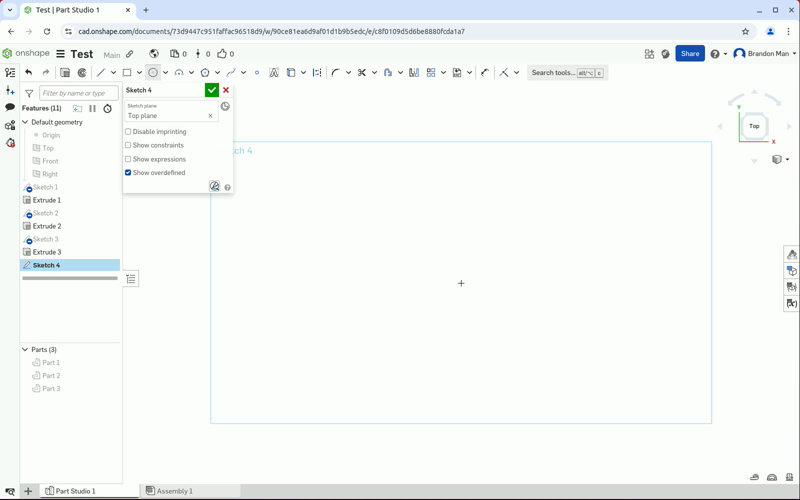
click(461, 282)
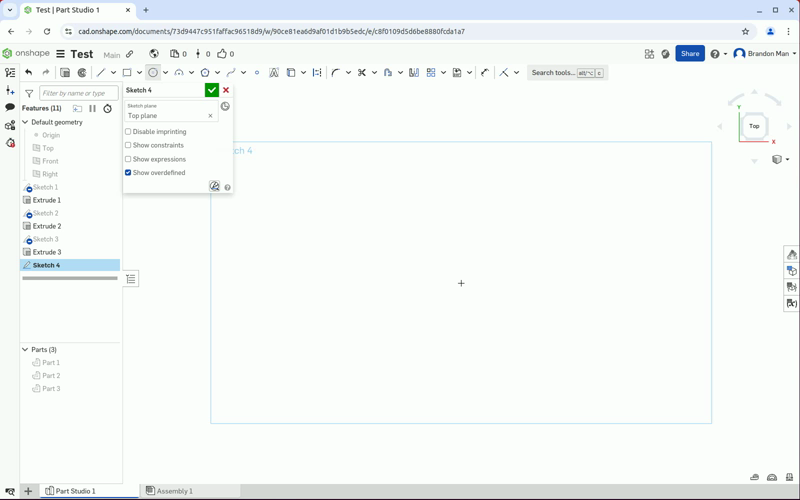
key_up(shift)
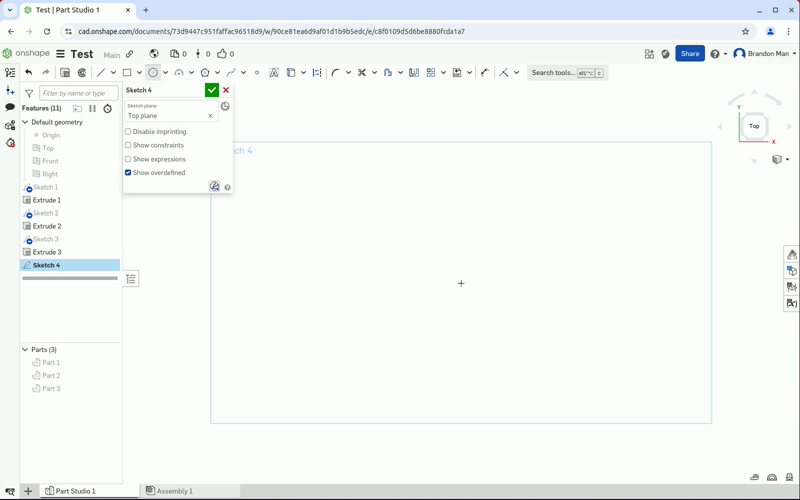
mouse_move(513, 282)
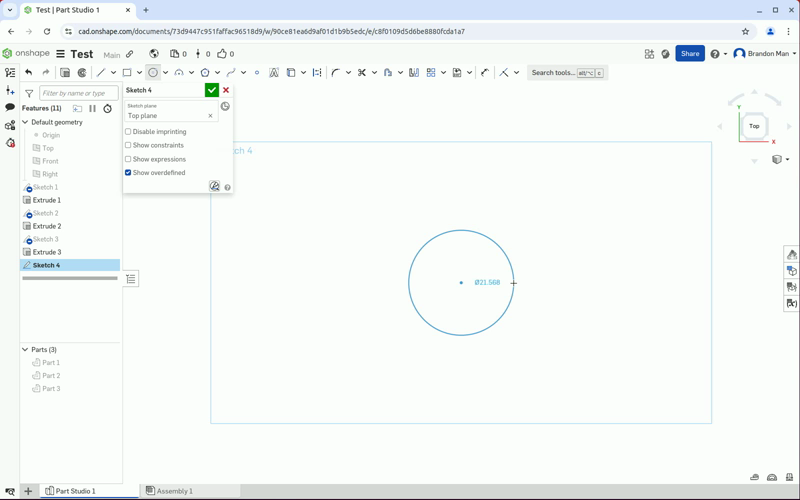
click(513, 282)
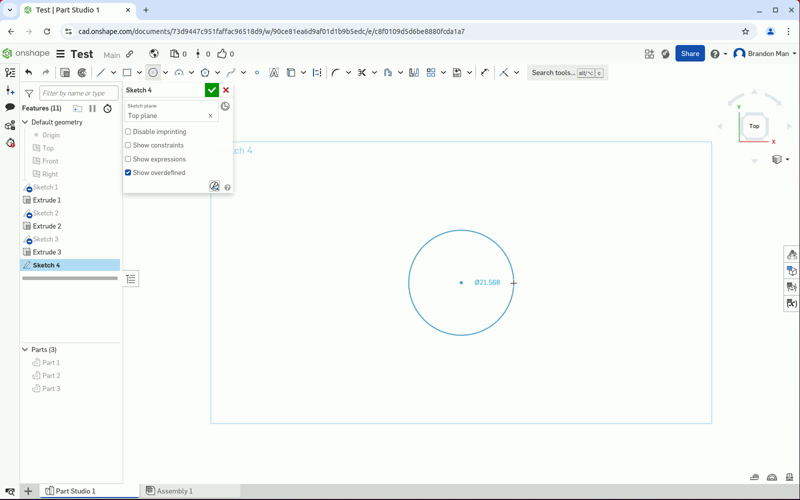
key(esc)
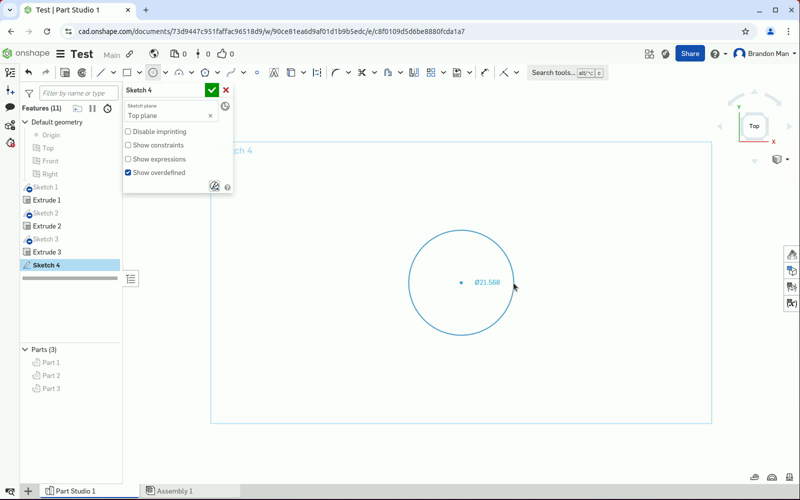
key(c)
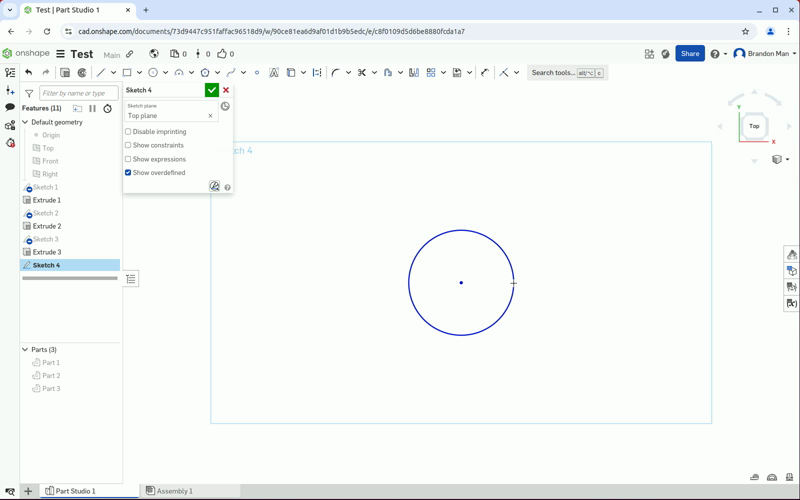
key_down(shift)
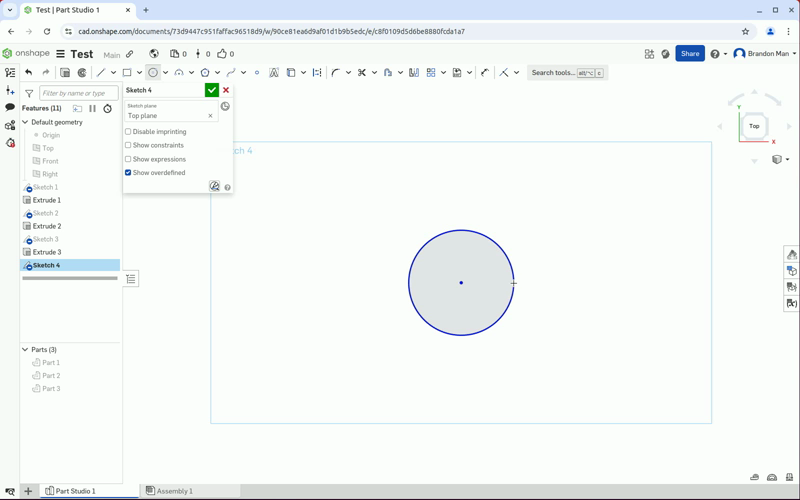
mouse_move(461, 282)
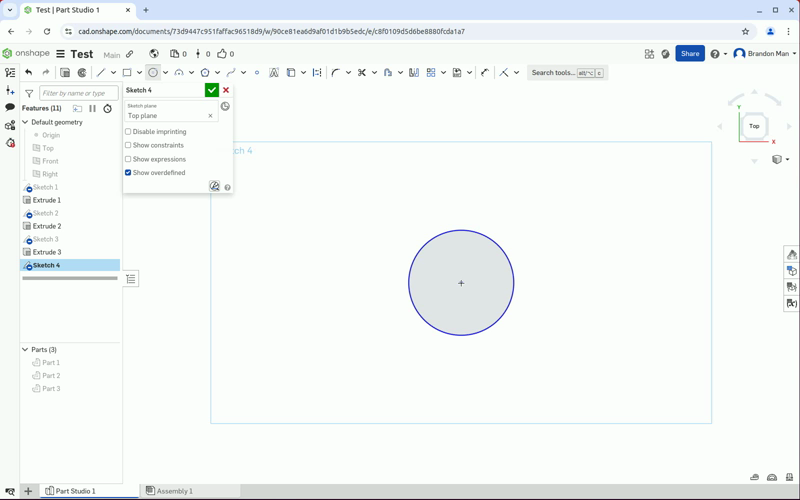
click(461, 282)
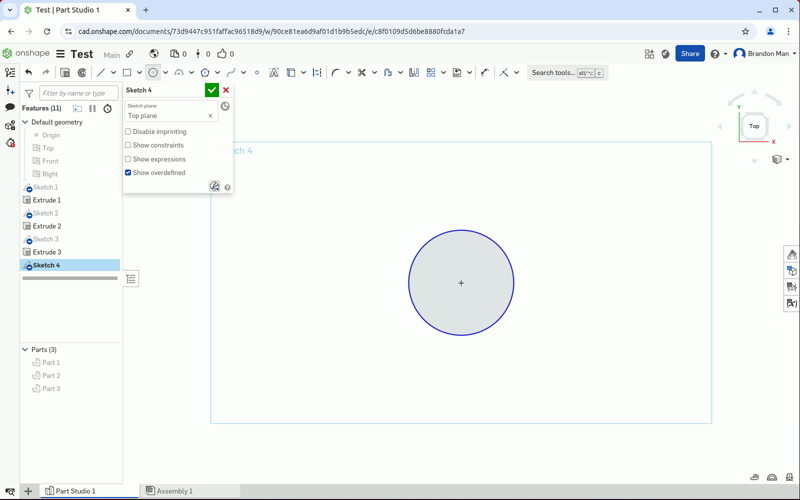
key_up(shift)
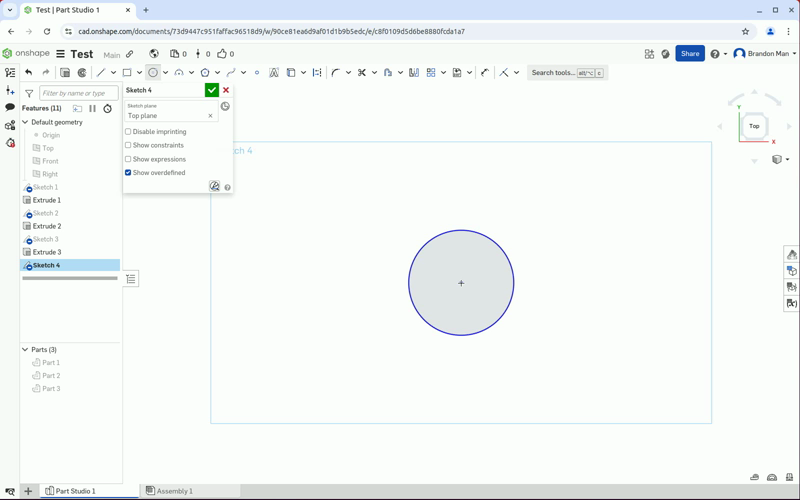
mouse_move(500, 282)
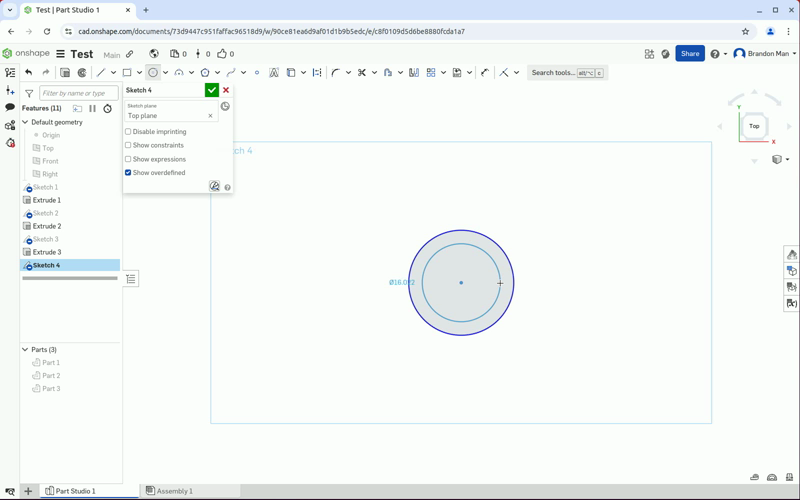
click(500, 282)
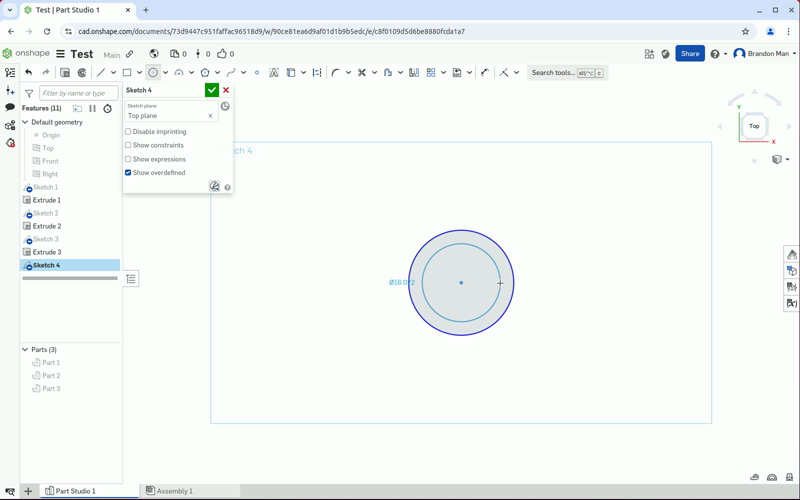
key(esc)
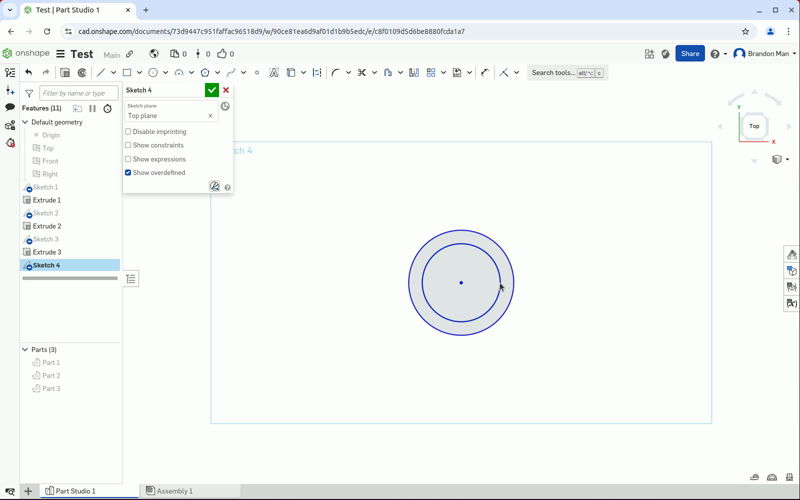
mouse_move(423, 309)
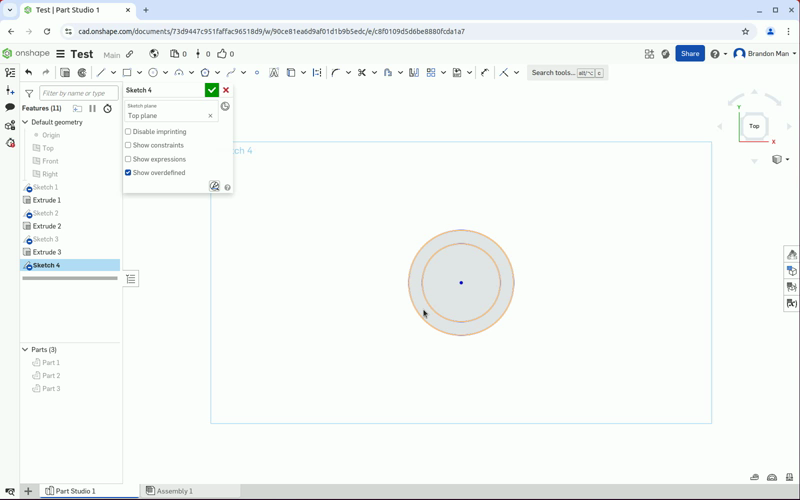
click(423, 309)
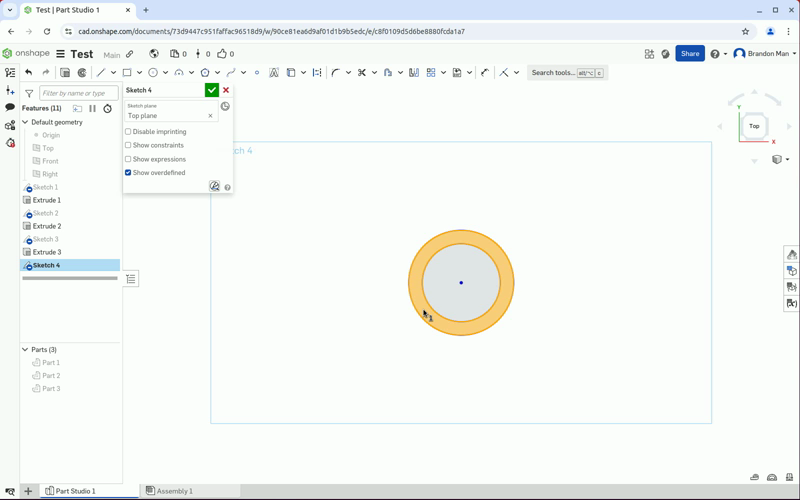
mouse_move(73, 352)
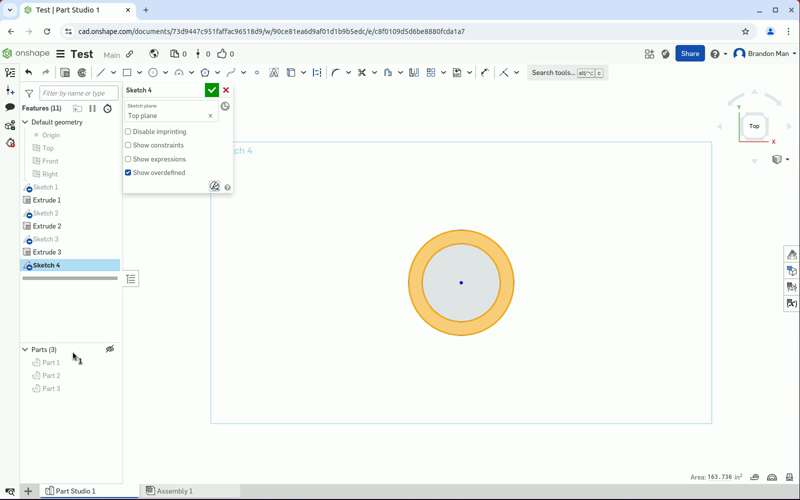
key(shift+y)
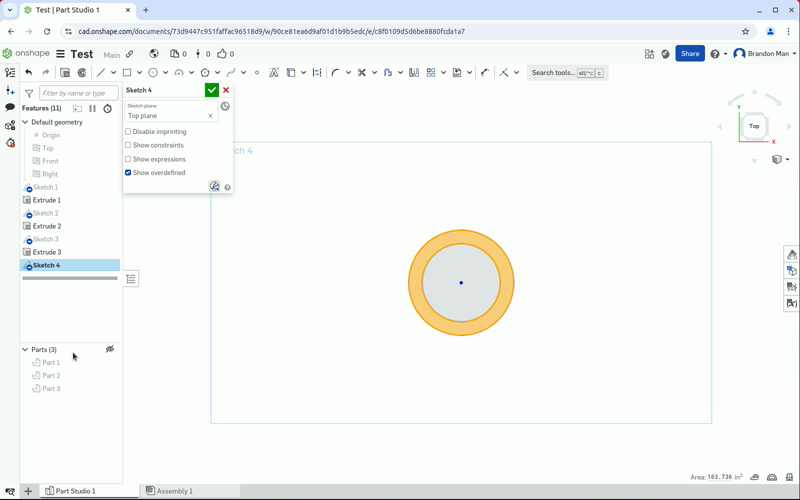
key(shift+e)
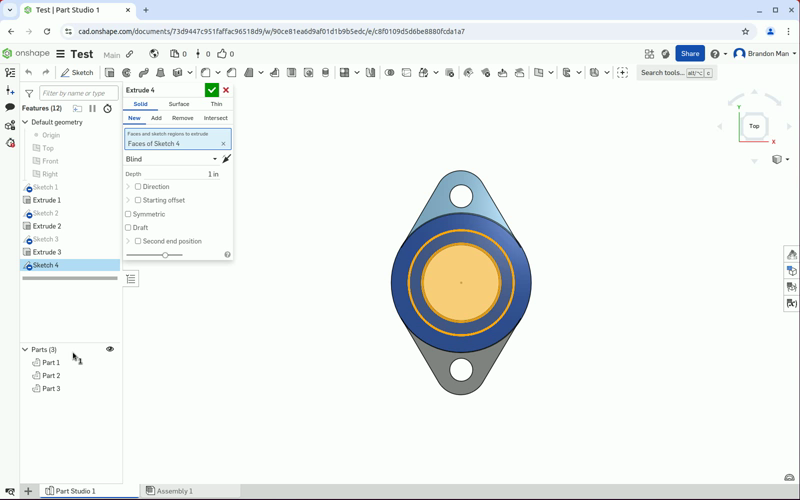
mouse_move(143, 106)
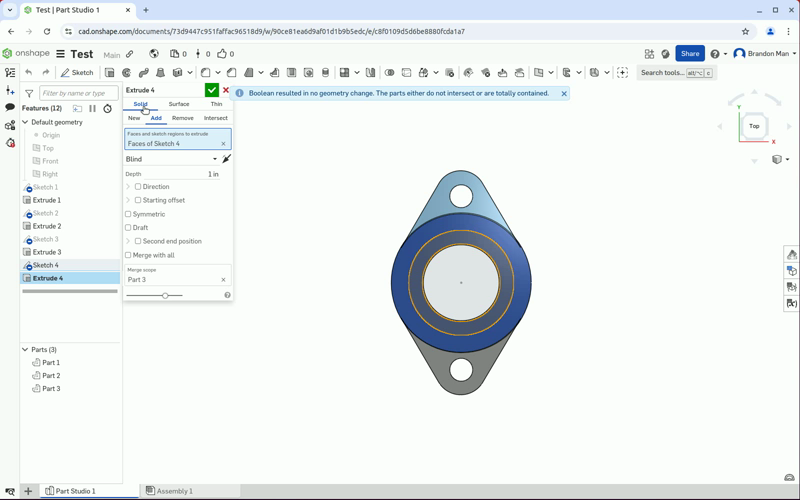
click(143, 106)
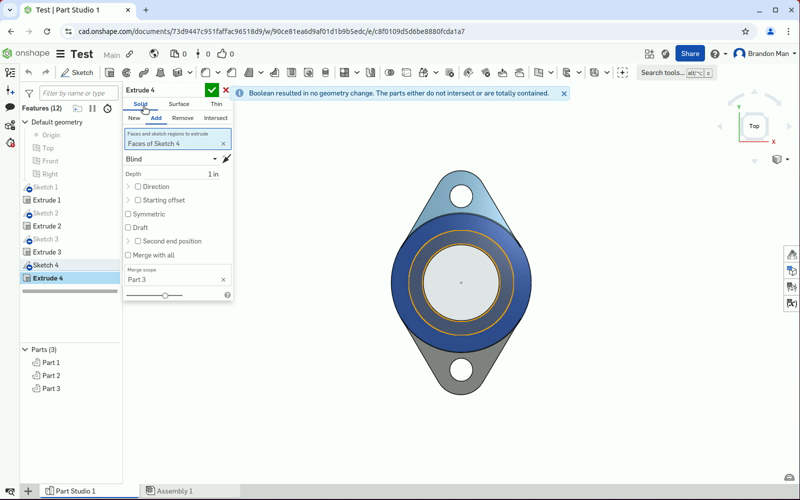
mouse_move(137, 120)
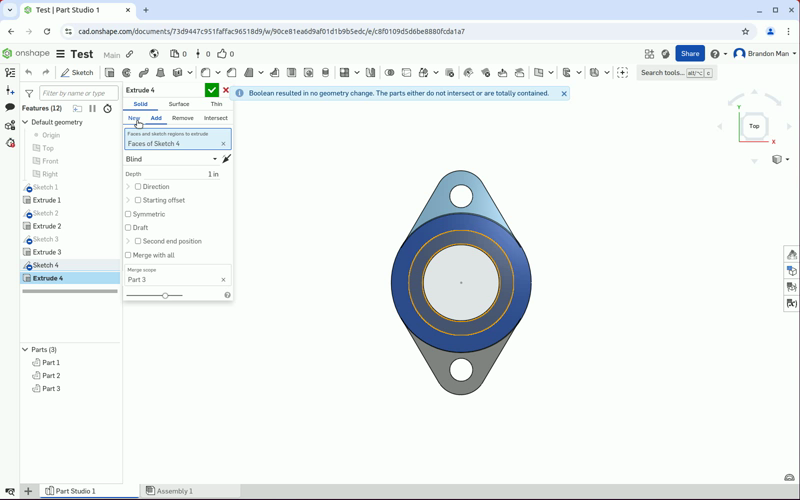
click(137, 120)
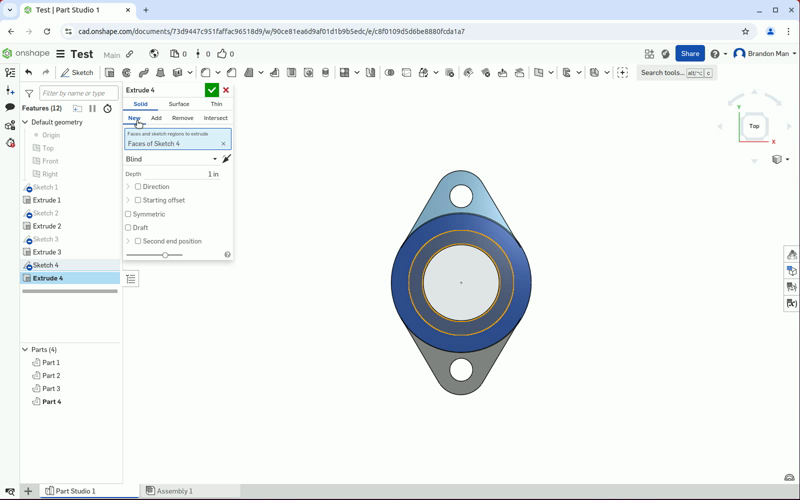
key(tab, 4)
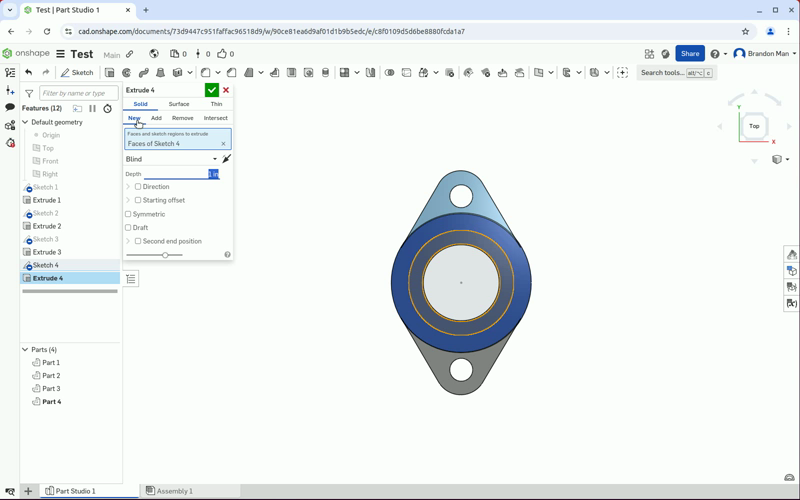
text(-7.462)
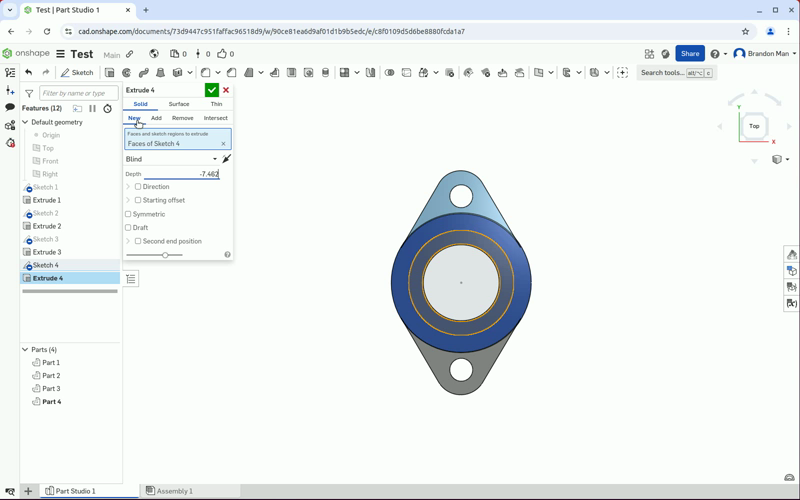
key(enter)
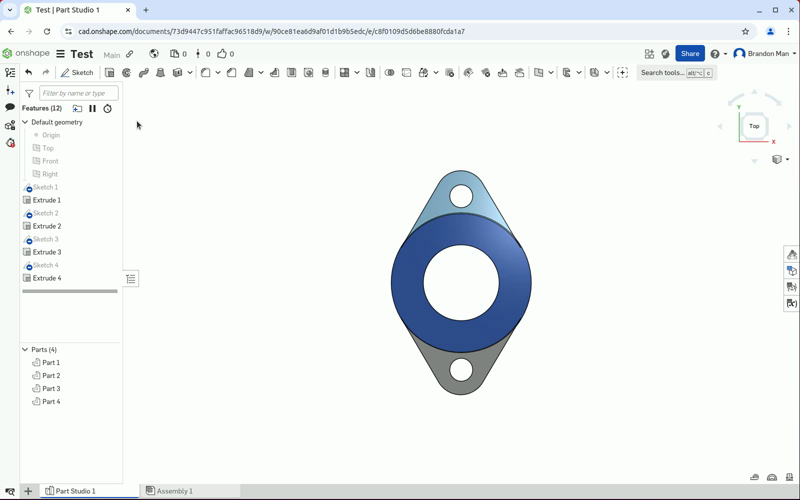
key(shift+h)
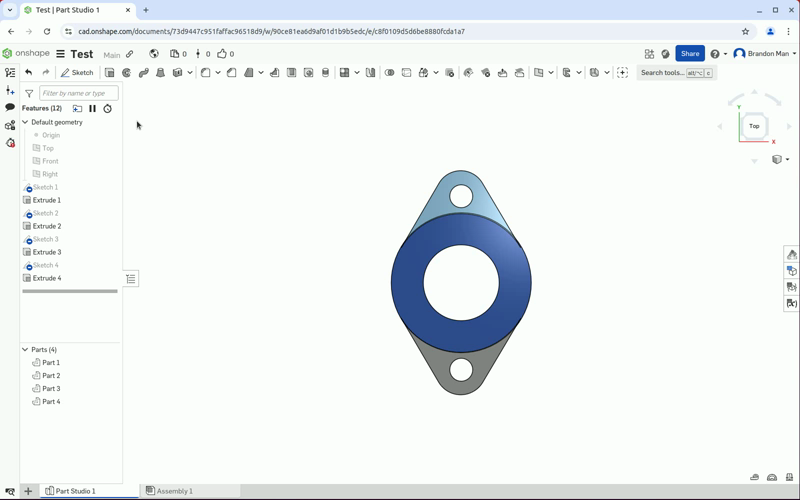
key(shift+h)
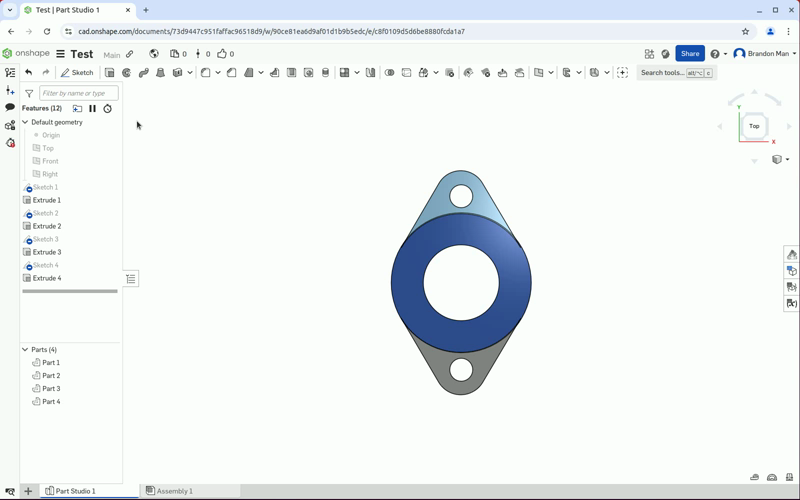
key(shift+7)
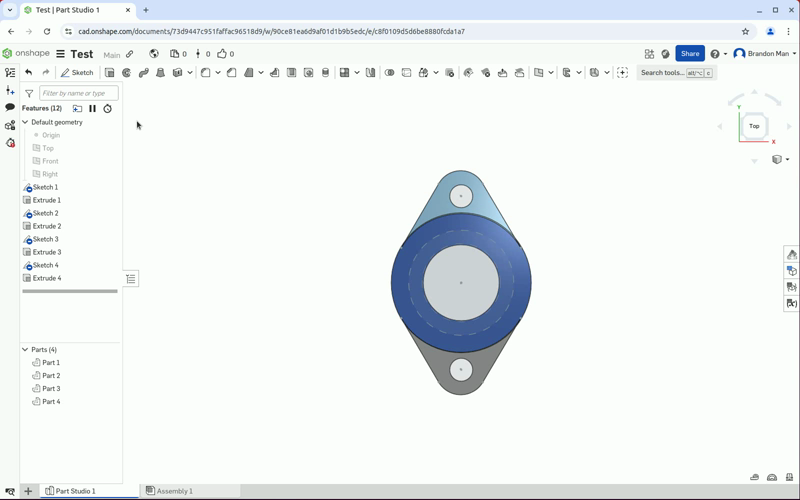
key(up, 3)
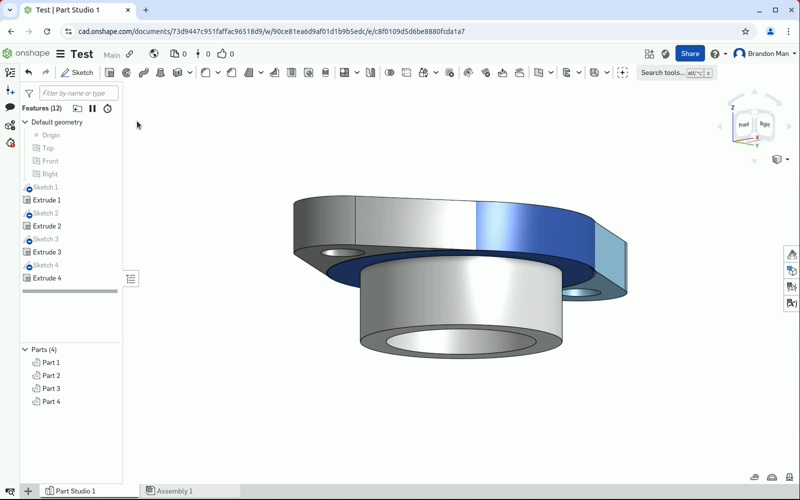
key(left, 3)
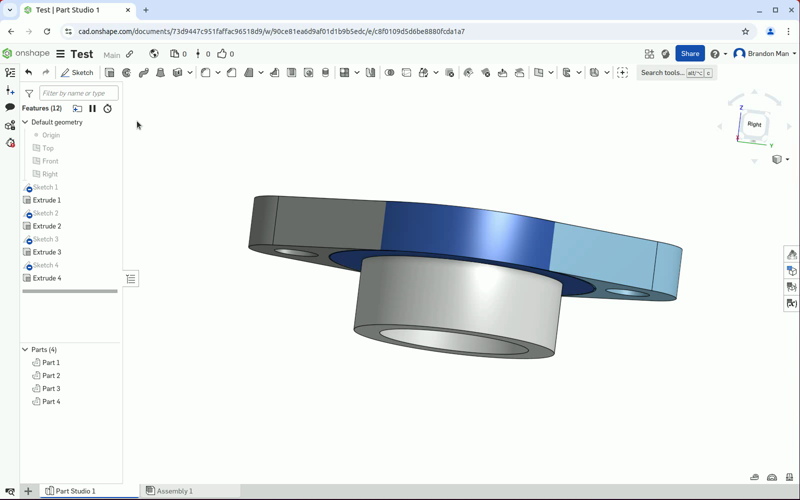
key(right, 3)
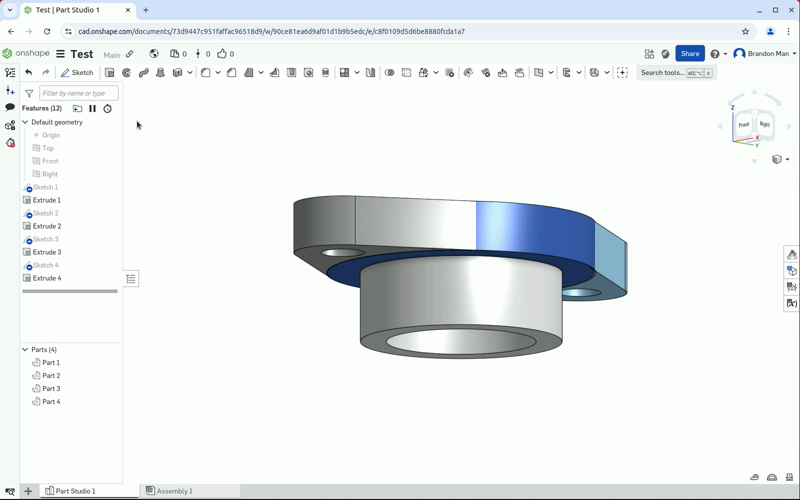
key(down, 3)
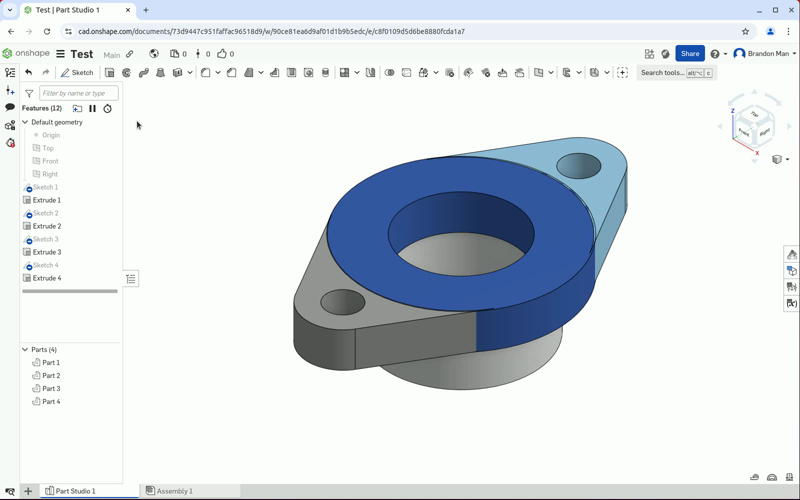
mouse_move(73, 189)
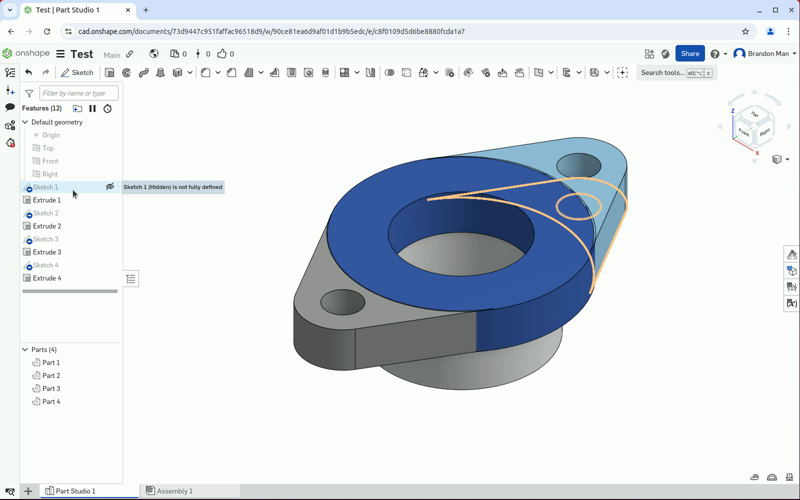
click(73, 189)